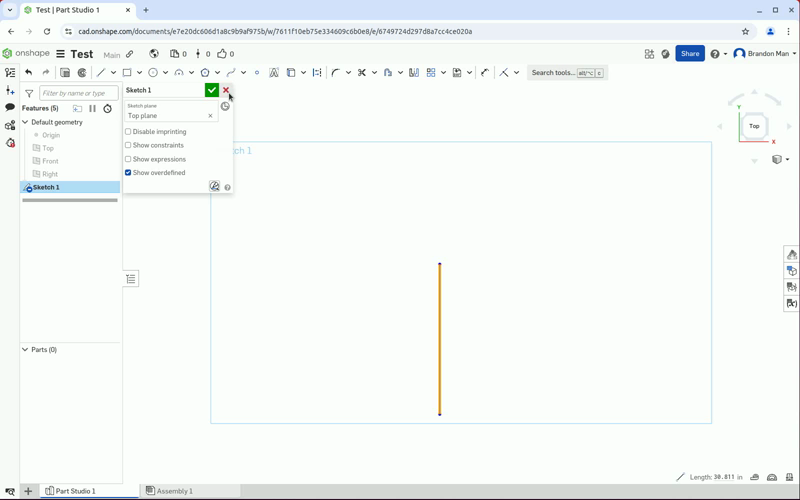
key(shift+h)
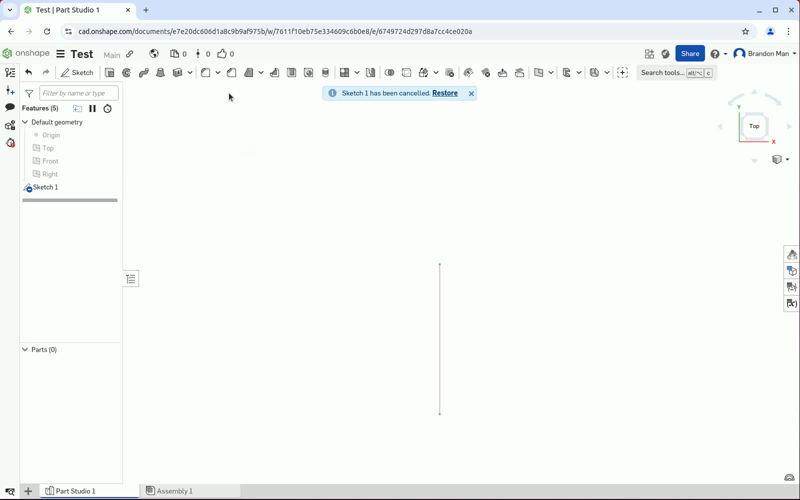
key(shift+s)
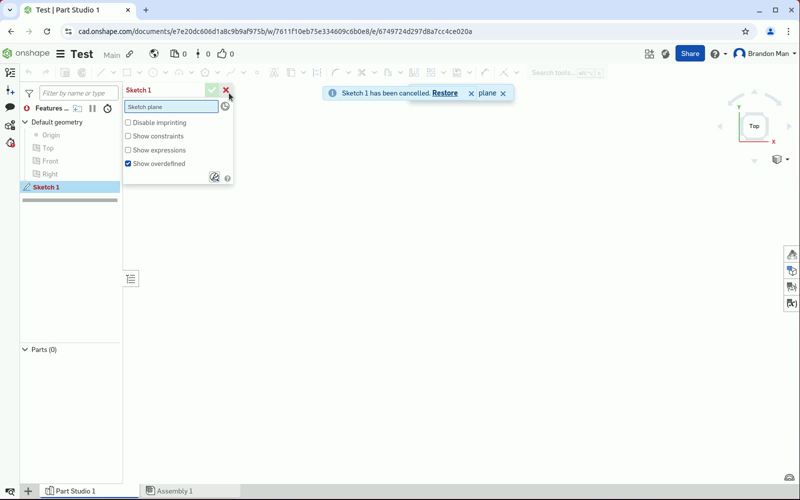
mouse_move(73, 150)
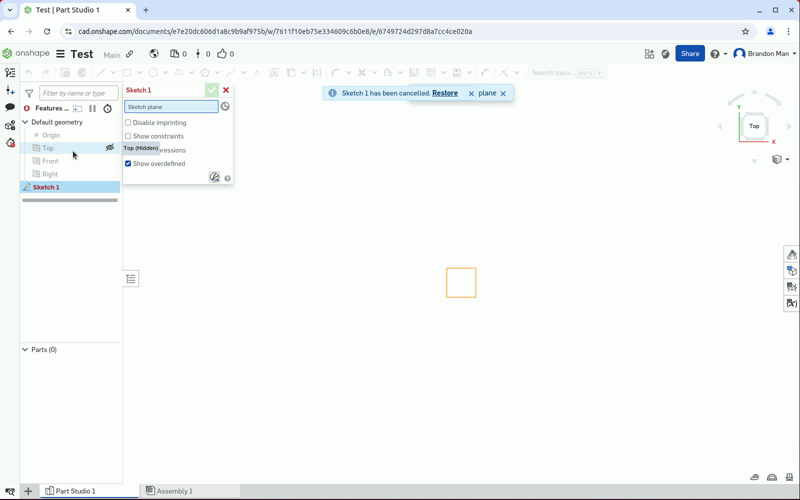
click(73, 150)
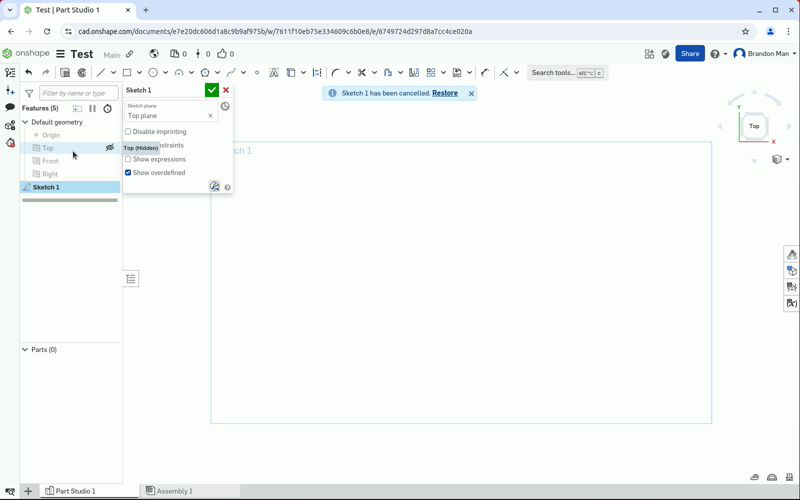
mouse_move(73, 352)
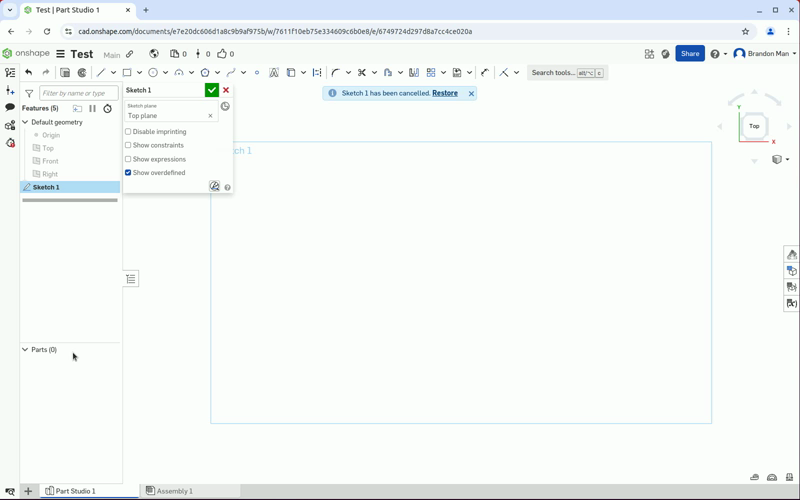
key(y)
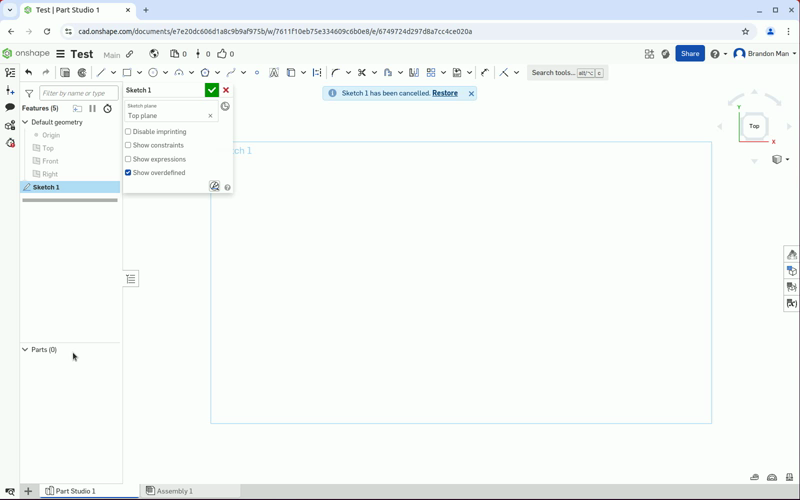
key(l)
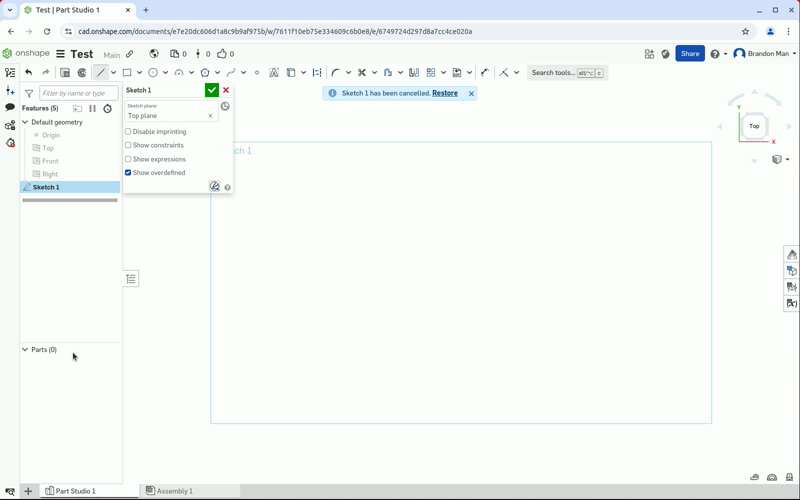
key_down(shift)
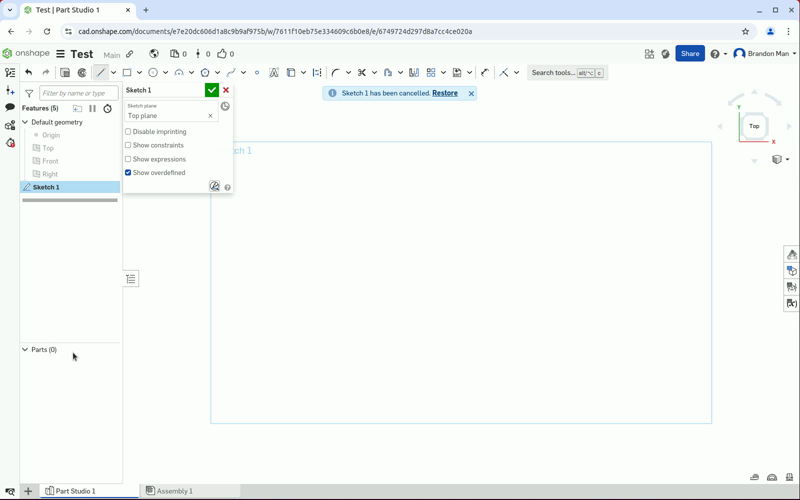
mouse_move(460, 395)
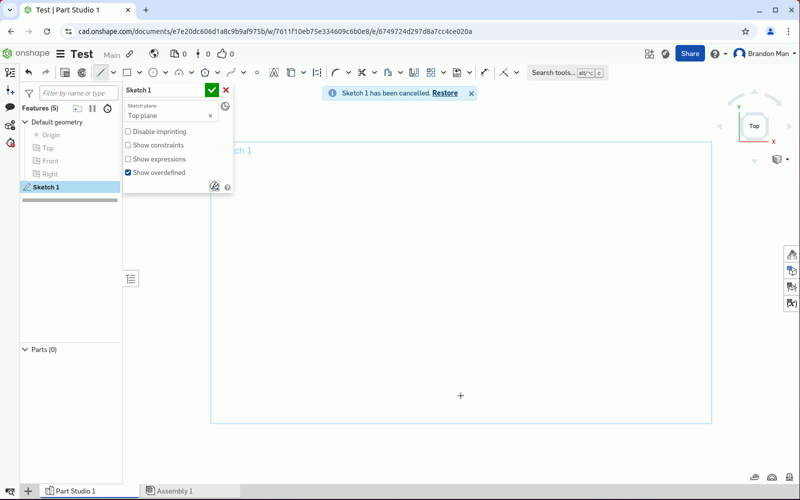
click(460, 395)
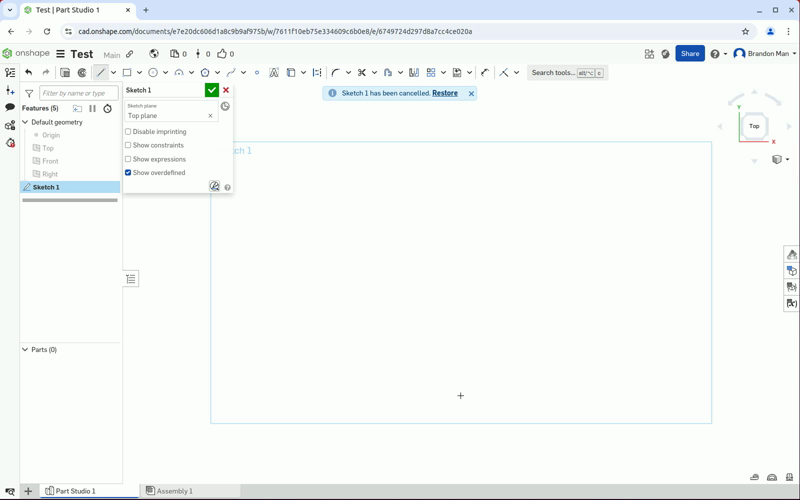
key_up(shift)
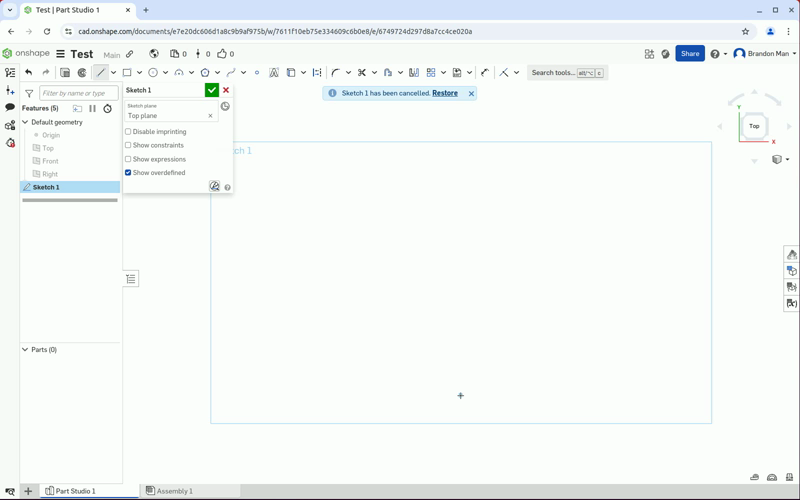
key_down(shift)
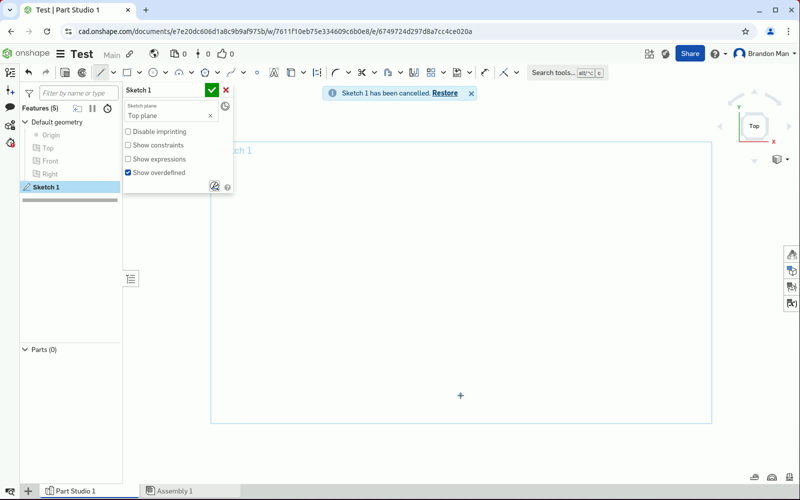
mouse_move(573, 395)
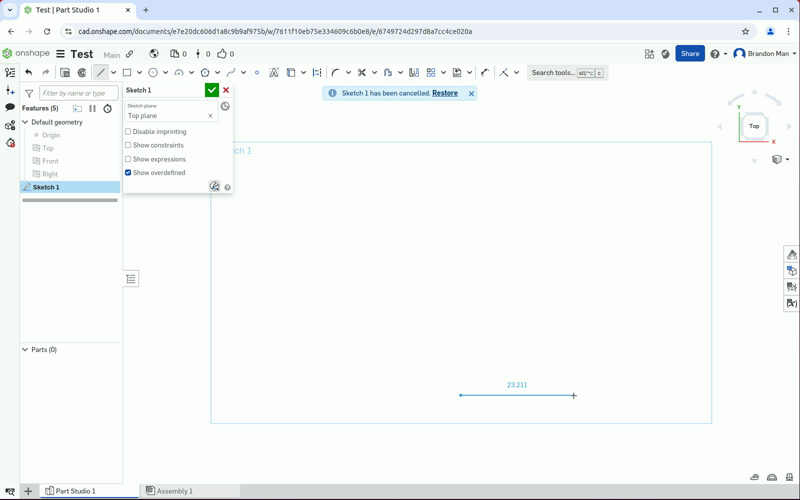
click(573, 395)
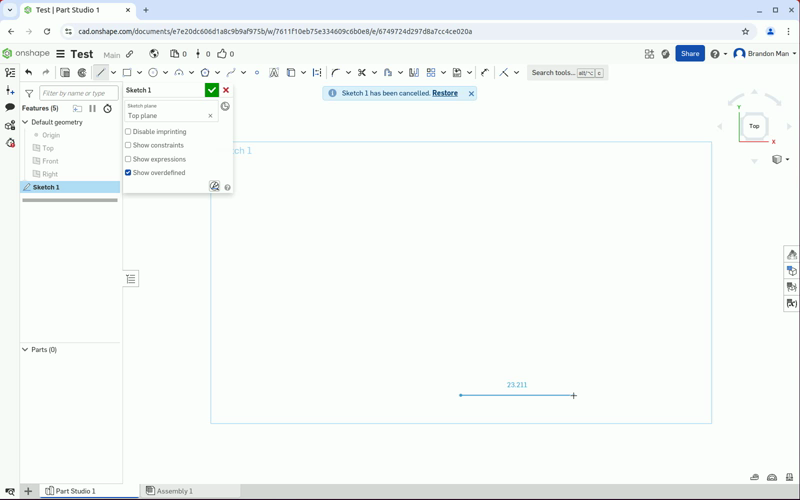
key_up(shift)
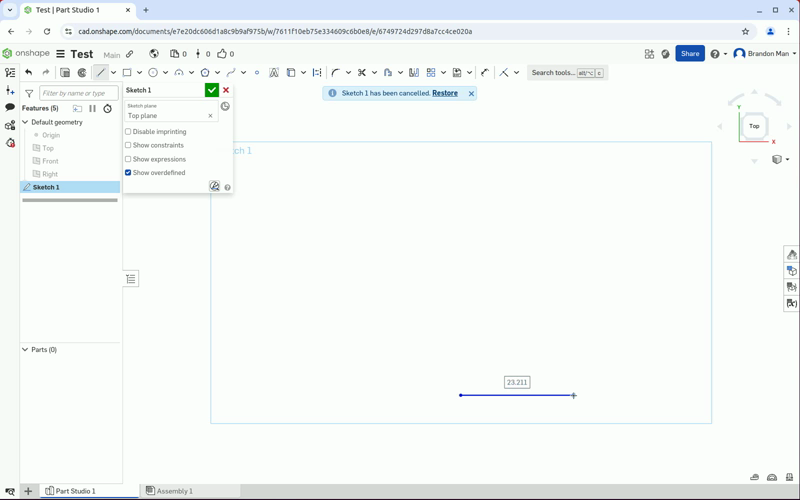
key_down(shift)
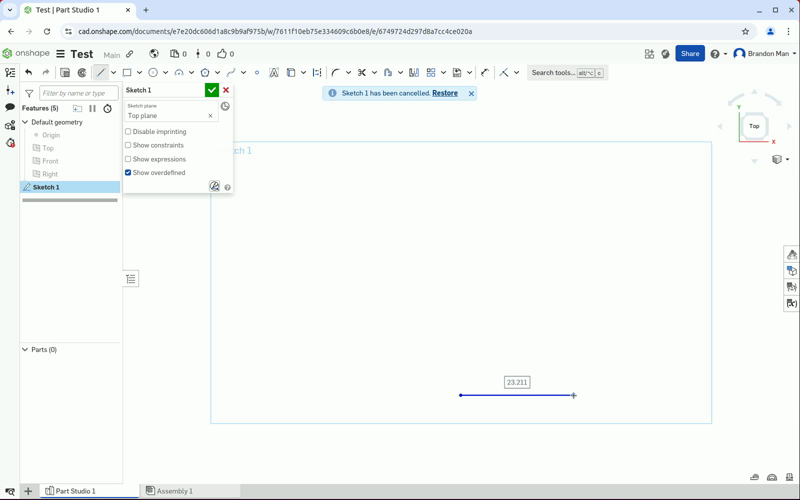
mouse_move(573, 282)
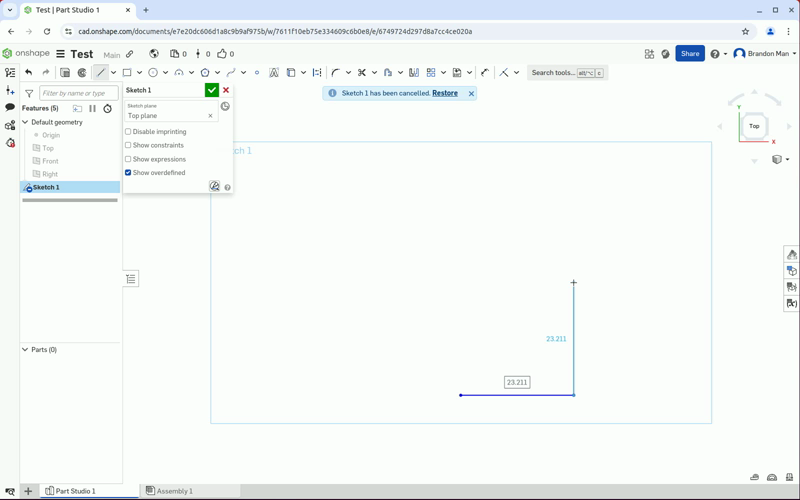
click(573, 282)
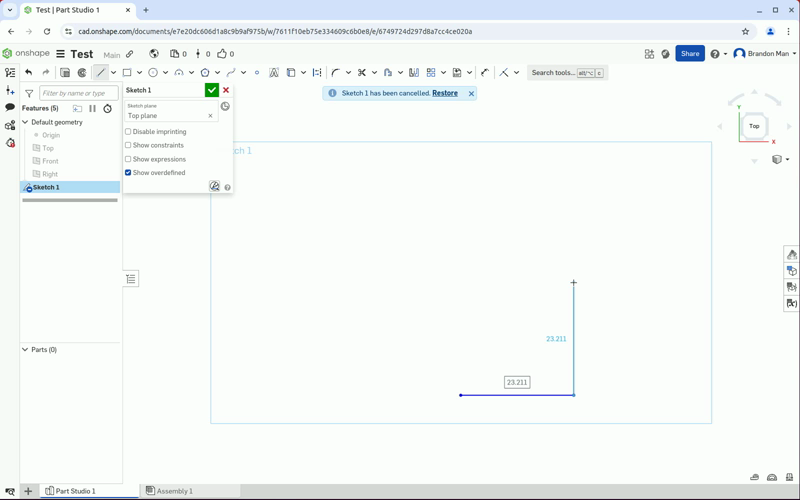
key_up(shift)
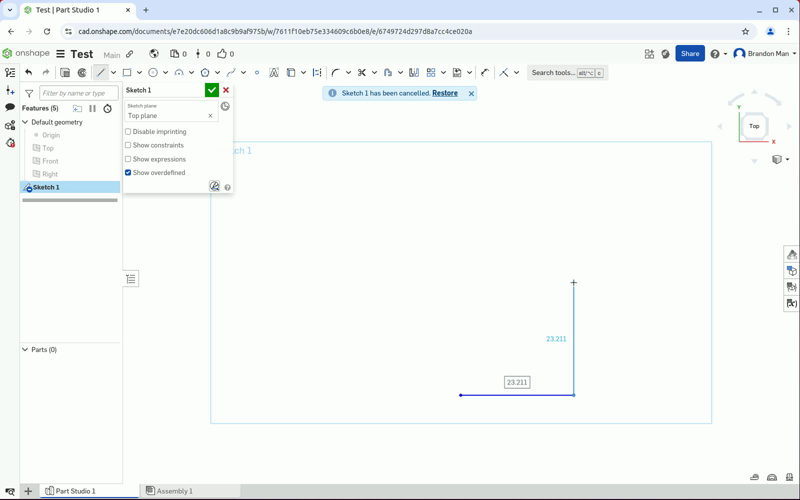
key(esc)
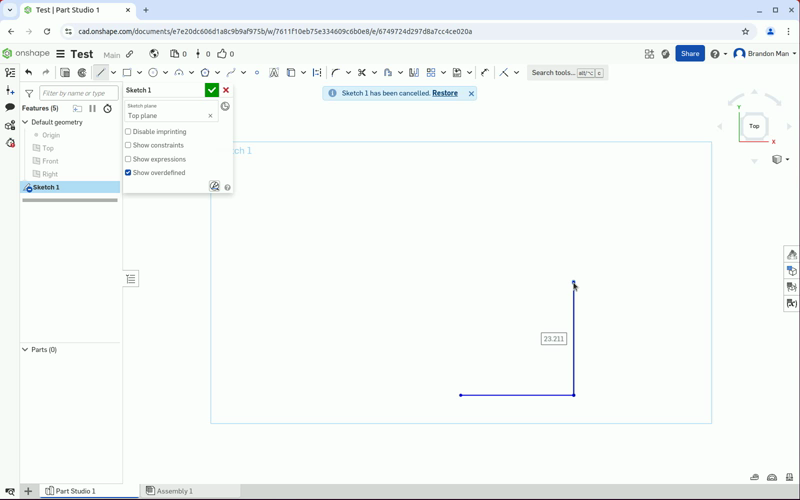
key(a)
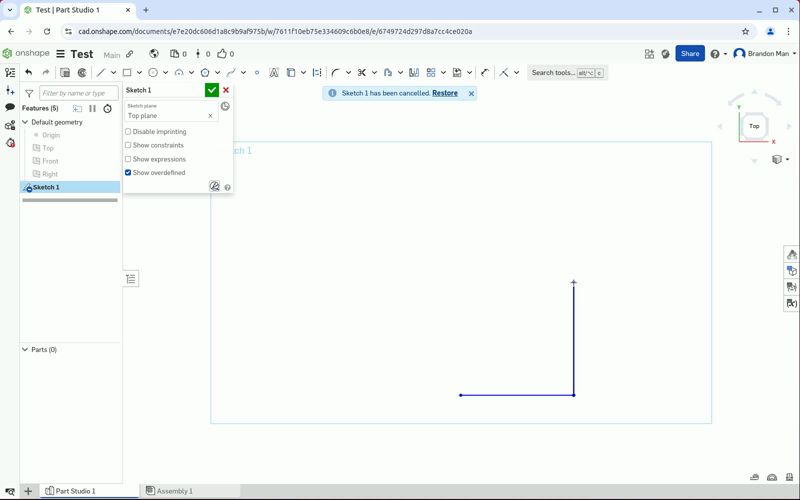
mouse_move(573, 282)
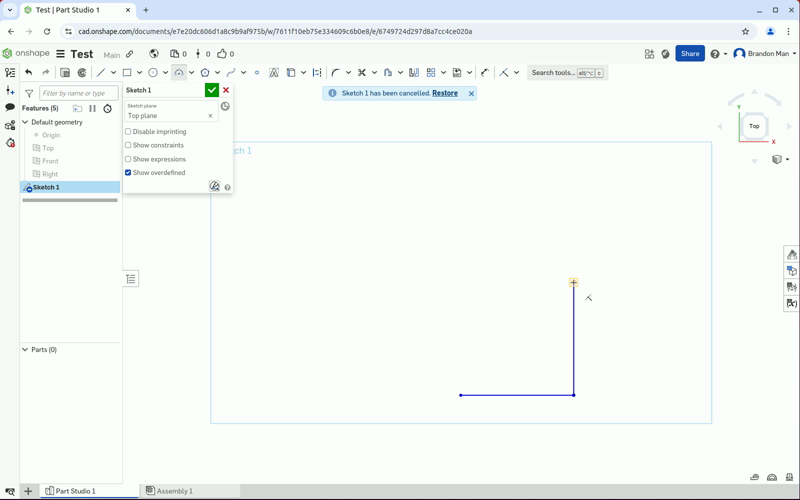
click(573, 282)
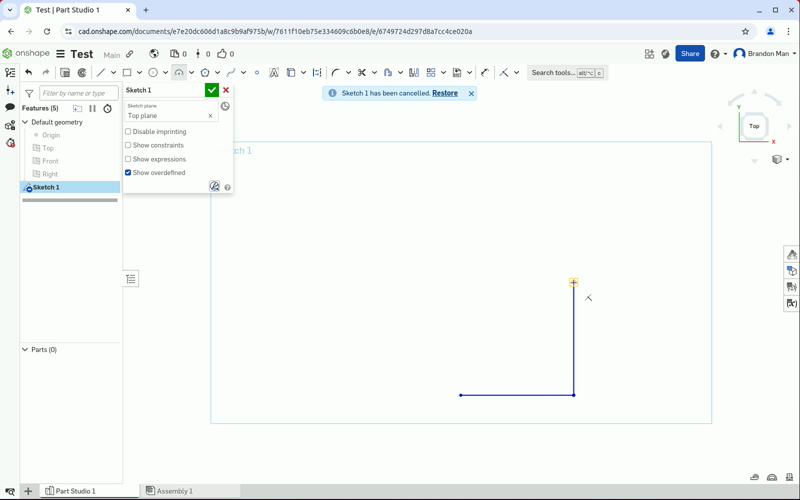
mouse_move(460, 395)
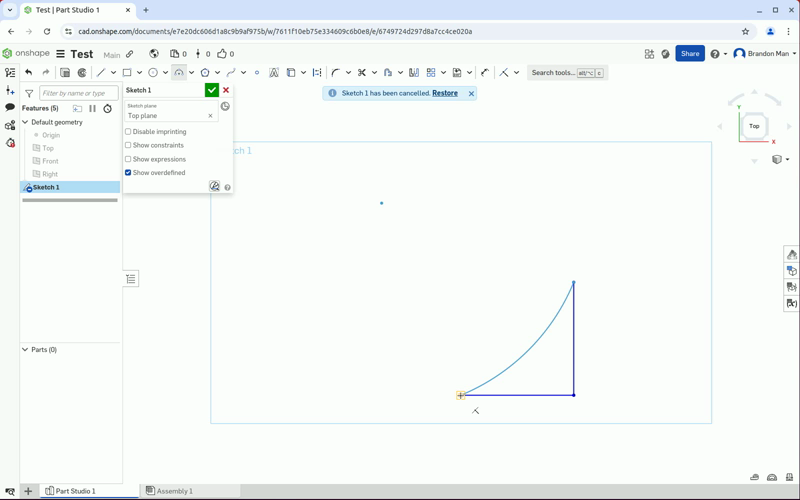
click(460, 395)
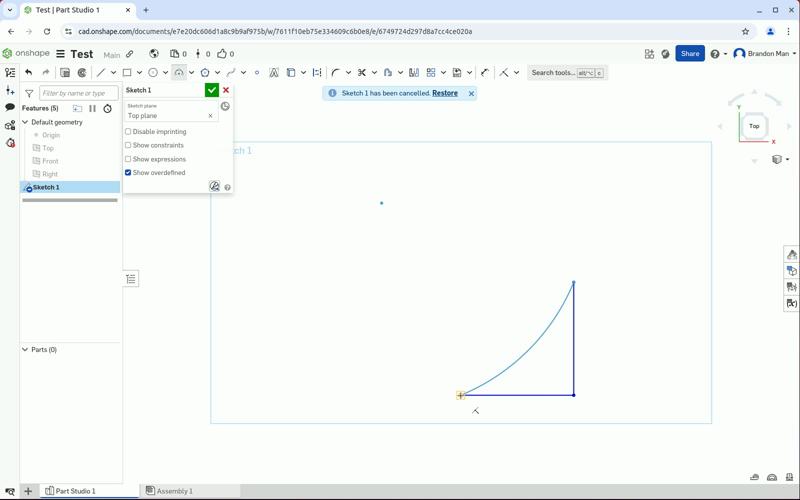
key_down(shift)
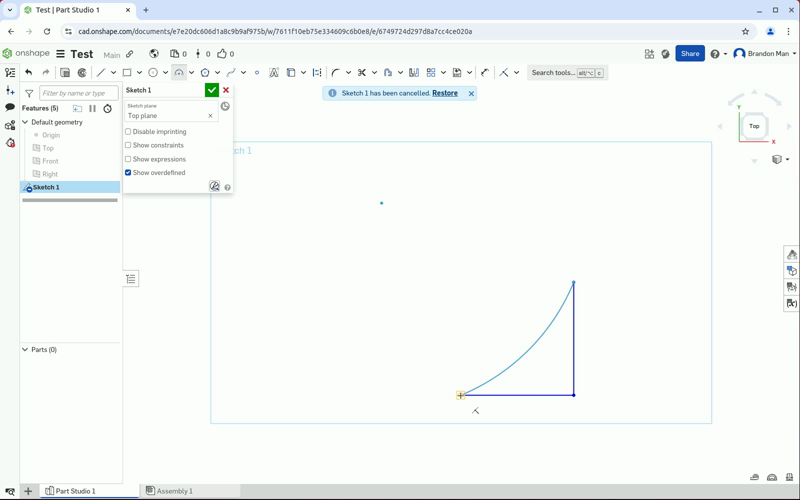
mouse_move(380, 202)
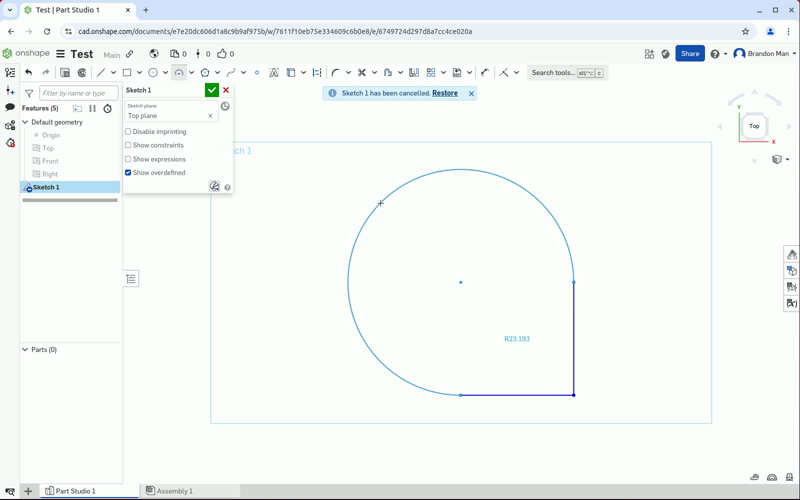
click(380, 202)
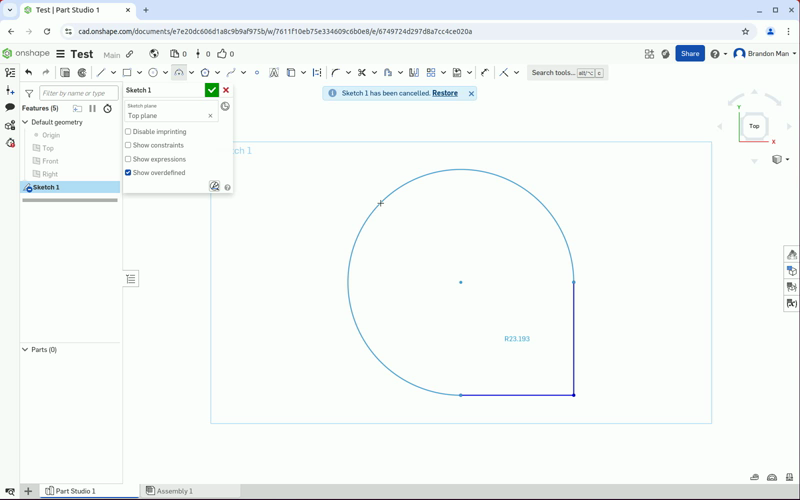
key_up(shift)
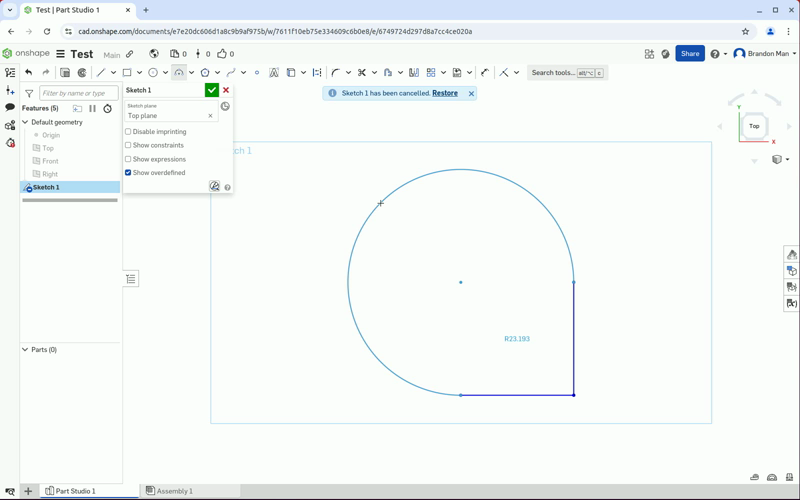
key(esc)
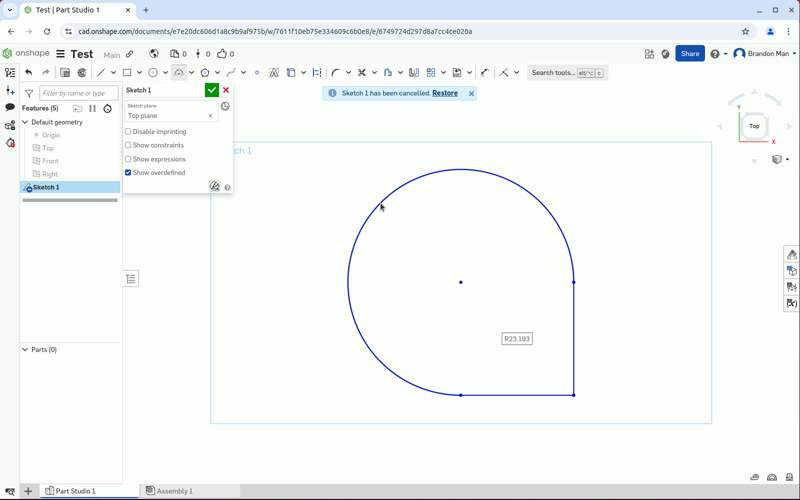
mouse_move(415, 249)
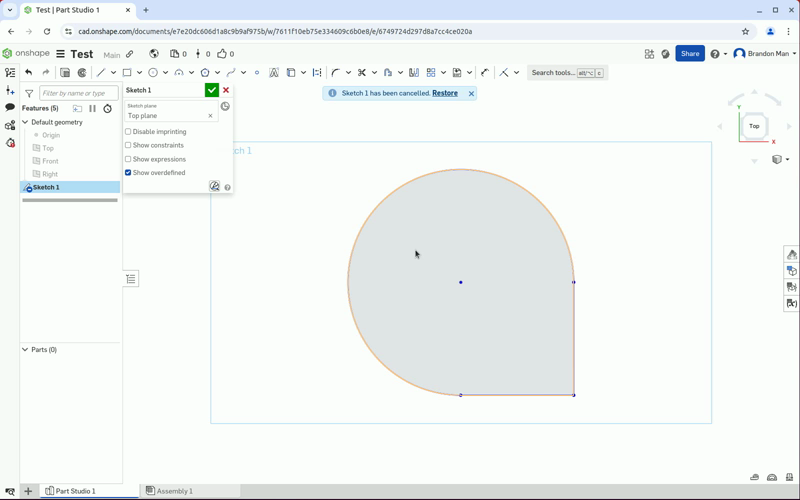
click(415, 249)
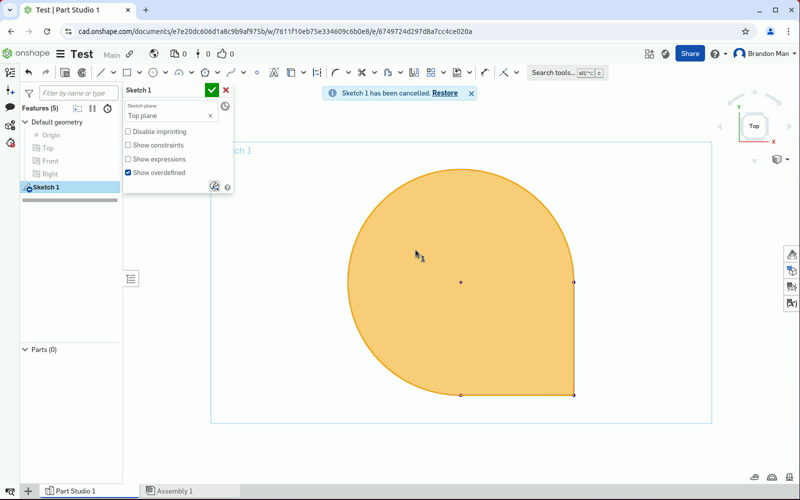
mouse_move(73, 352)
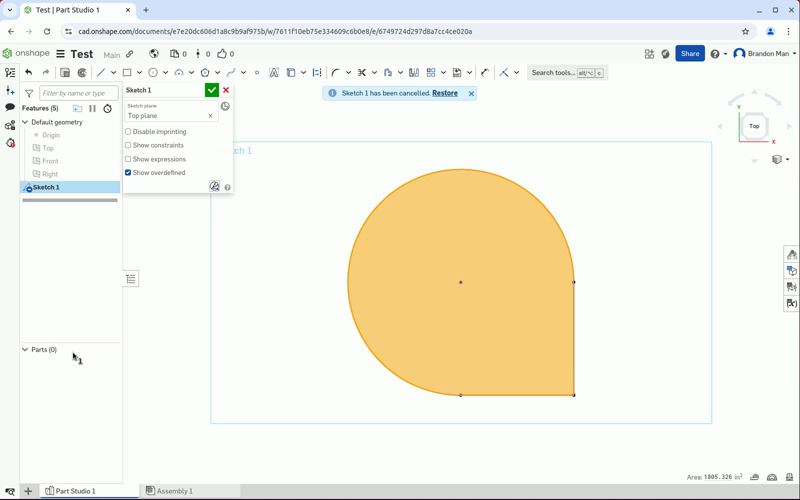
key(shift+y)
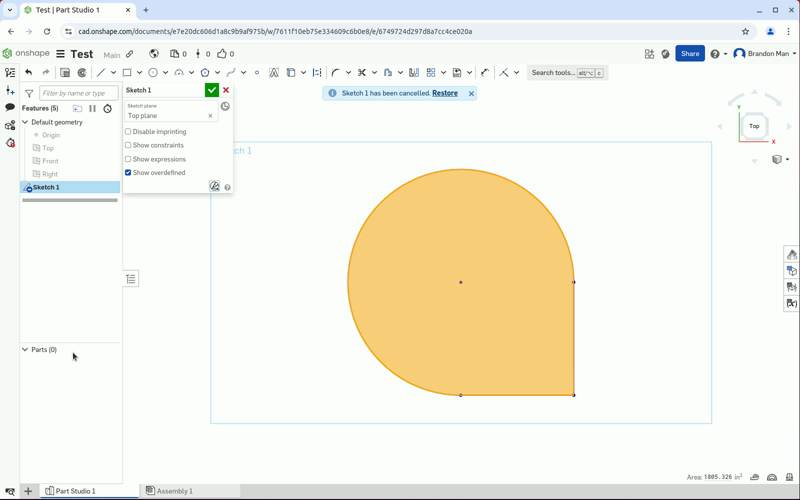
key(shift+e)
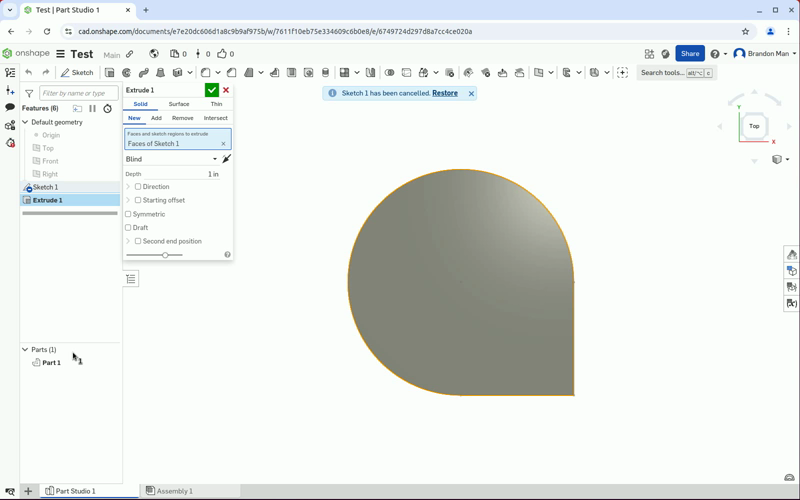
mouse_move(143, 106)
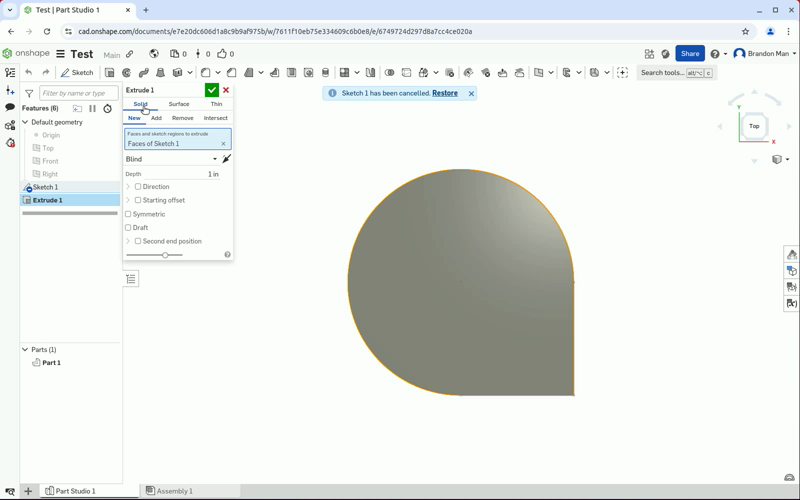
click(143, 106)
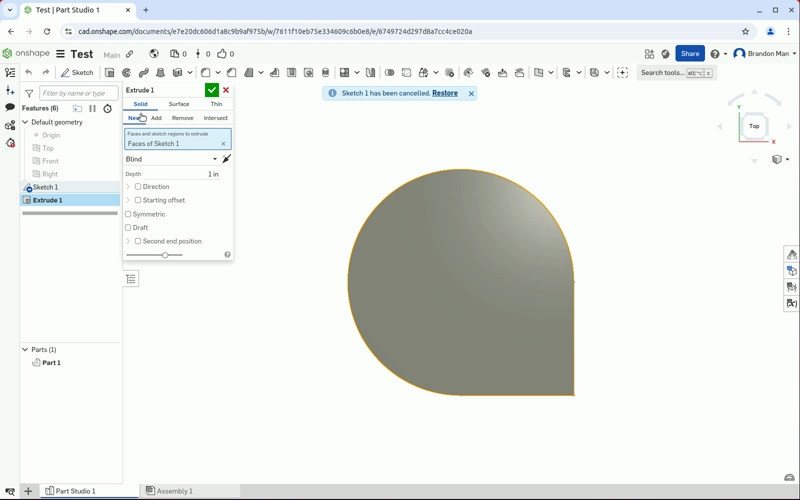
mouse_move(137, 120)
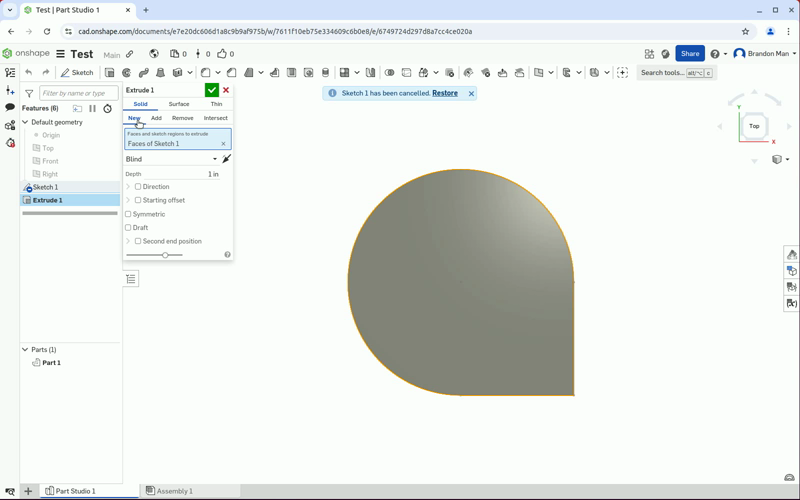
click(137, 120)
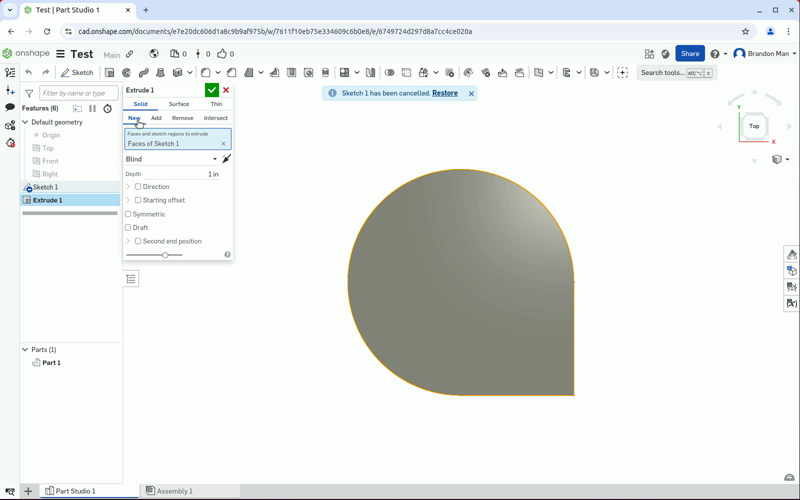
key(tab, 4)
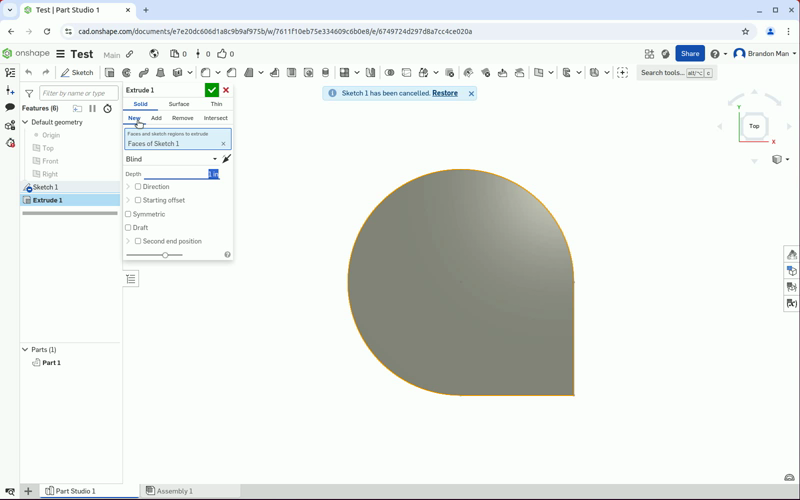
text(1.204)
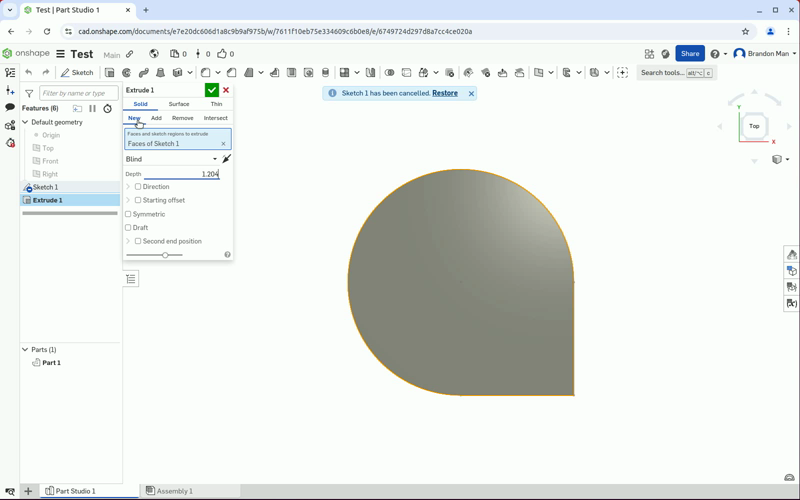
key(enter)
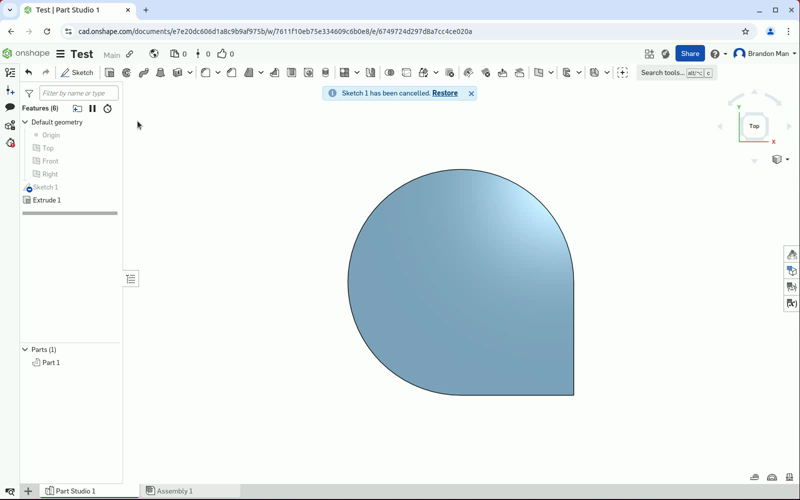
key(shift+h)
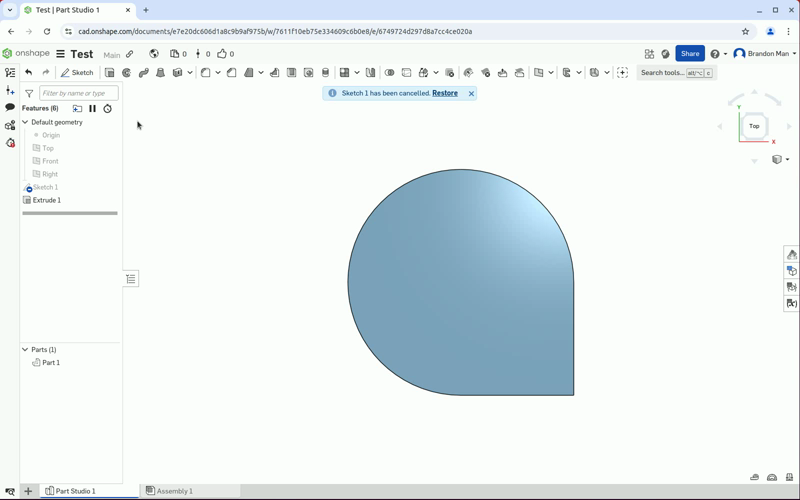
key(shift+h)
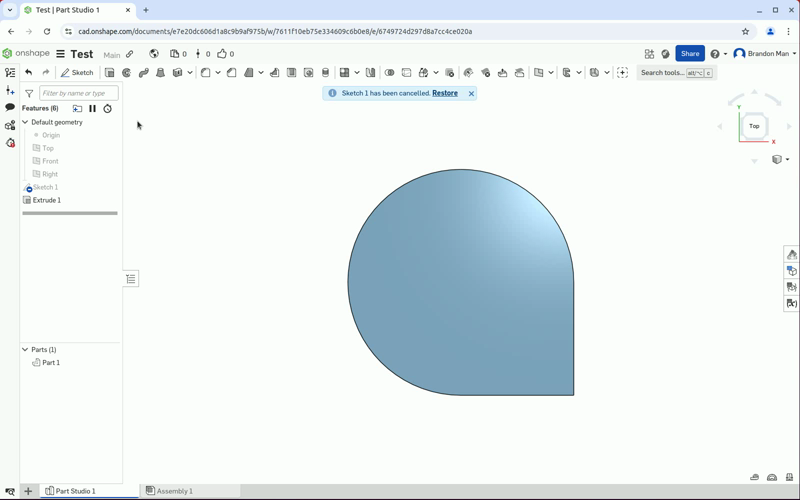
mouse_move(73, 189)
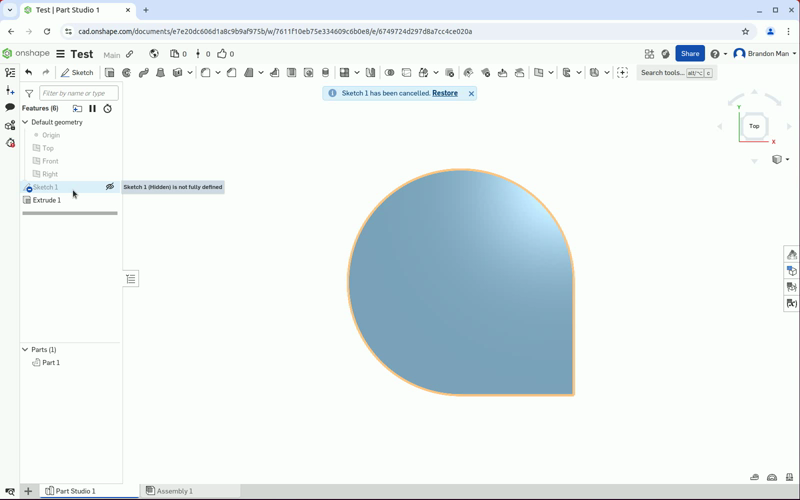
click(73, 189)
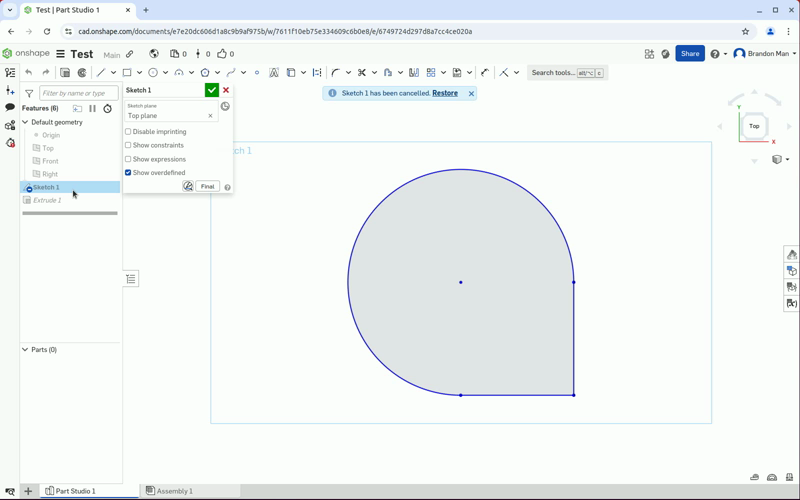
mouse_move(229, 92)
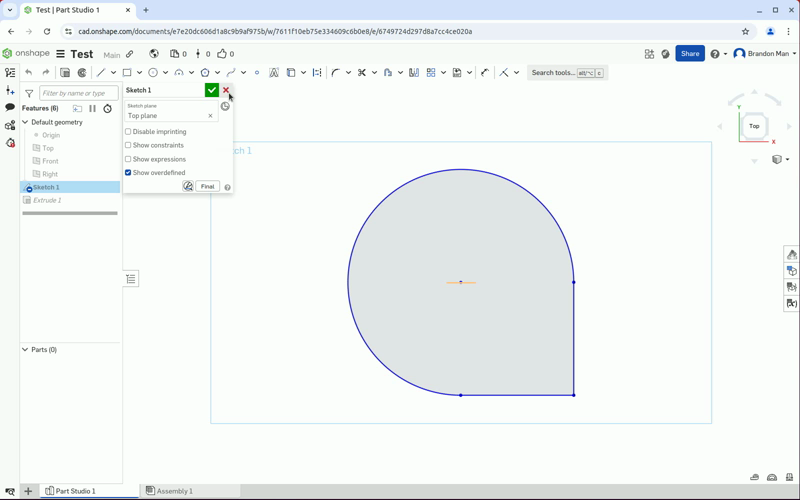
click(229, 92)
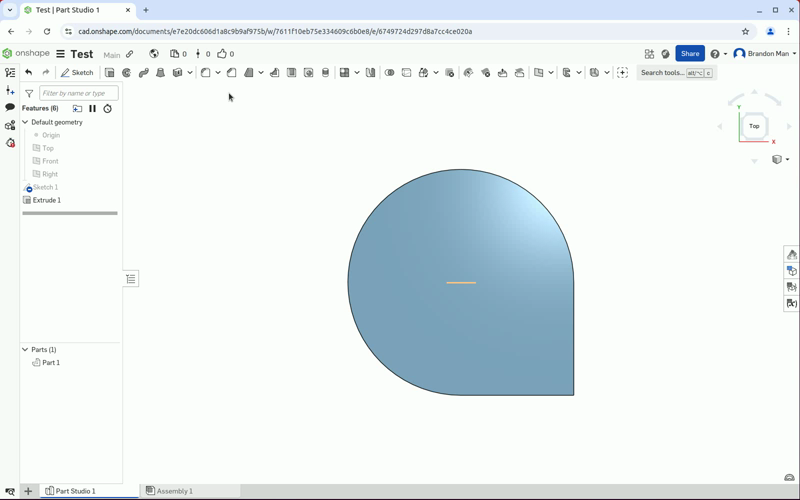
mouse_move(541, 75)
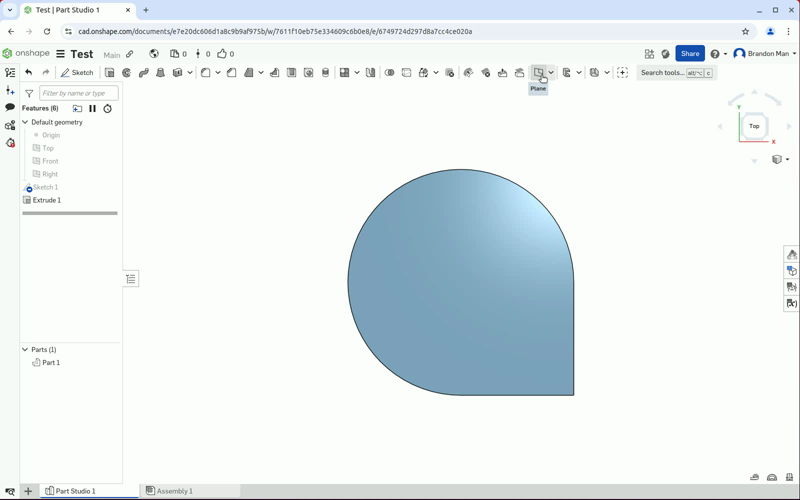
click(541, 75)
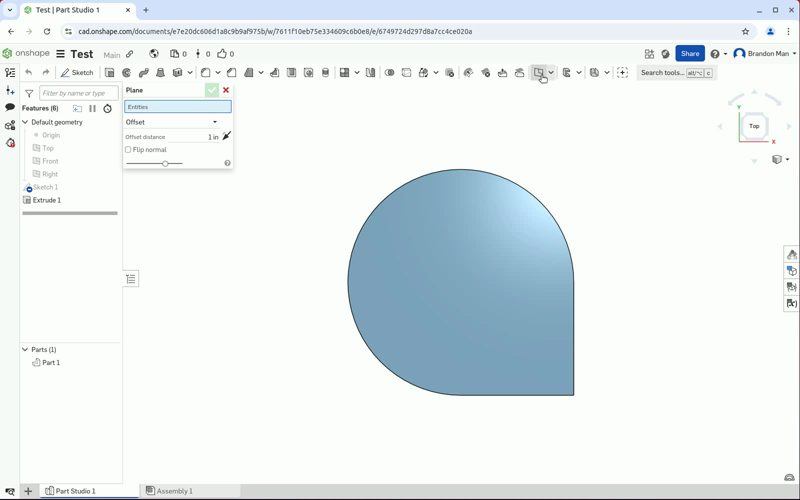
mouse_move(73, 150)
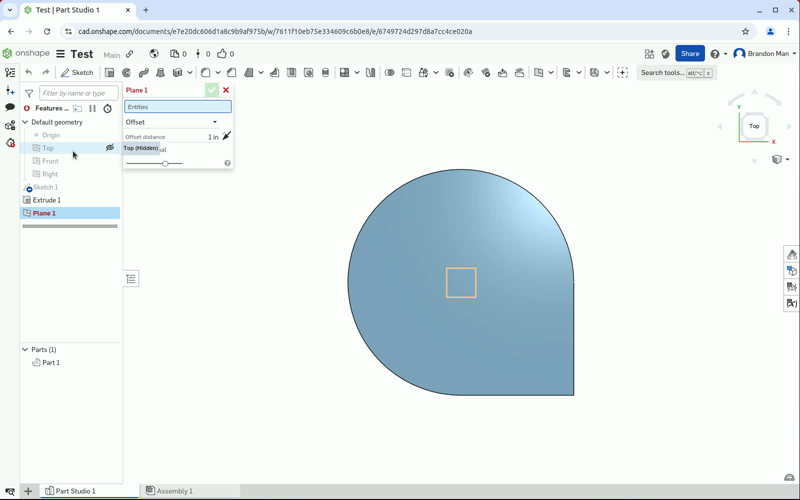
click(73, 150)
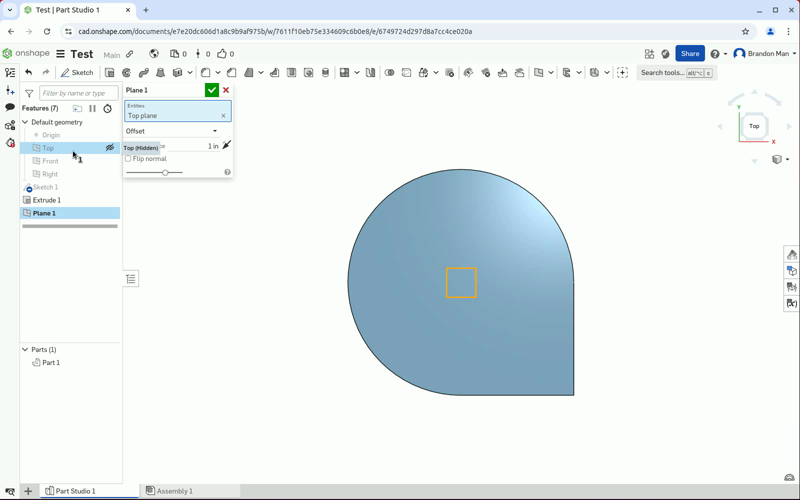
key(tab, 2)
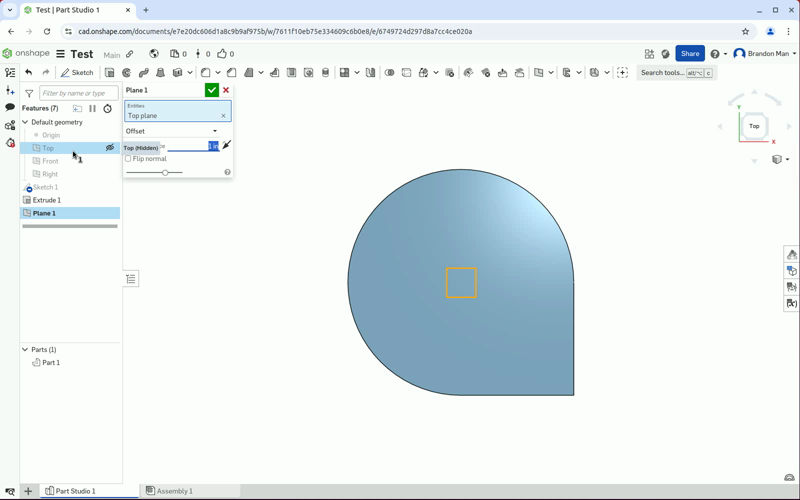
text(1.202)
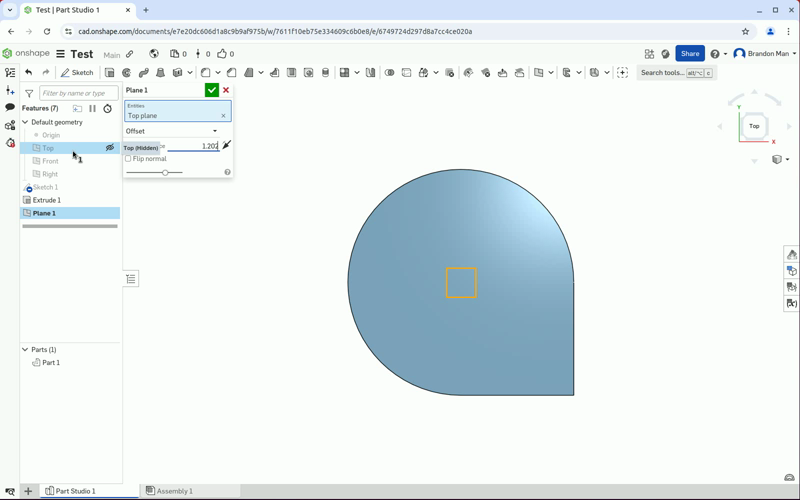
key(enter, 2)
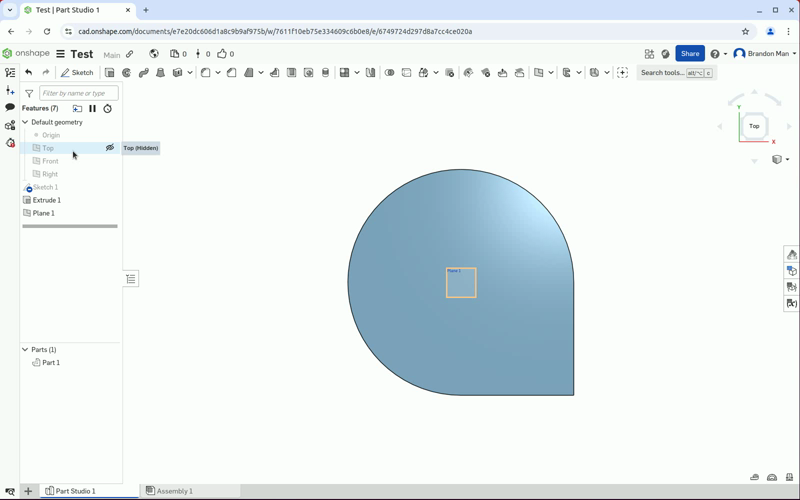
key(shift+s)
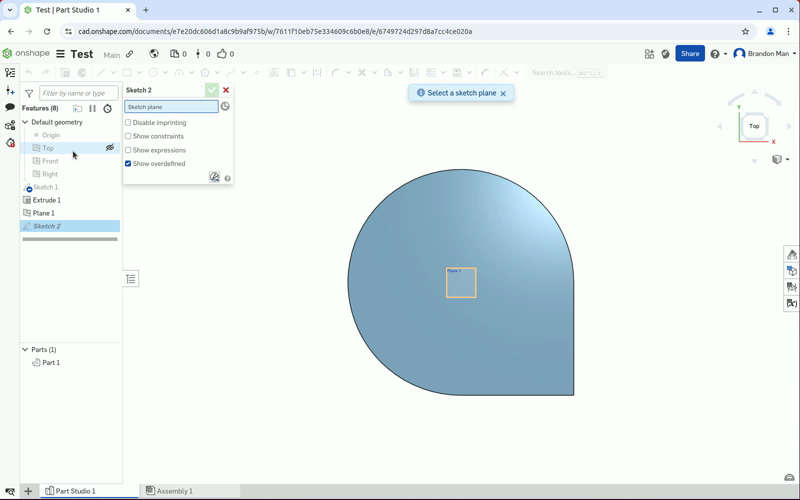
mouse_move(73, 215)
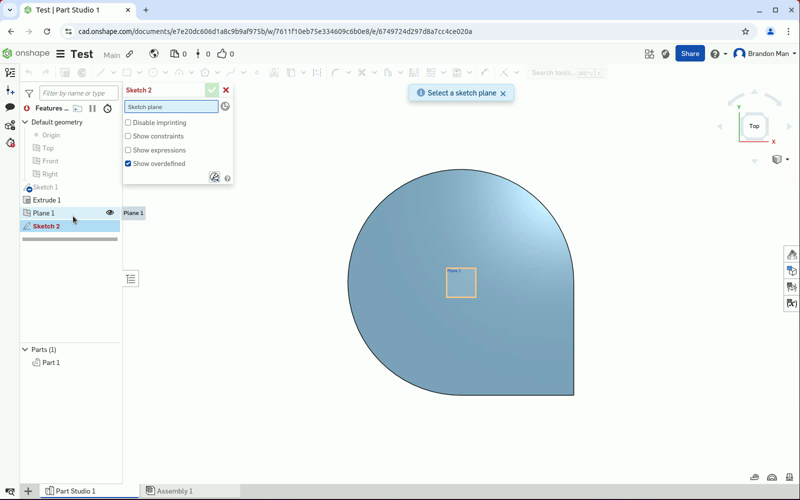
click(73, 215)
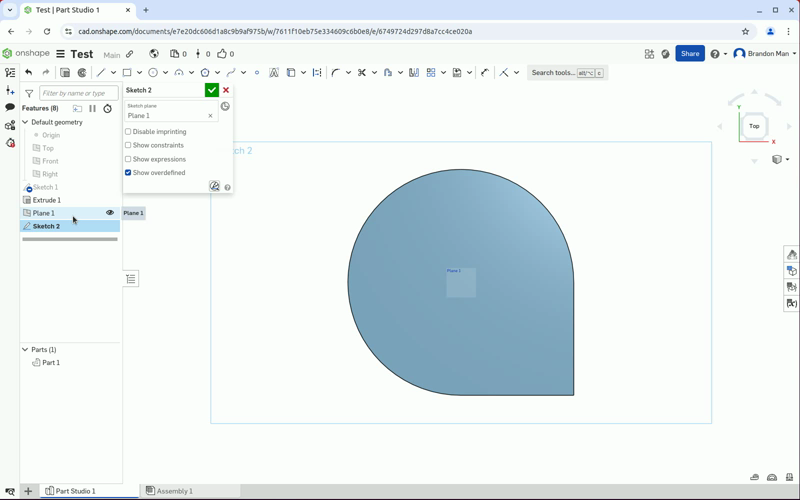
mouse_move(73, 352)
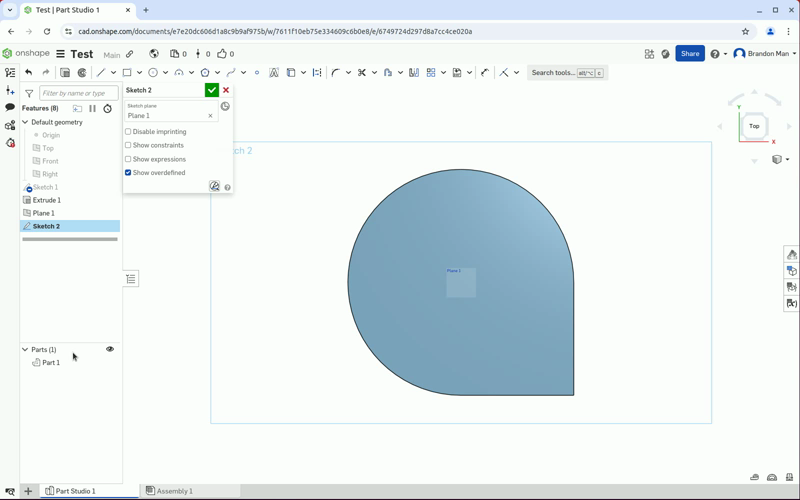
key(y)
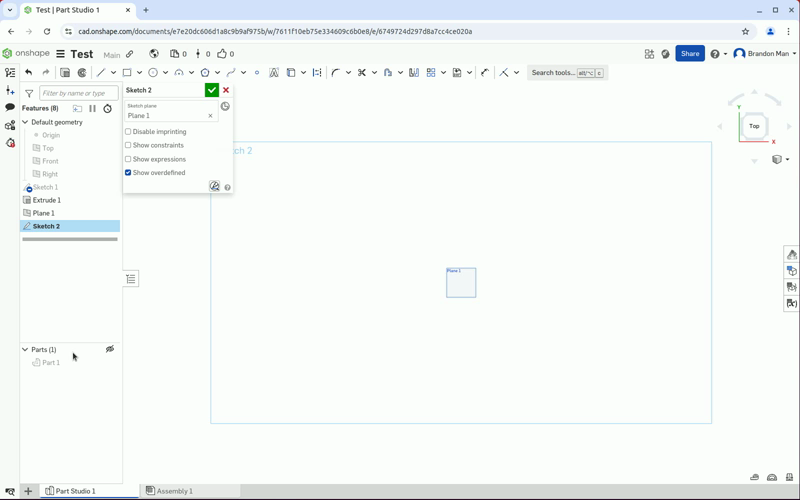
key(a)
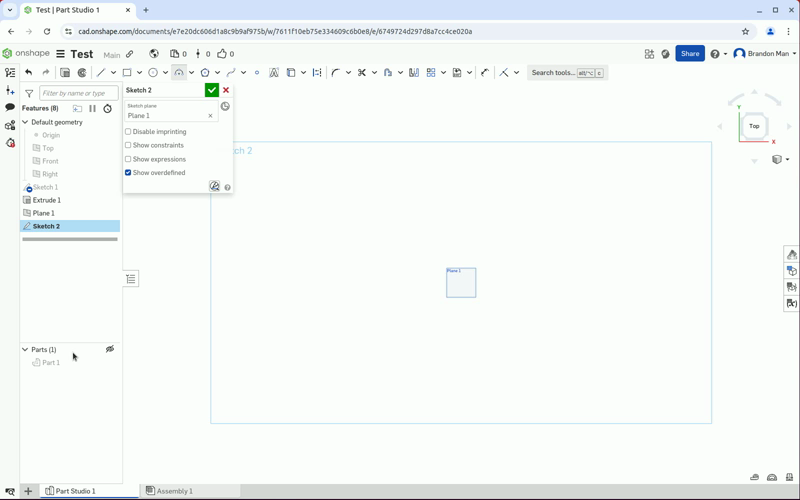
key_down(shift)
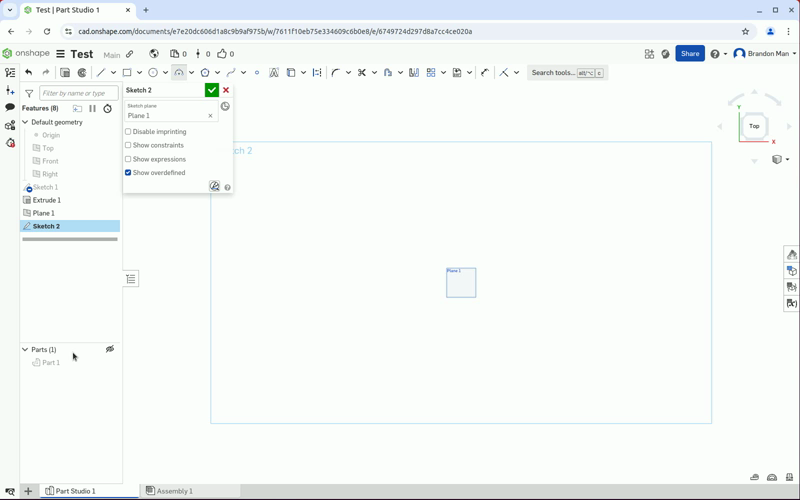
mouse_move(393, 231)
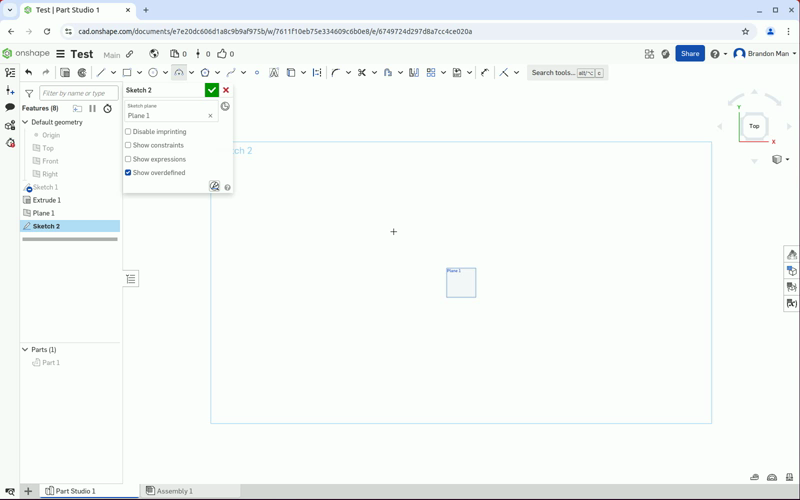
click(393, 231)
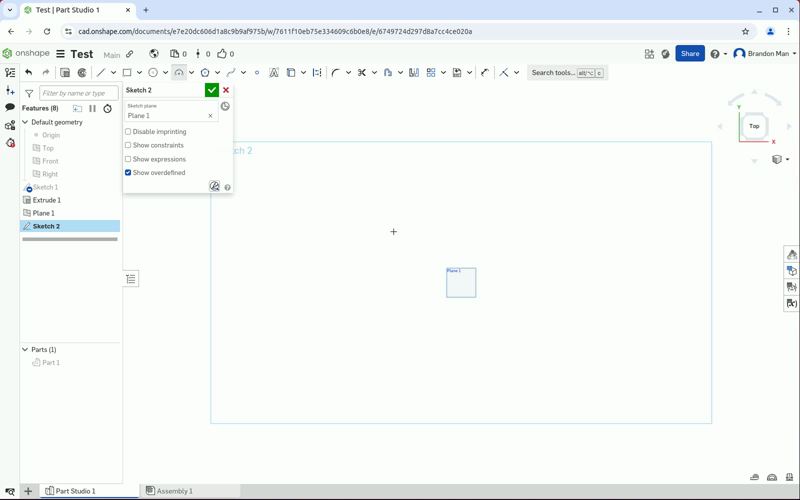
key_up(shift)
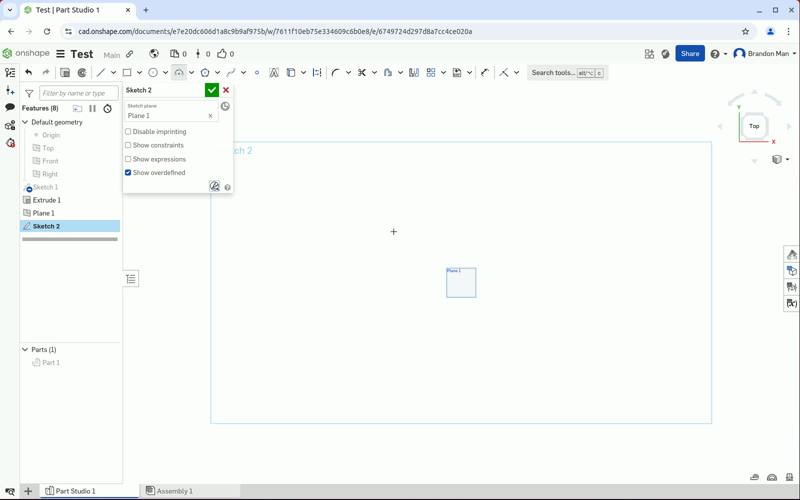
key_down(shift)
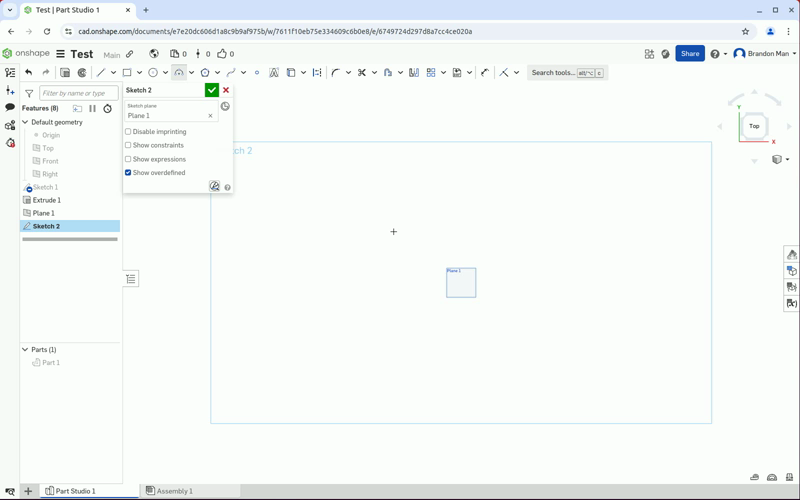
mouse_move(412, 226)
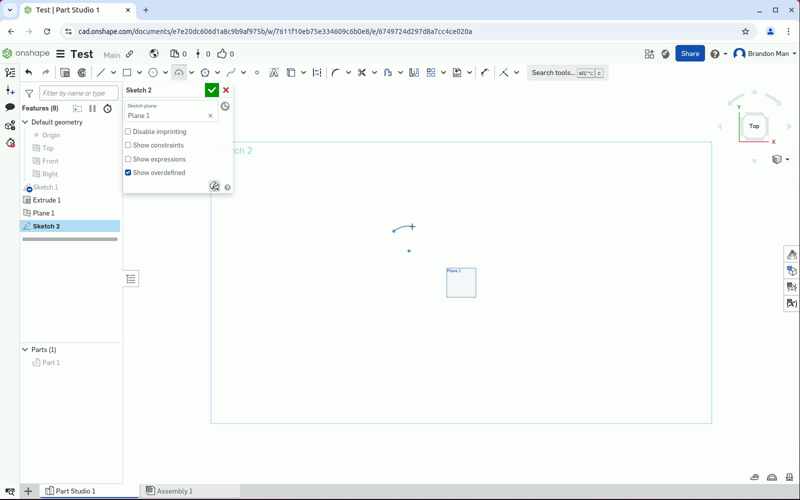
click(412, 226)
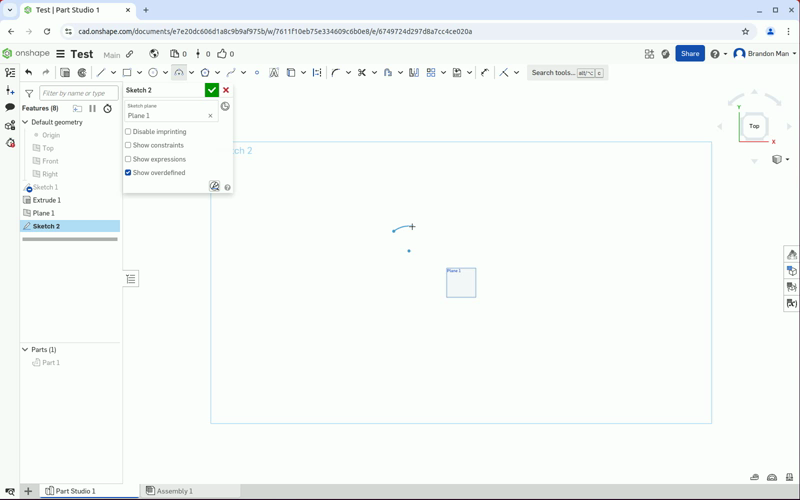
mouse_move(404, 233)
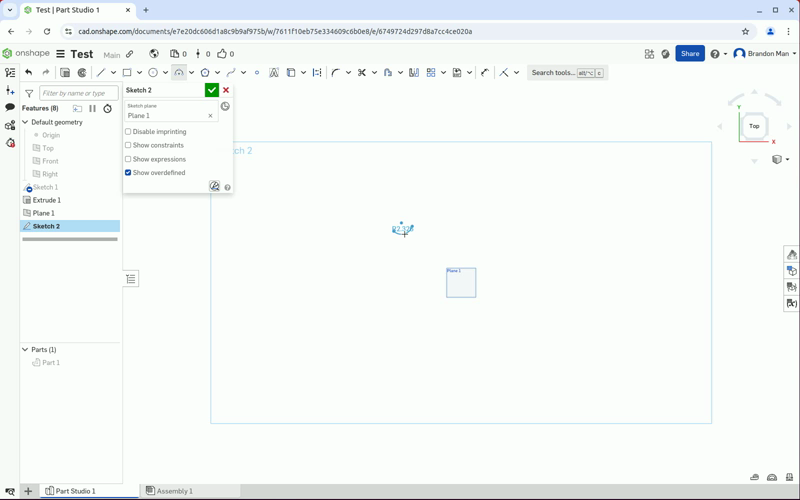
click(404, 233)
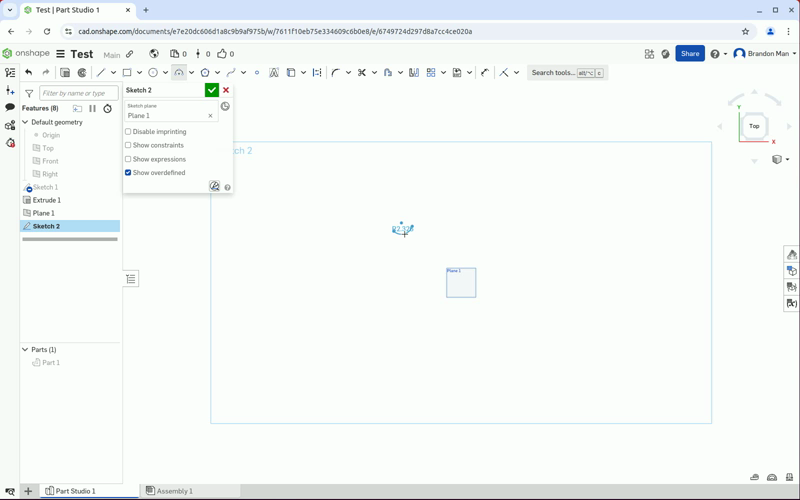
key_up(shift)
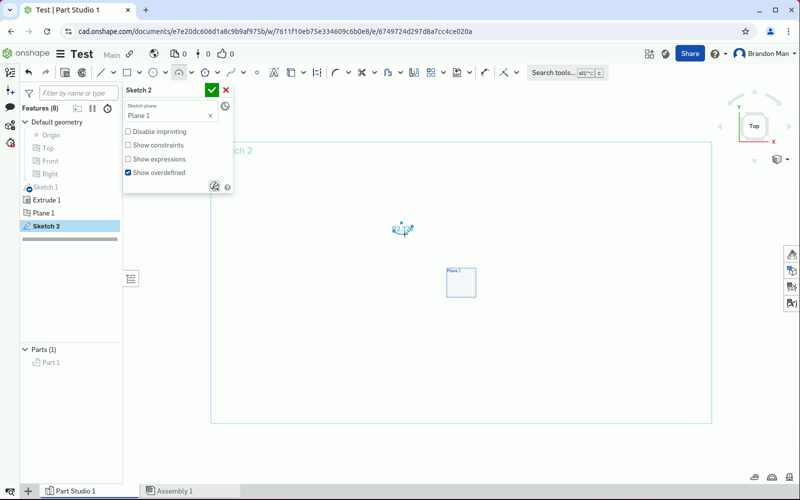
mouse_move(412, 226)
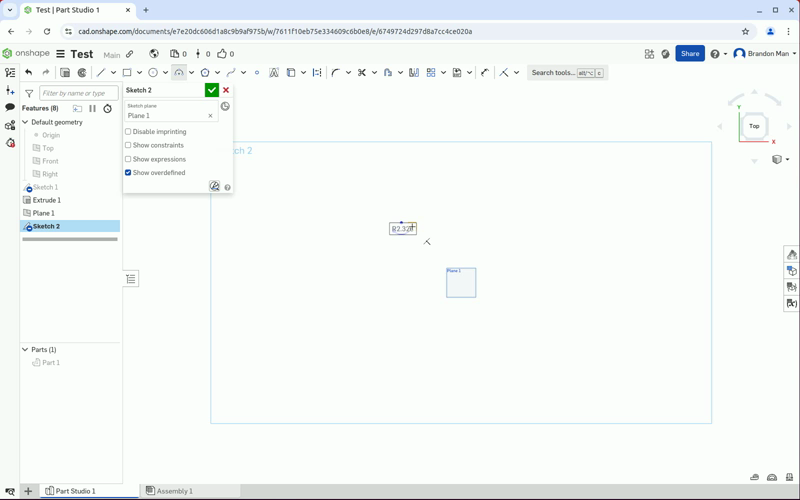
click(412, 226)
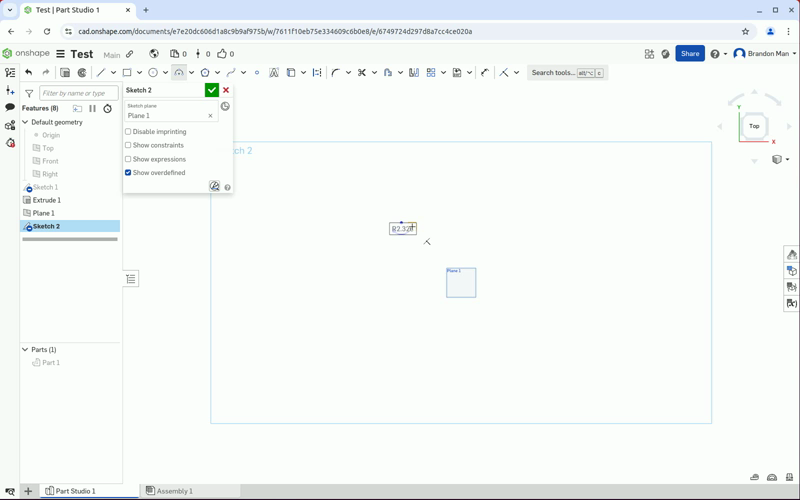
key_down(shift)
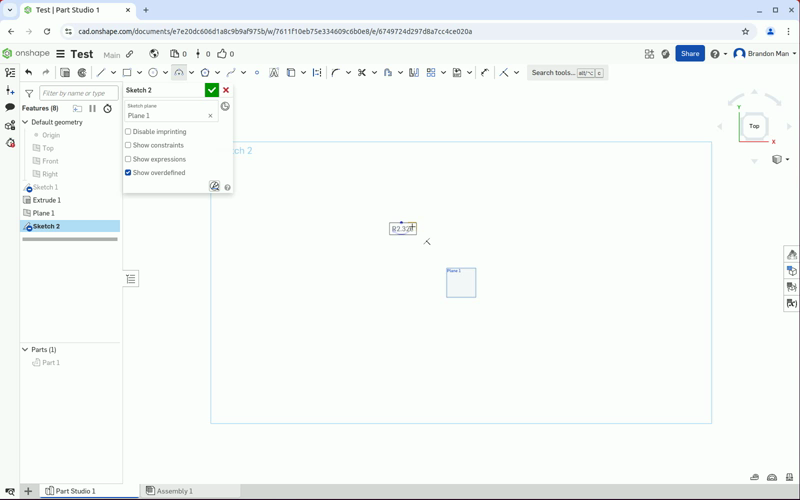
mouse_move(419, 208)
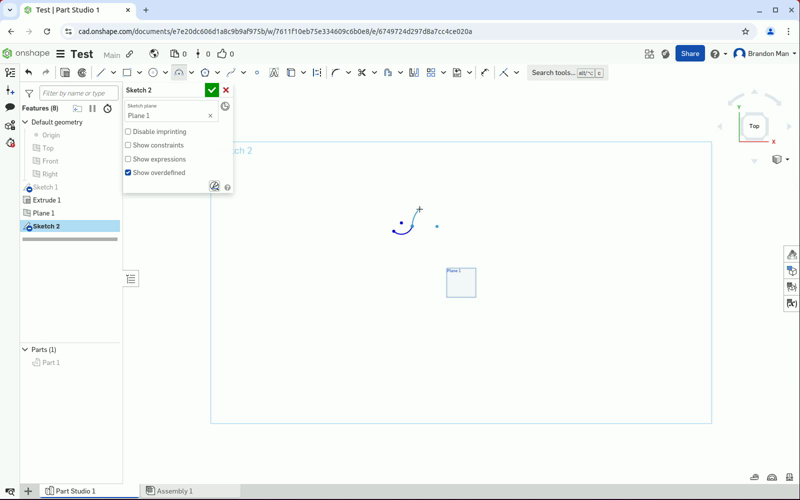
click(419, 208)
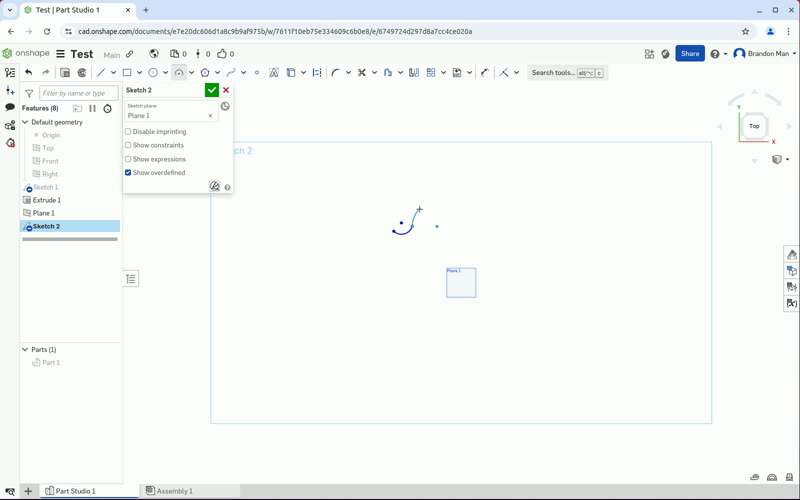
mouse_move(420, 219)
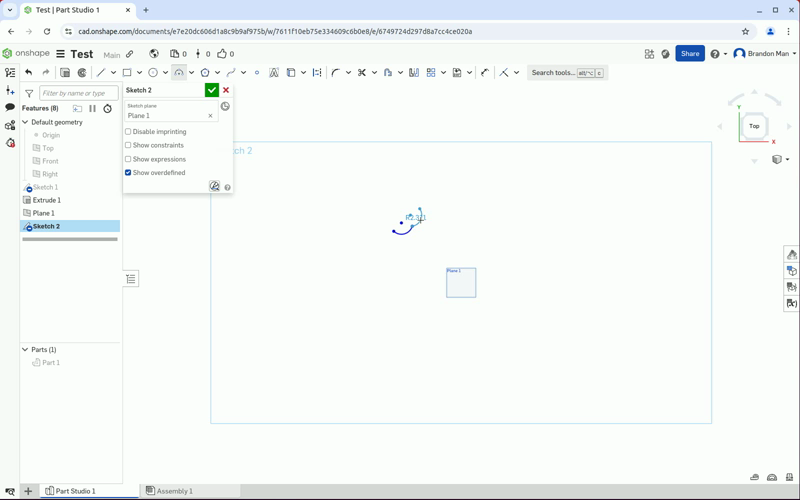
click(420, 219)
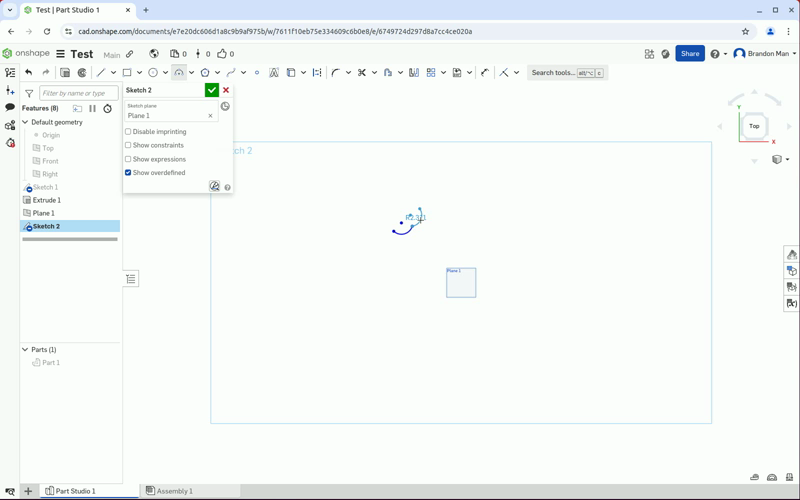
key_up(shift)
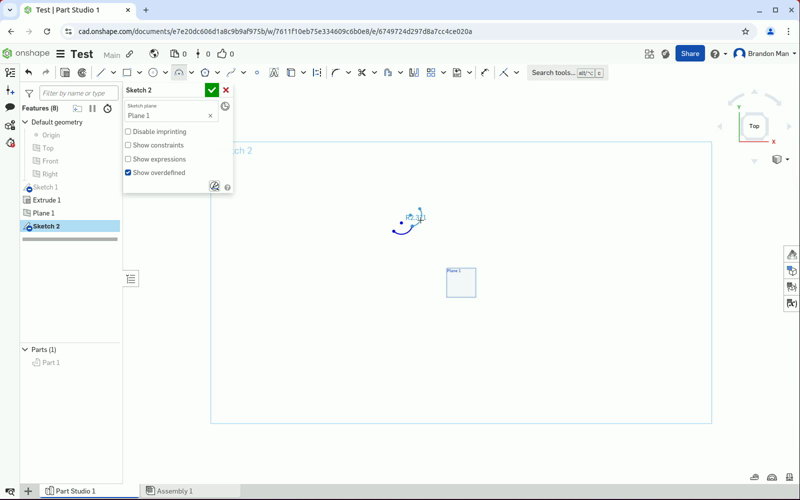
mouse_move(419, 208)
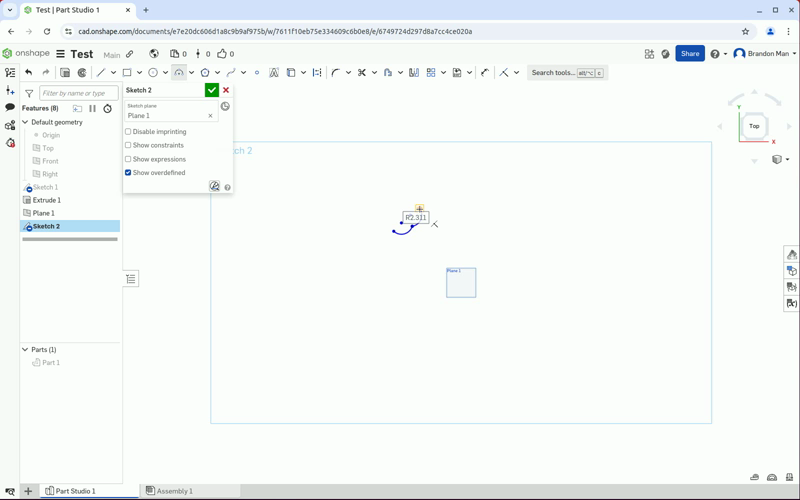
click(419, 208)
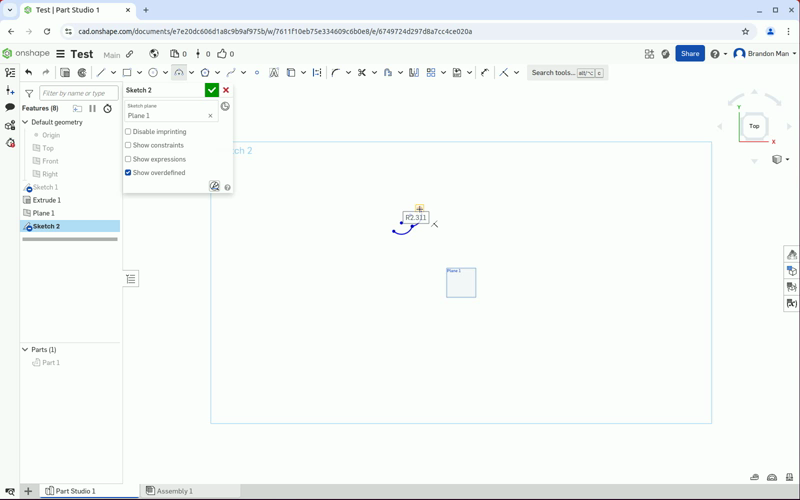
mouse_move(393, 231)
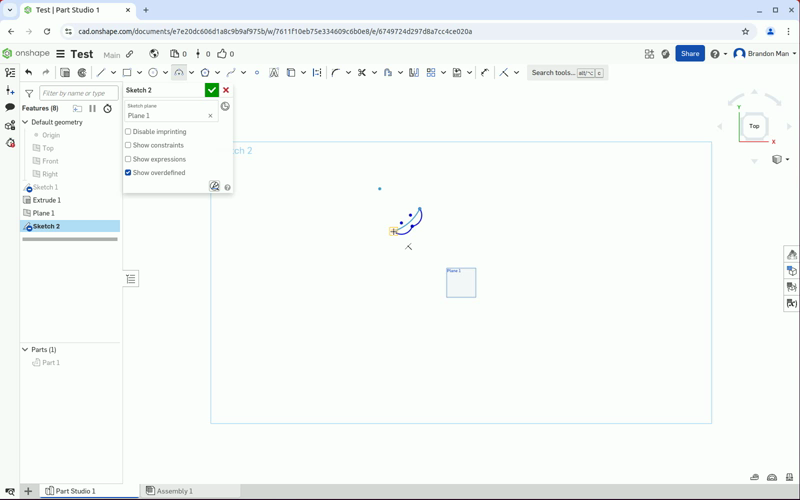
click(393, 231)
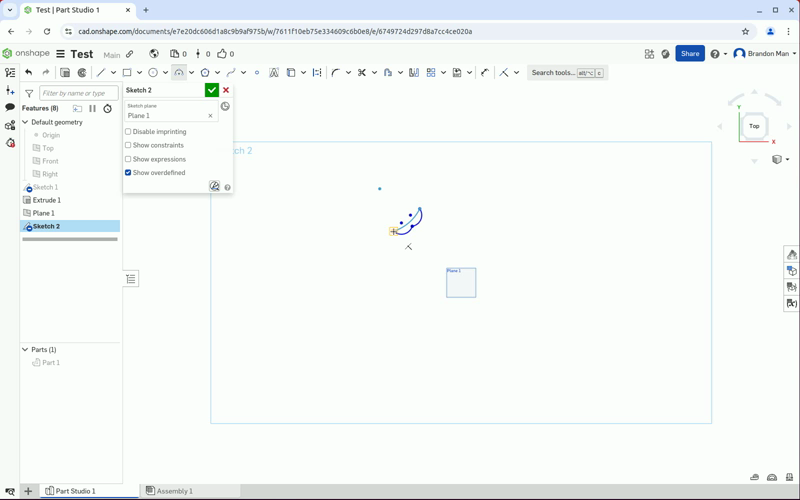
key_down(shift)
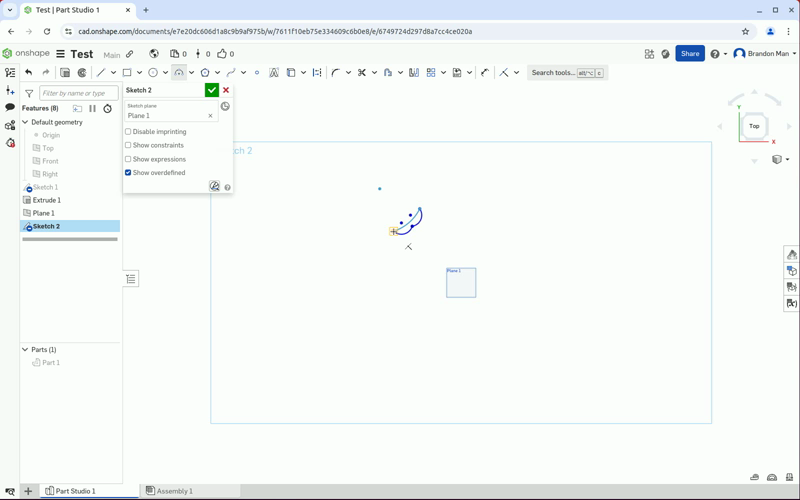
mouse_move(405, 218)
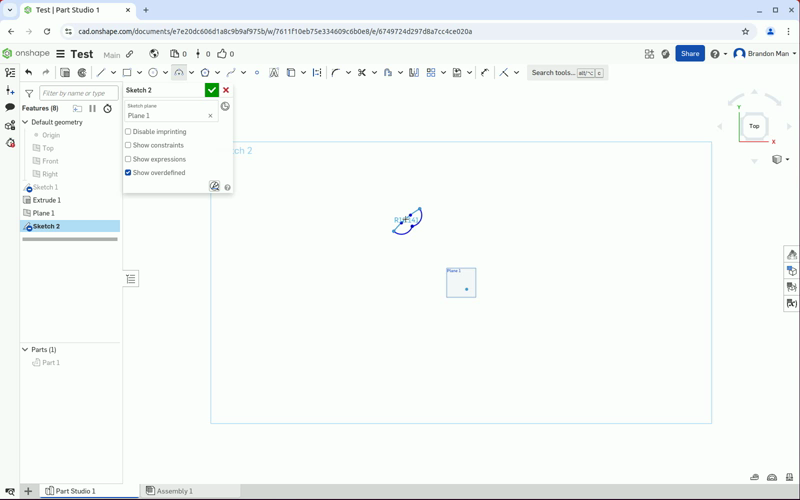
click(405, 218)
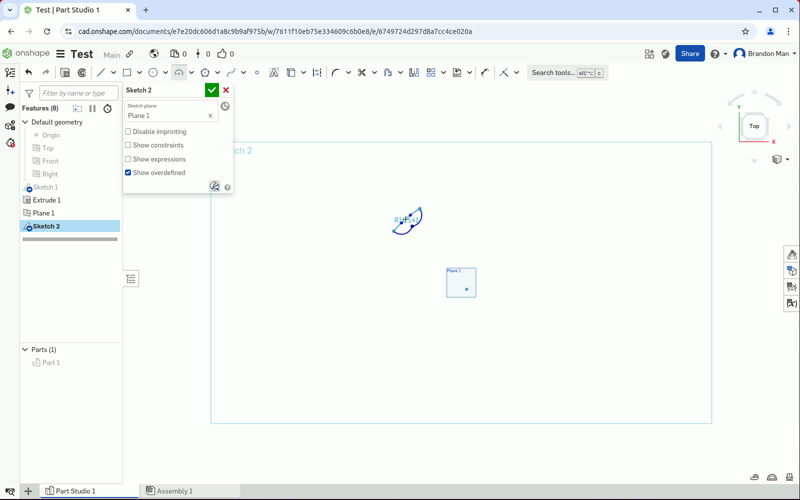
key_up(shift)
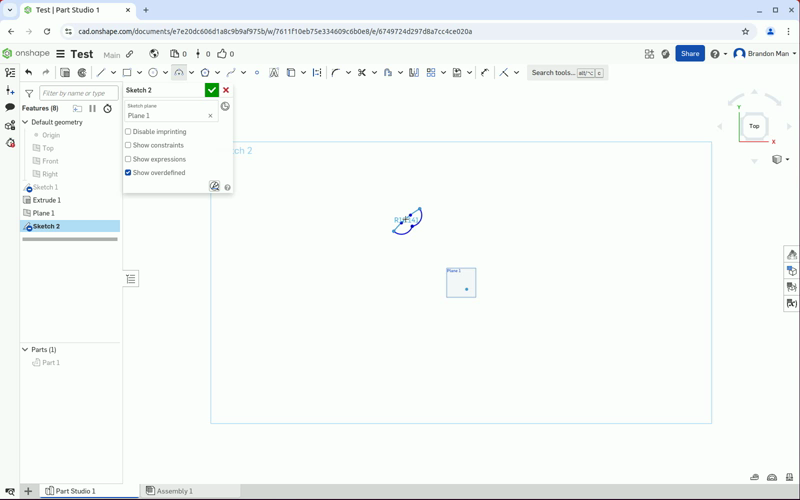
key(esc)
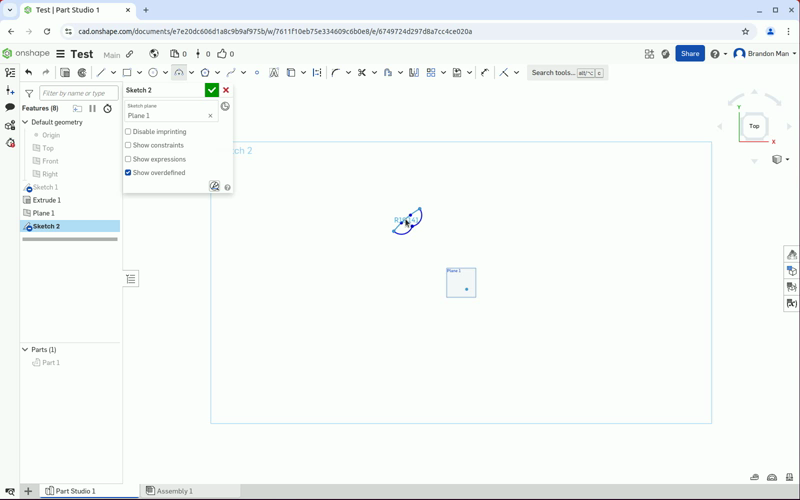
mouse_move(409, 217)
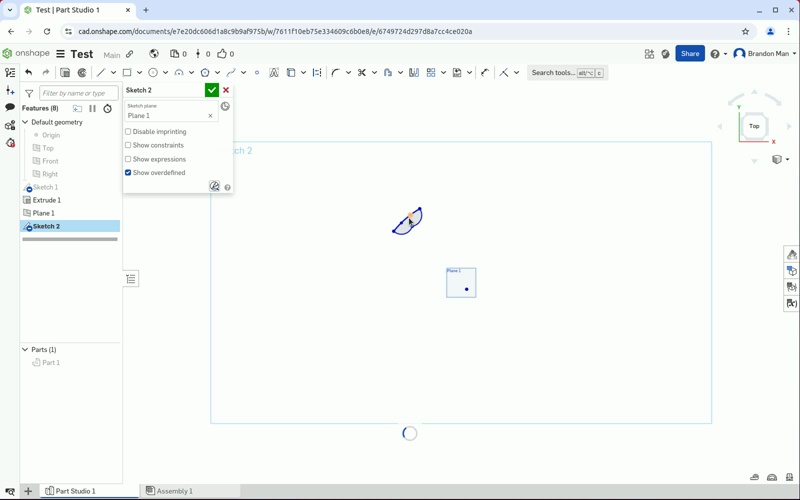
scroll(6)
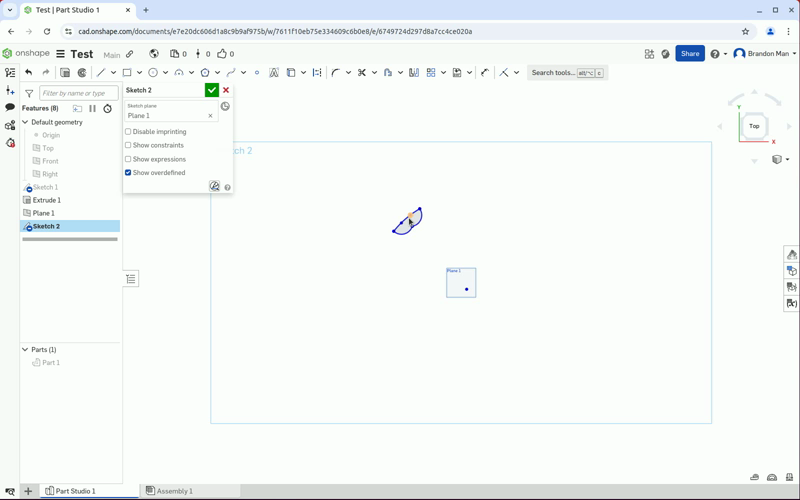
scroll(6)
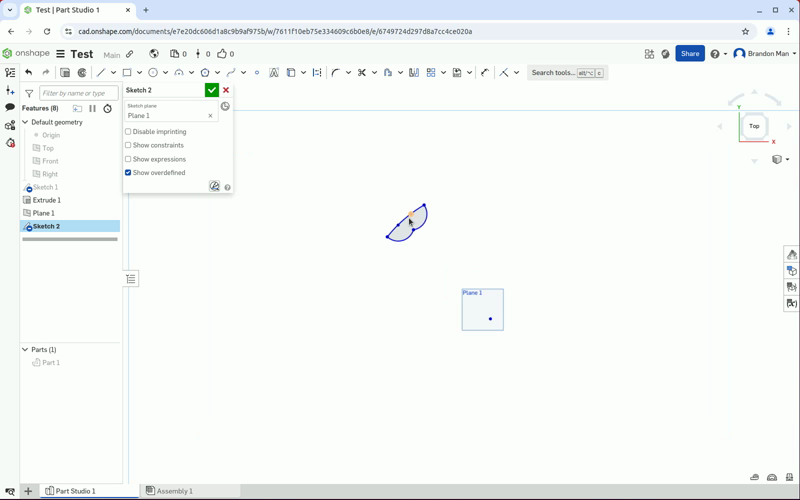
scroll(6)
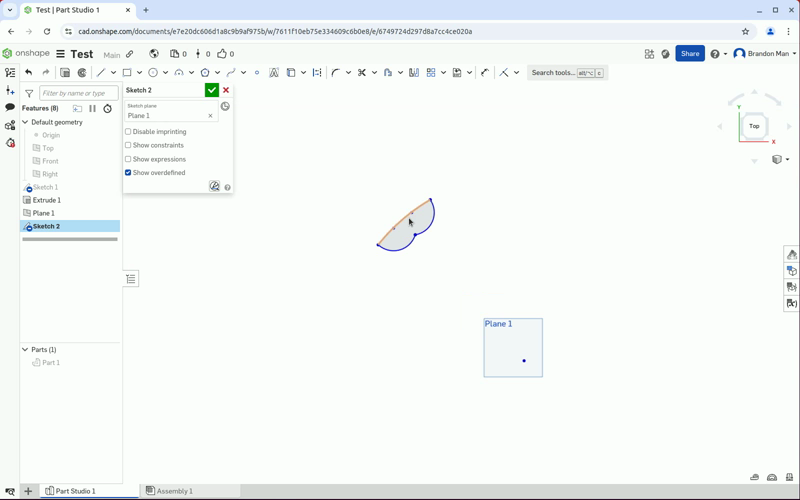
scroll(6)
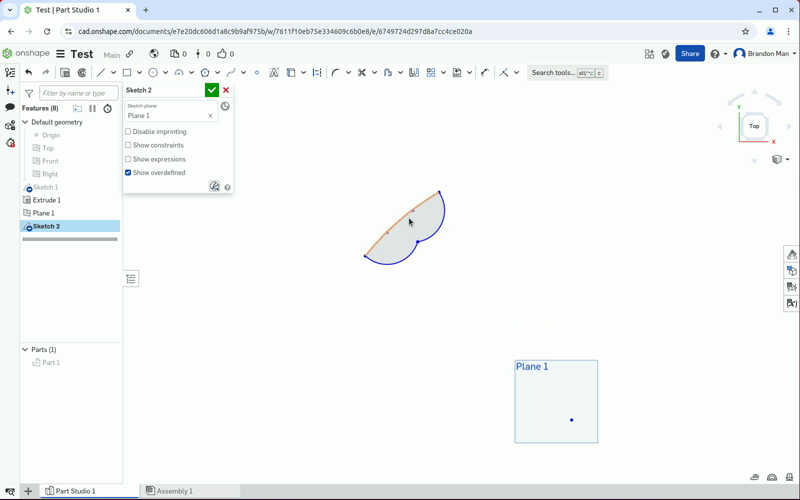
scroll(6)
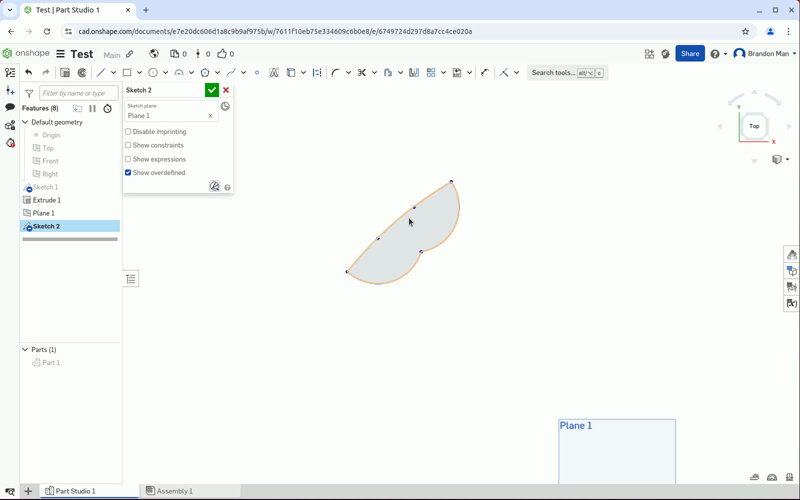
scroll(6)
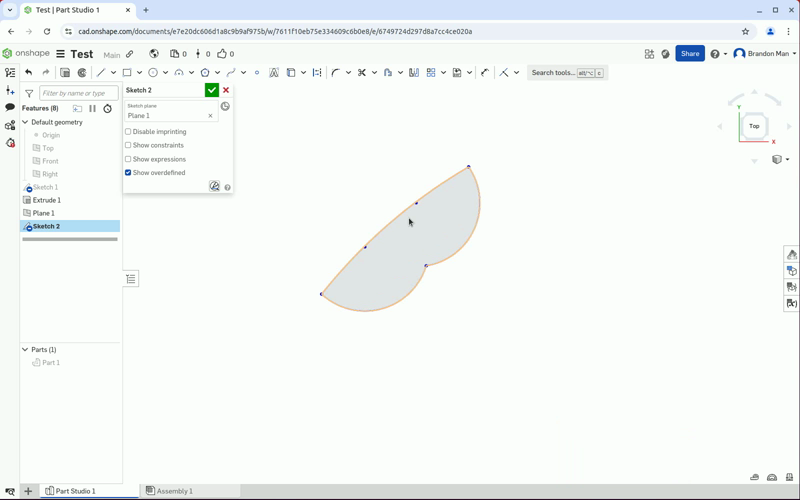
scroll(6)
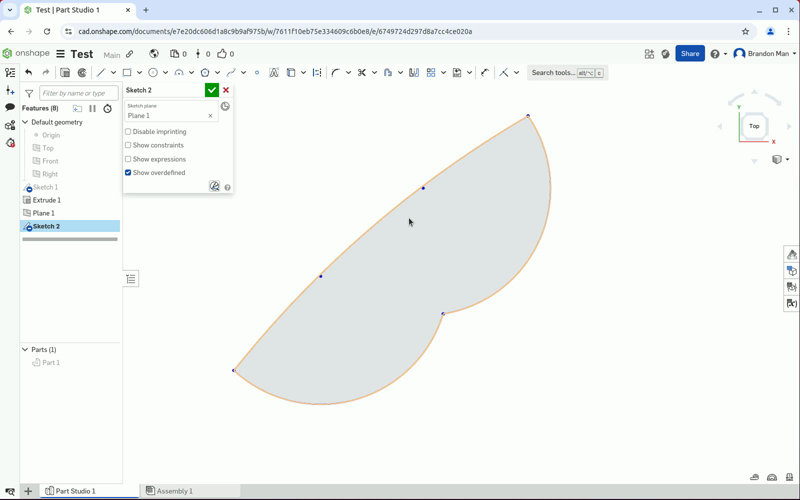
click(409, 217)
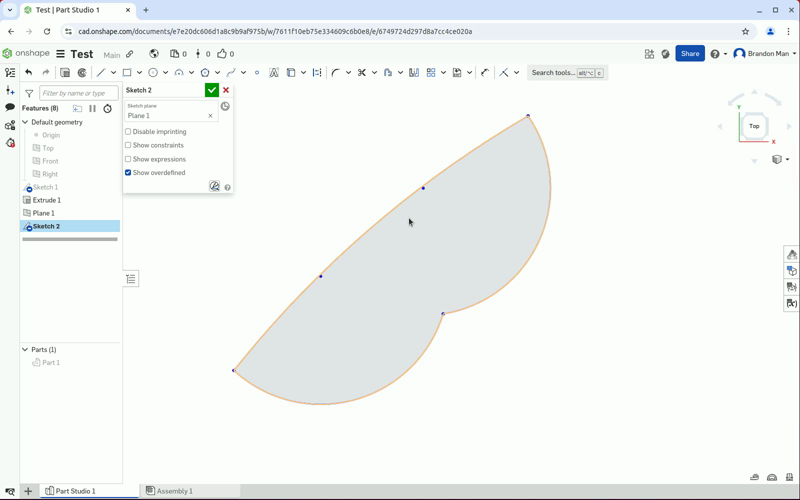
scroll(-6)
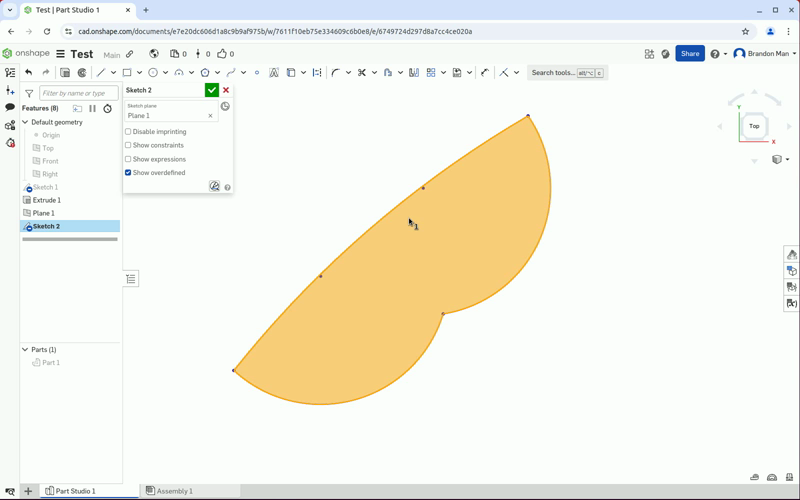
scroll(-6)
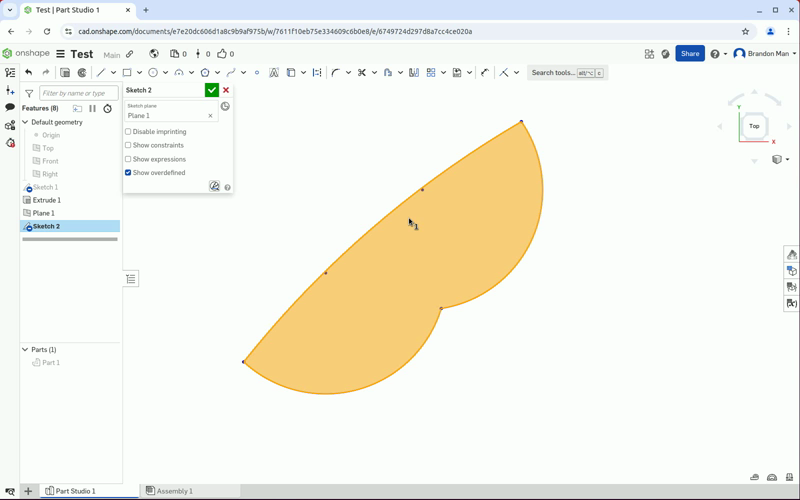
scroll(-6)
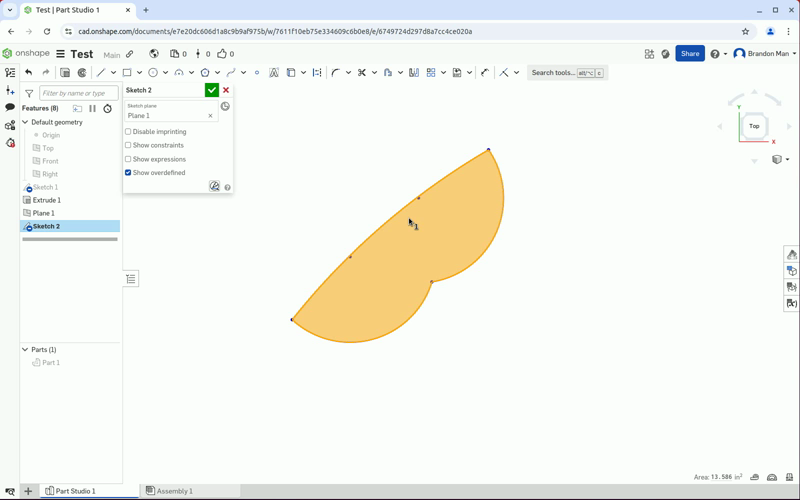
scroll(-6)
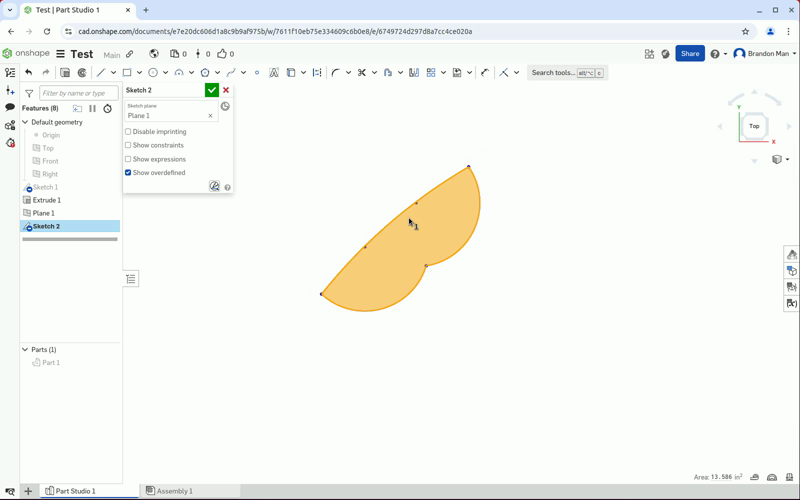
scroll(-6)
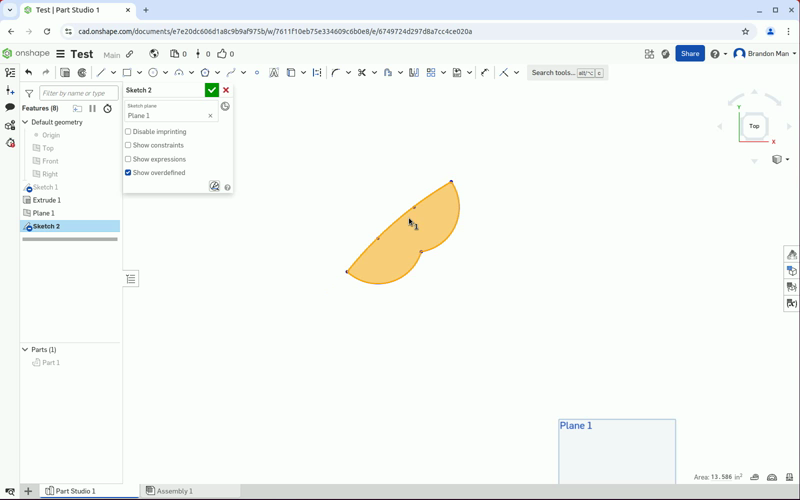
scroll(-6)
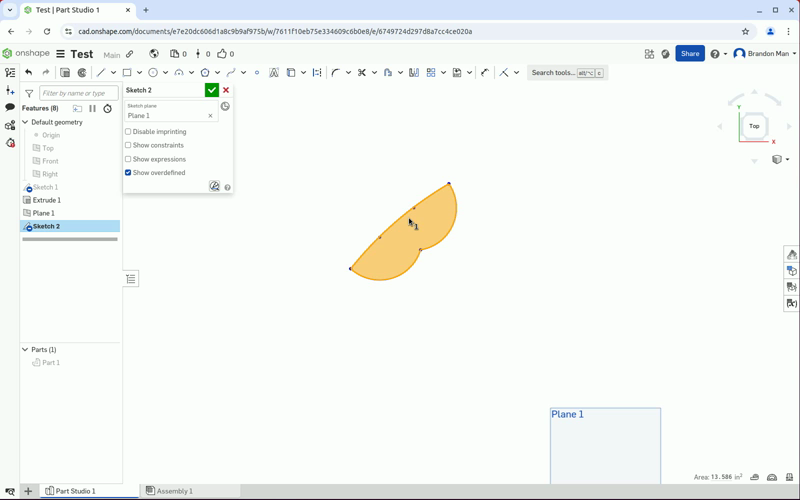
scroll(-6)
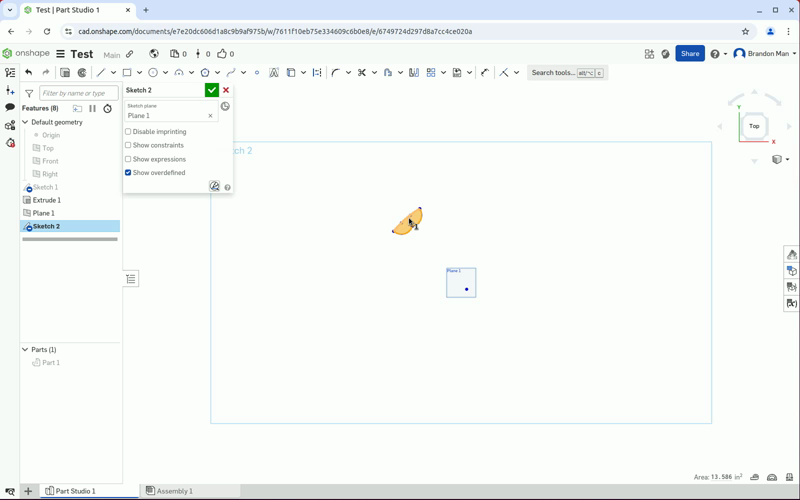
mouse_move(73, 352)
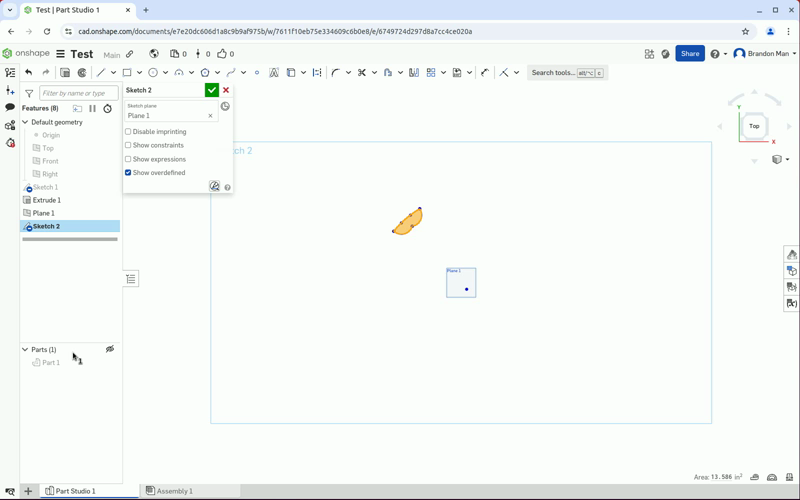
key(shift+y)
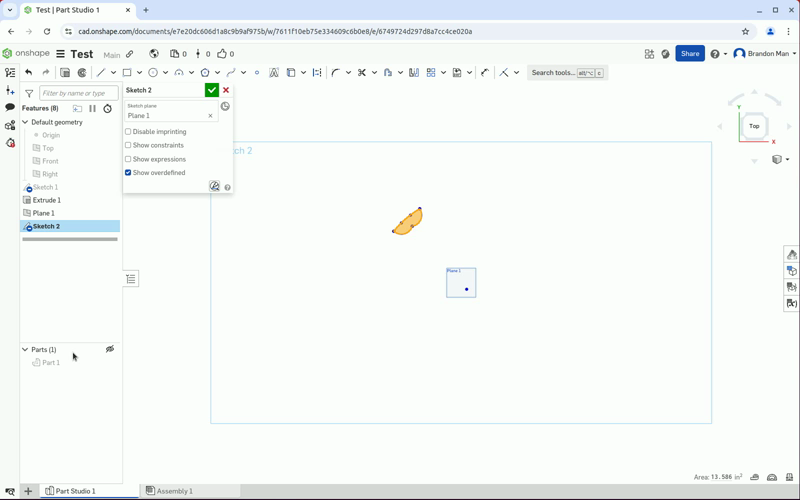
key(shift+e)
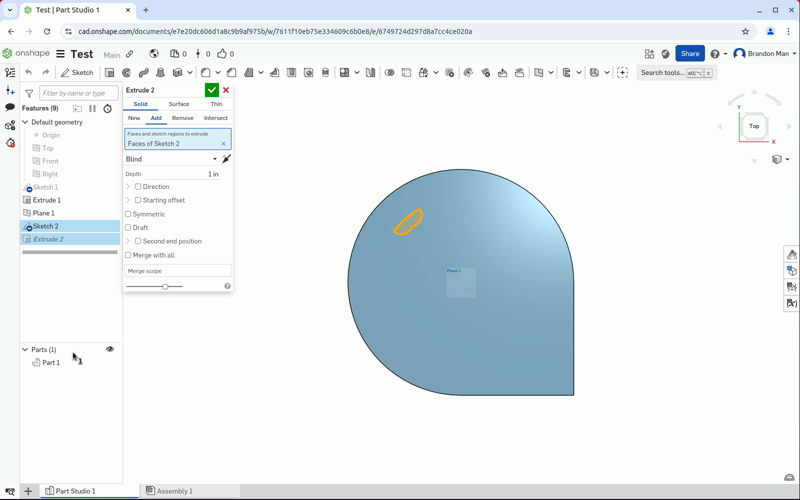
mouse_move(143, 106)
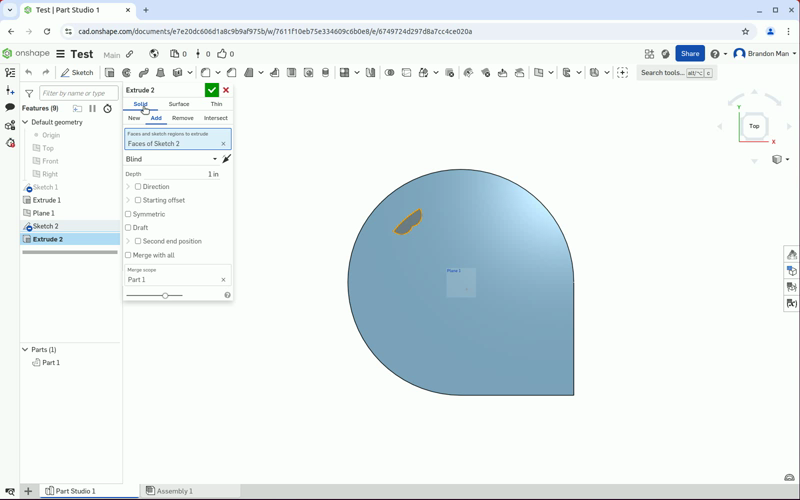
click(143, 106)
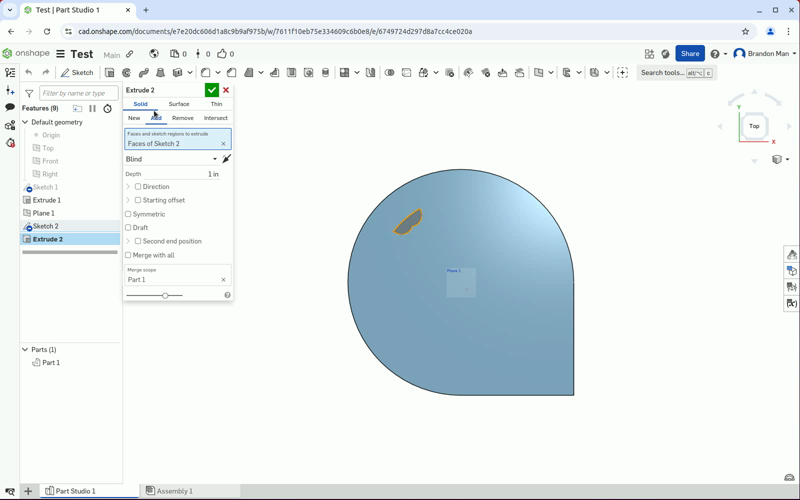
mouse_move(186, 120)
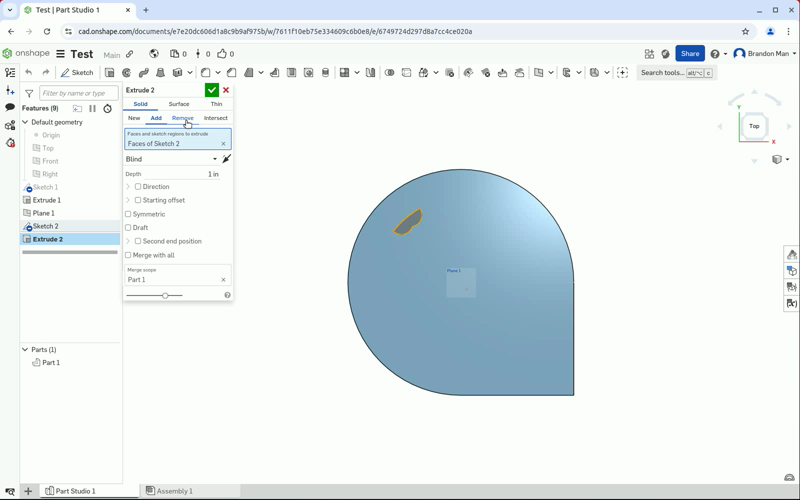
click(186, 120)
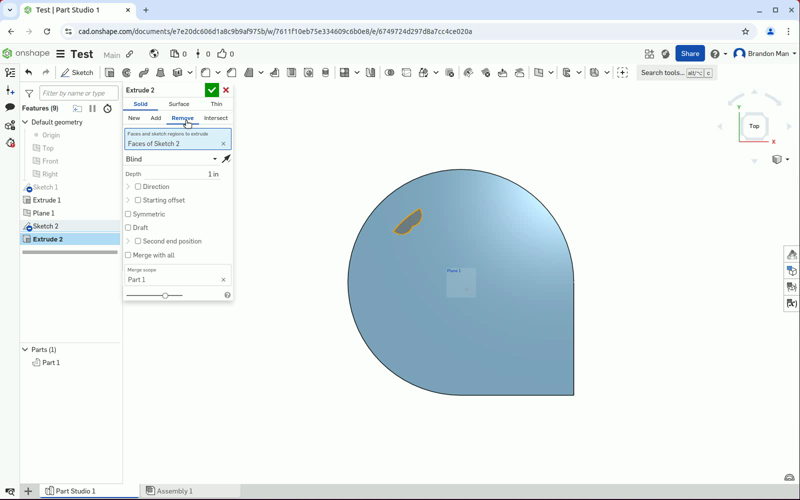
key(tab, 4)
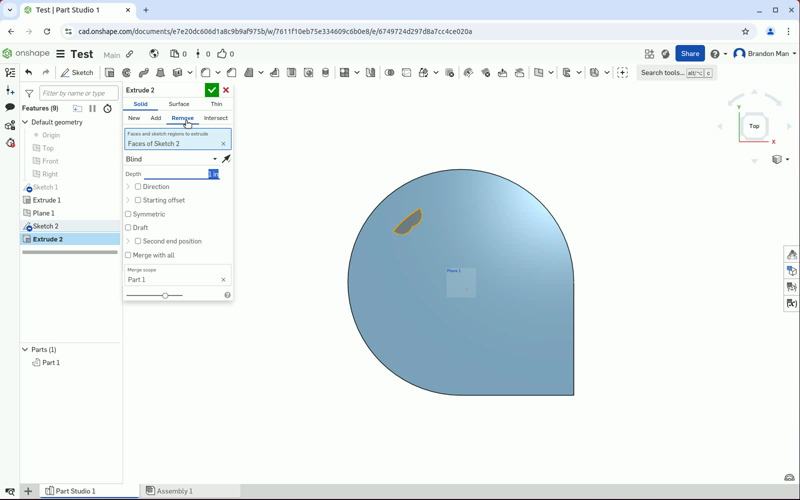
text(0.722)
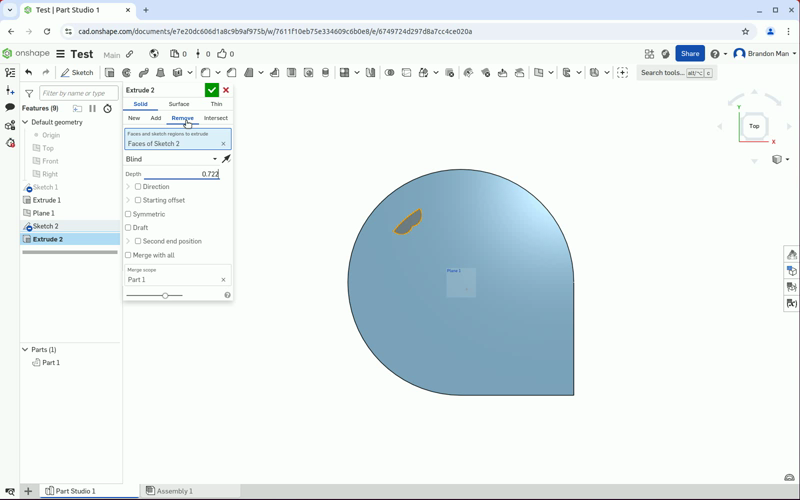
key(tab, 6)
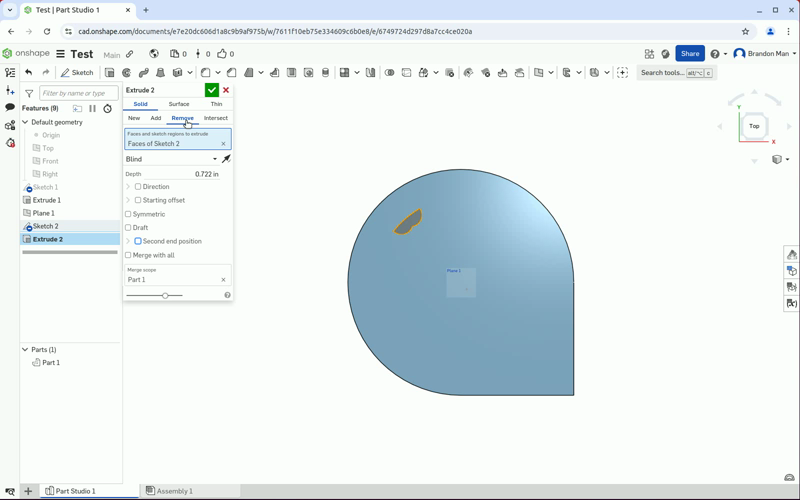
key(space)
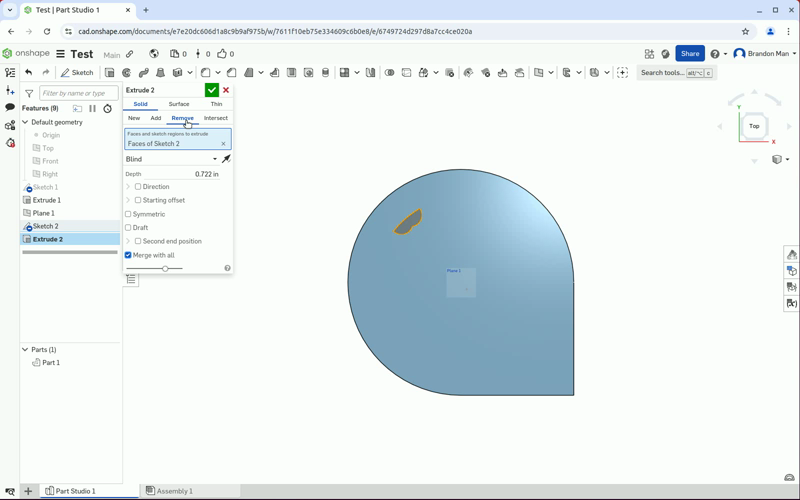
key(enter)
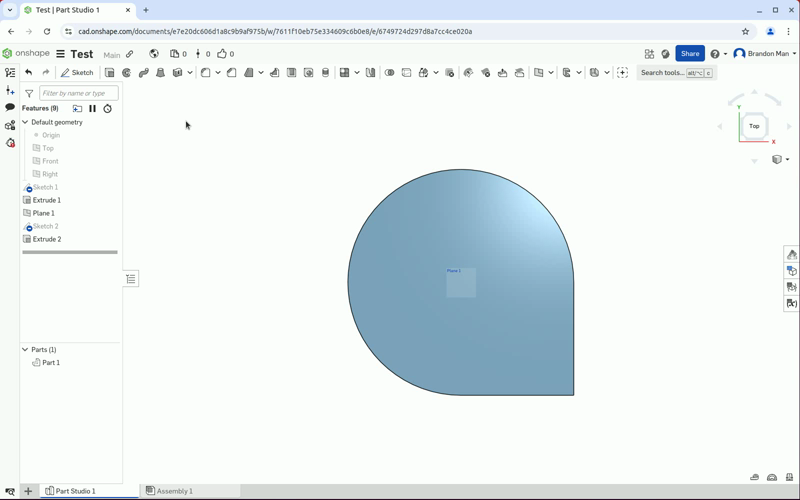
key(shift+h)
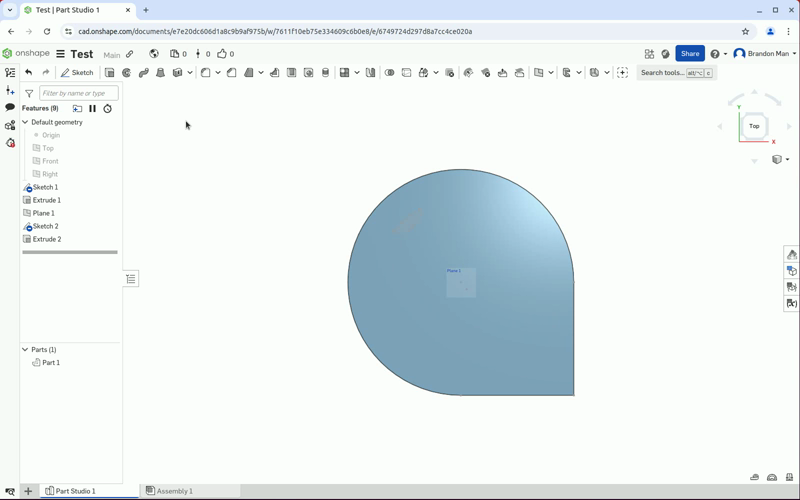
key(shift+h)
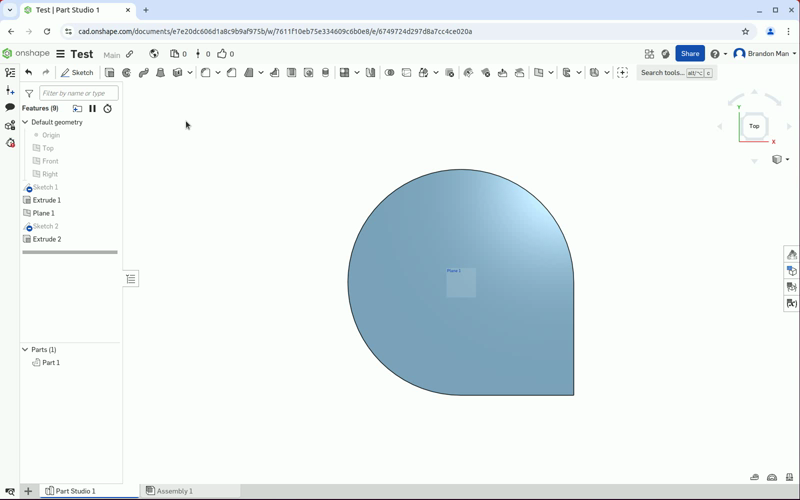
mouse_move(73, 189)
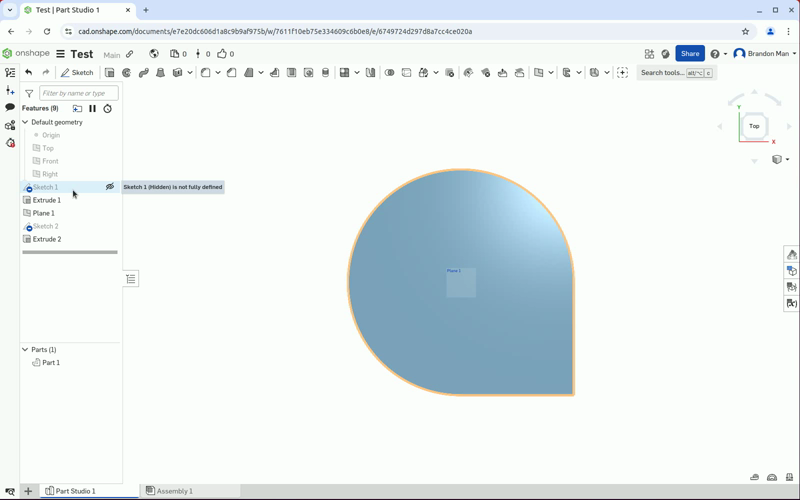
click(73, 189)
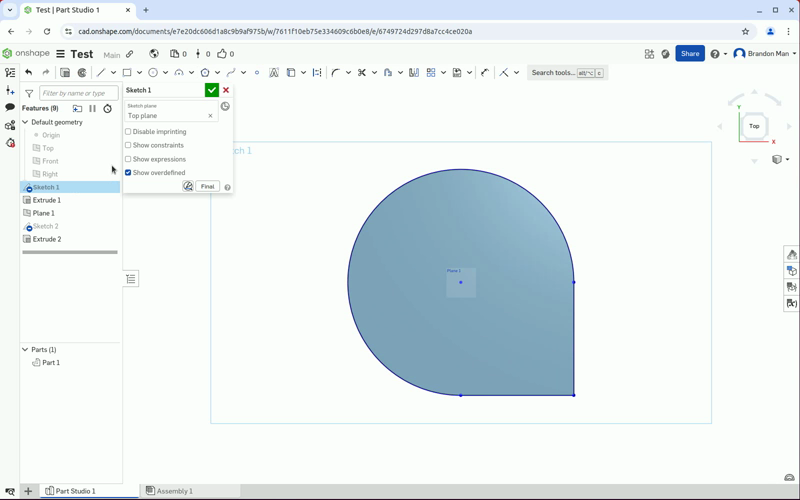
mouse_move(229, 92)
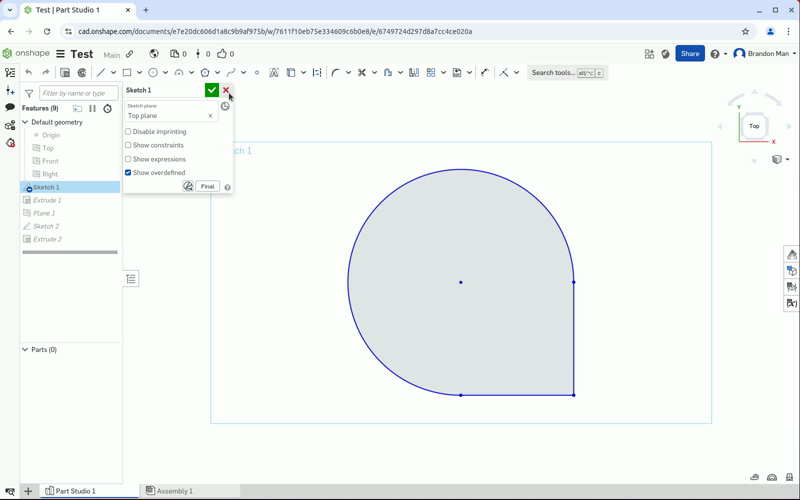
click(229, 92)
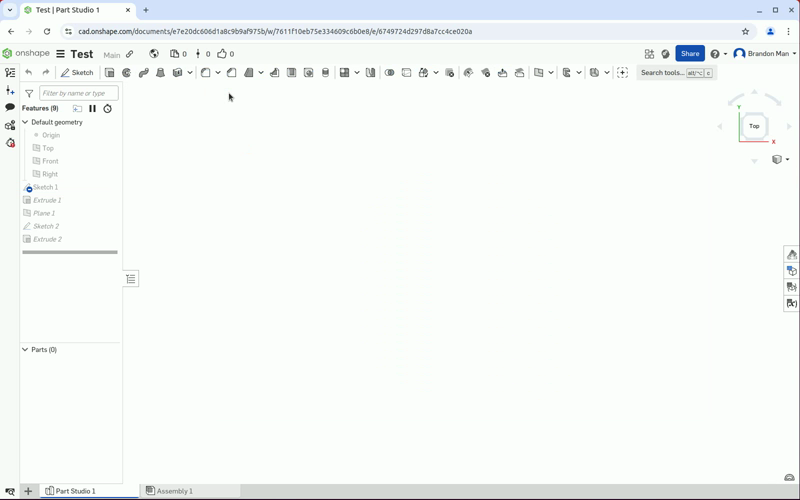
key(shift+s)
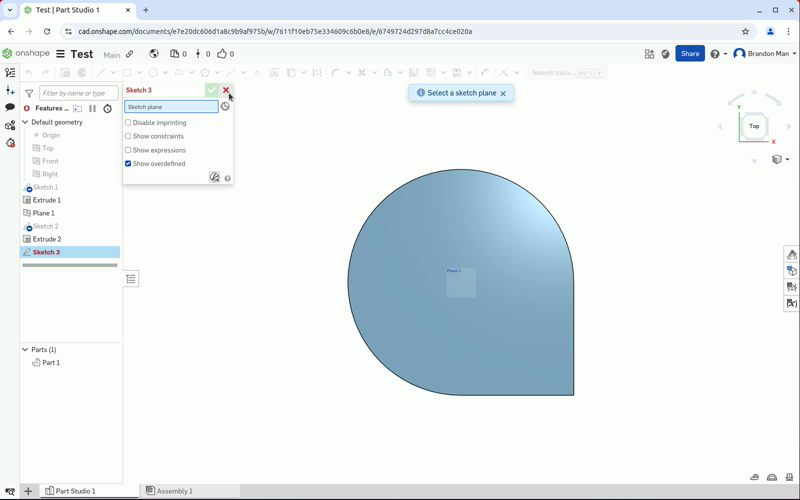
mouse_move(73, 215)
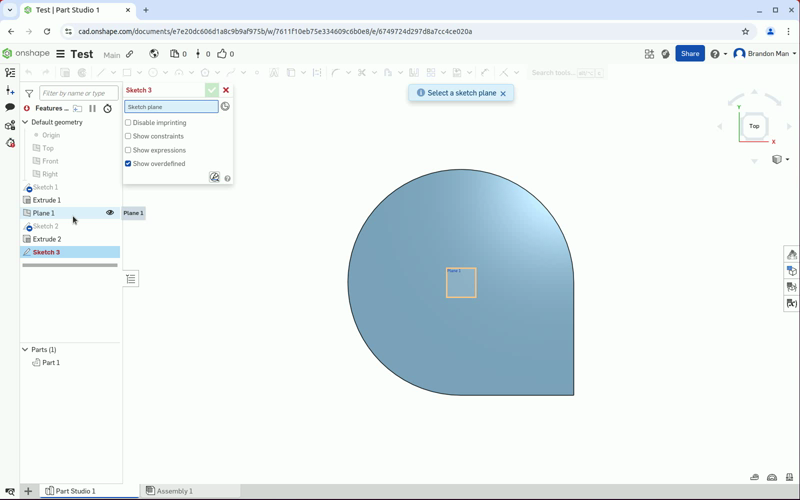
click(73, 215)
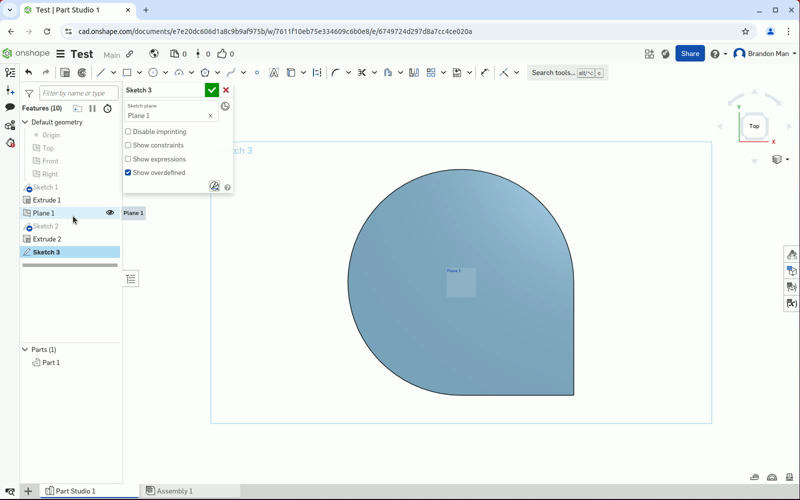
mouse_move(73, 352)
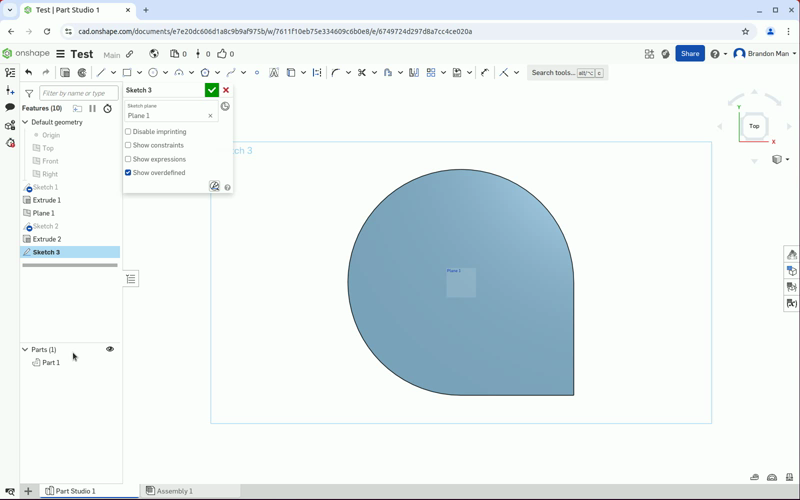
key(y)
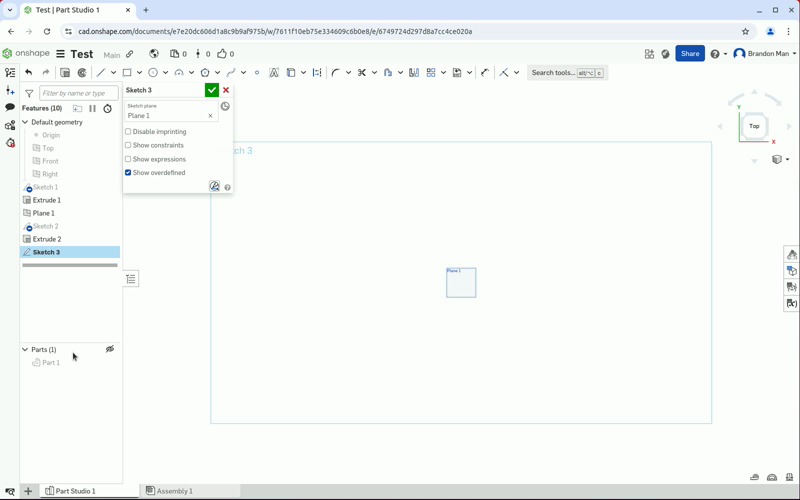
key(a)
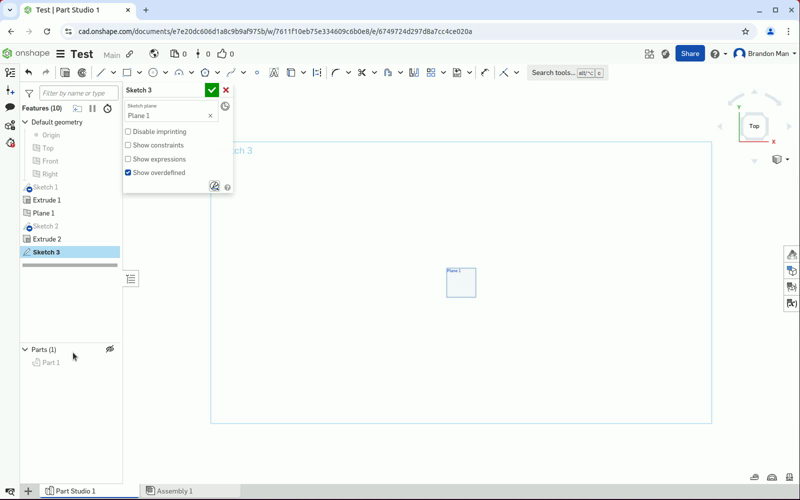
key_down(shift)
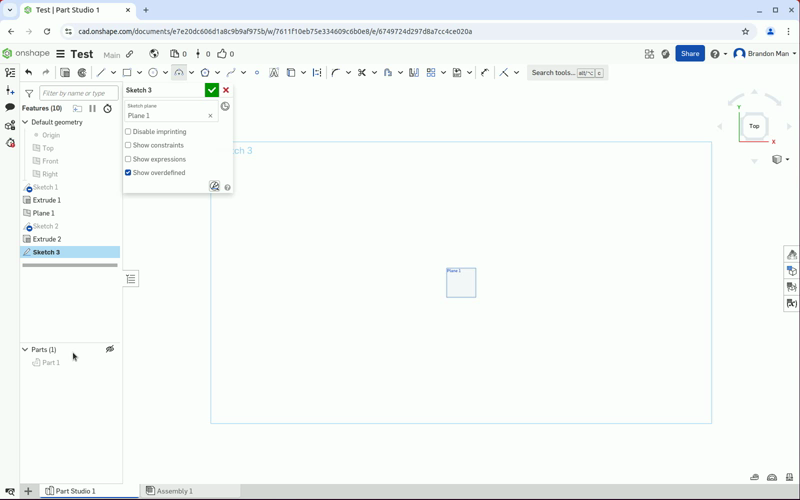
mouse_move(393, 231)
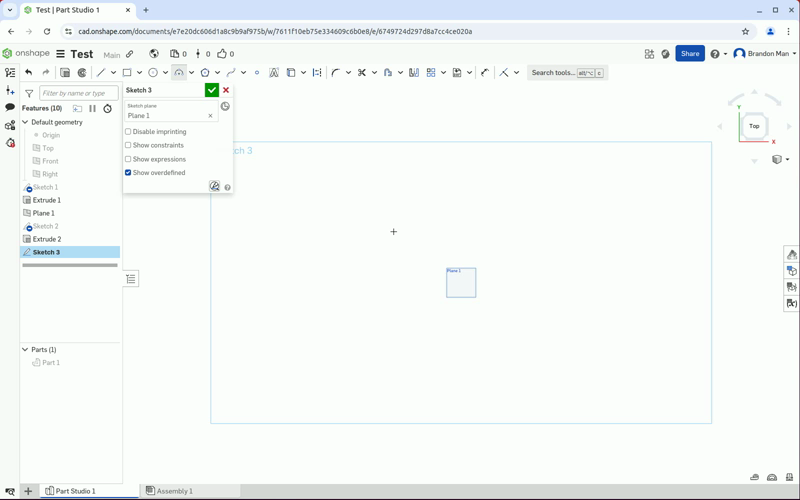
click(393, 231)
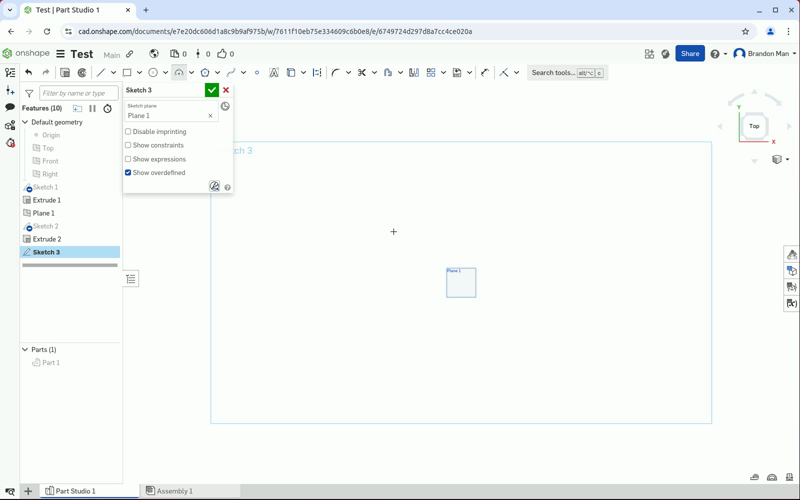
key_up(shift)
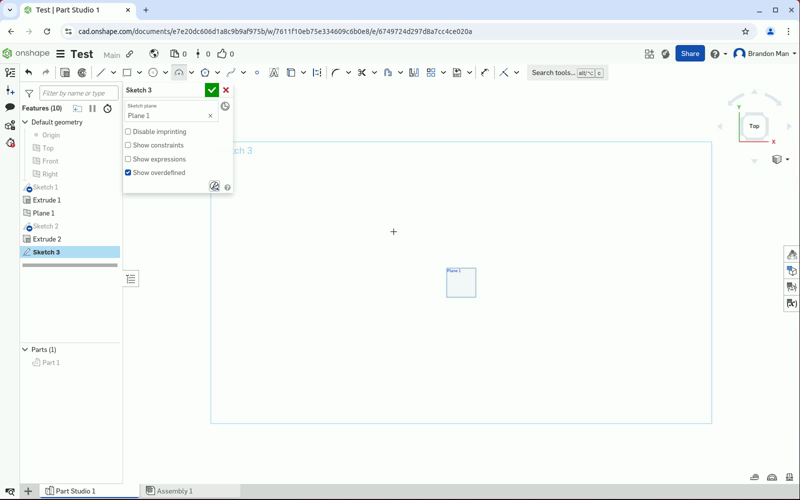
key_down(shift)
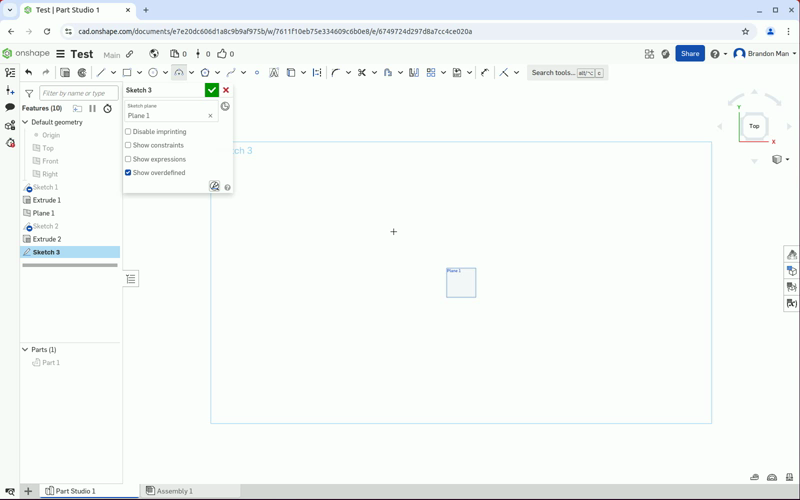
mouse_move(419, 208)
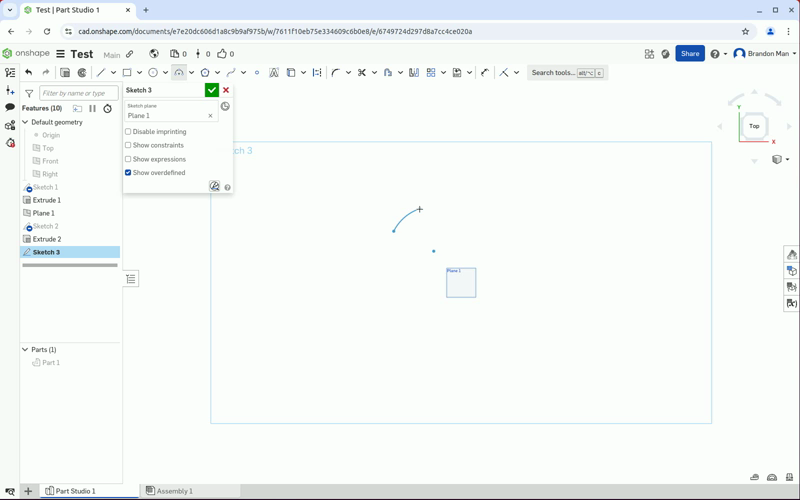
click(419, 208)
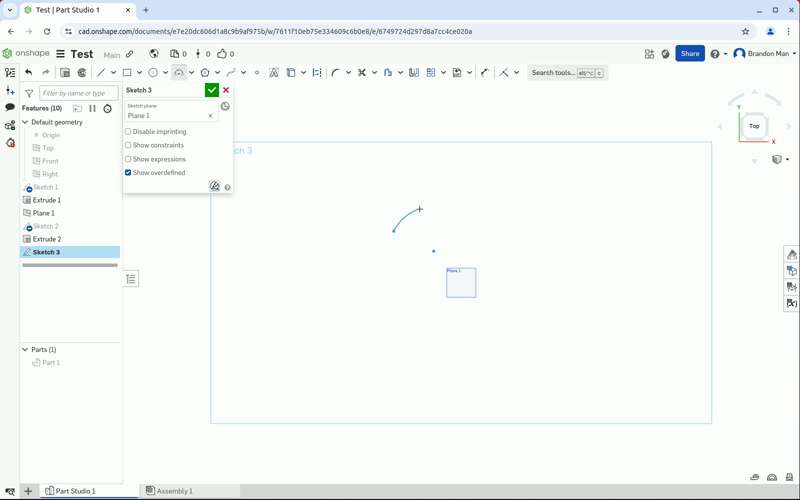
mouse_move(405, 218)
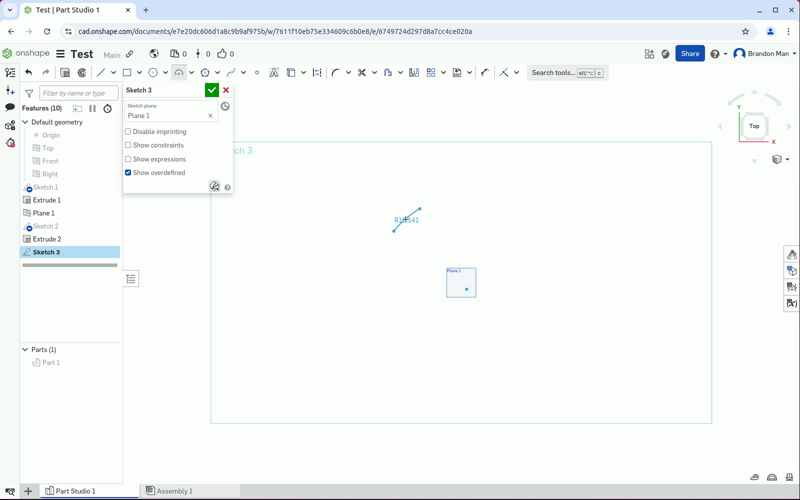
click(405, 218)
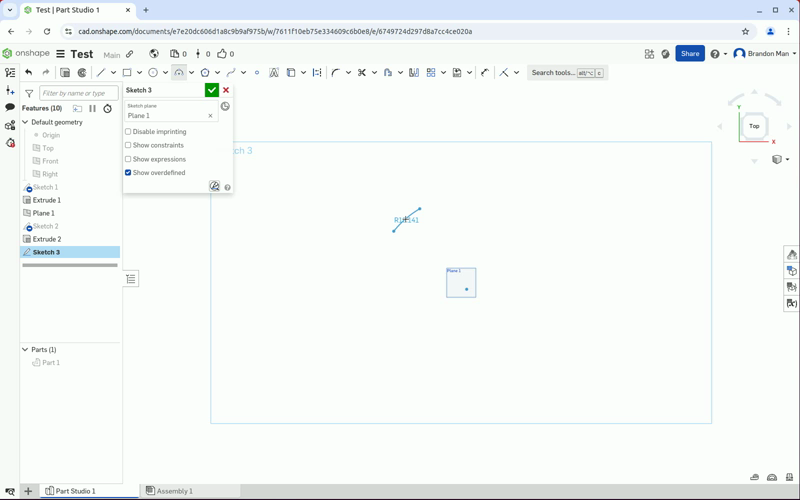
key_up(shift)
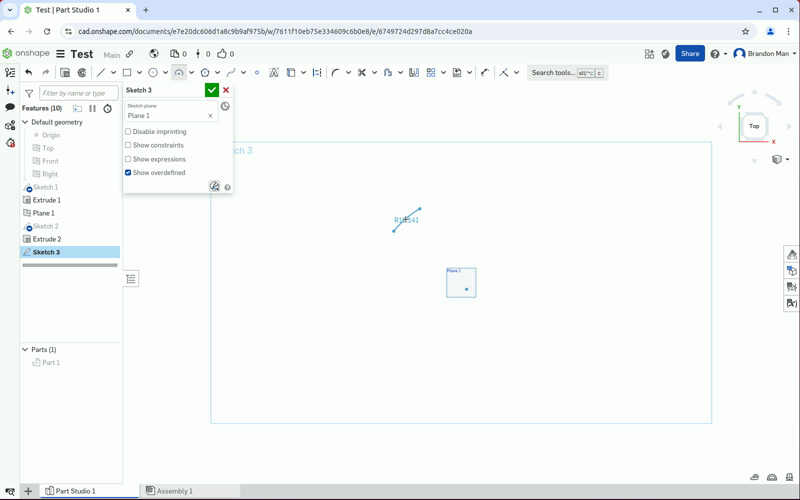
mouse_move(419, 208)
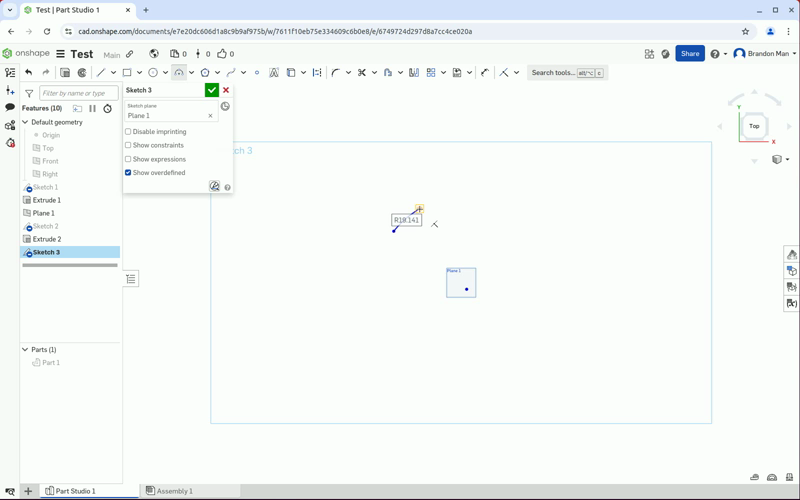
click(419, 208)
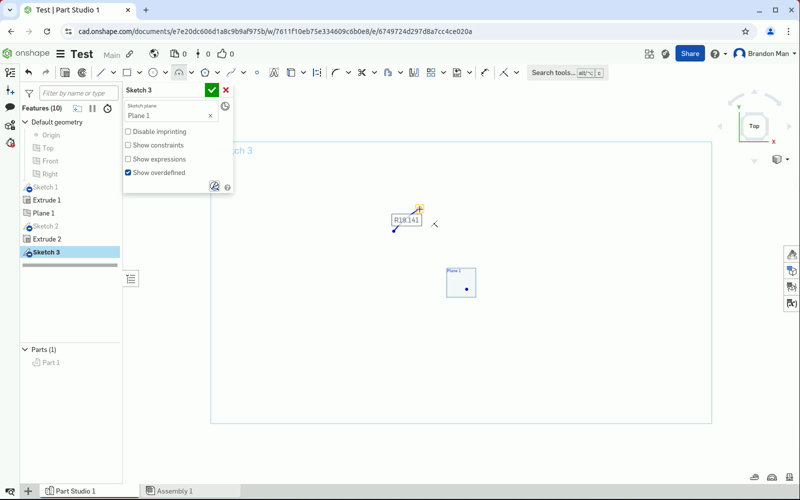
key_down(shift)
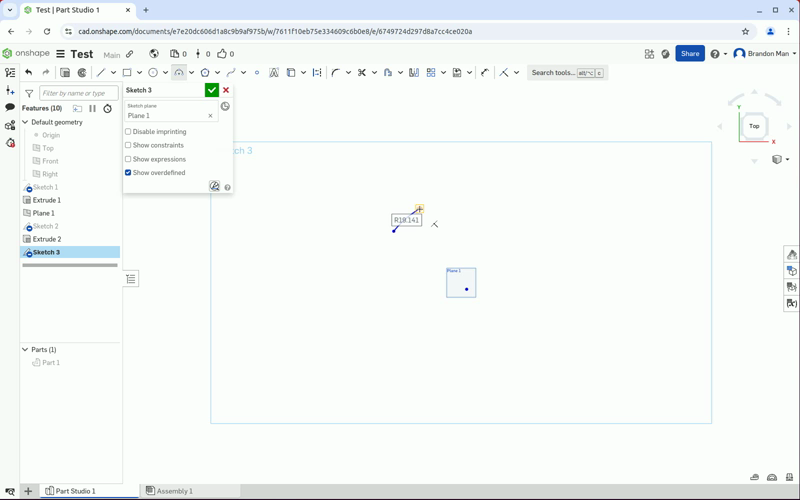
mouse_move(399, 211)
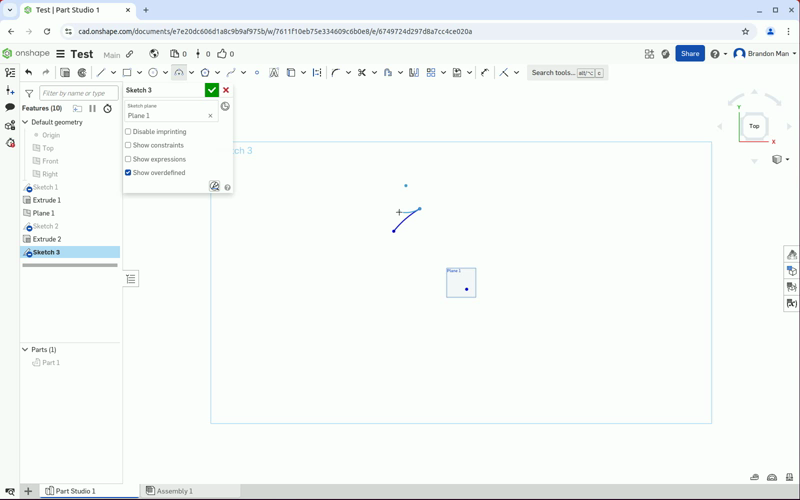
click(399, 211)
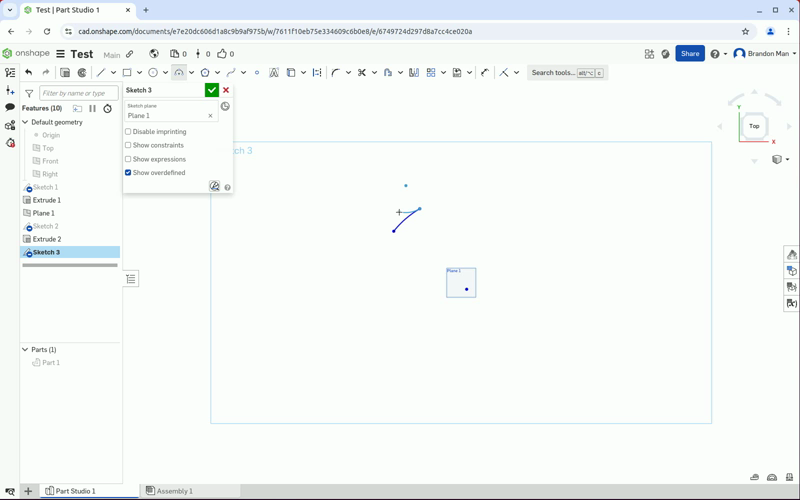
mouse_move(408, 203)
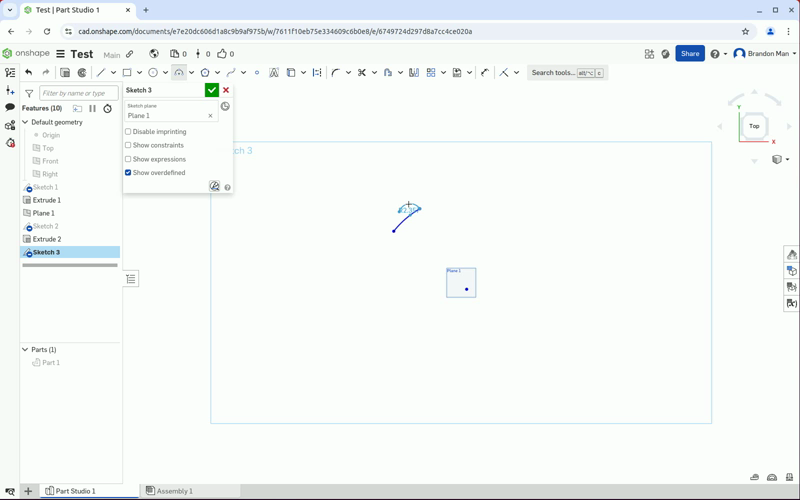
click(408, 203)
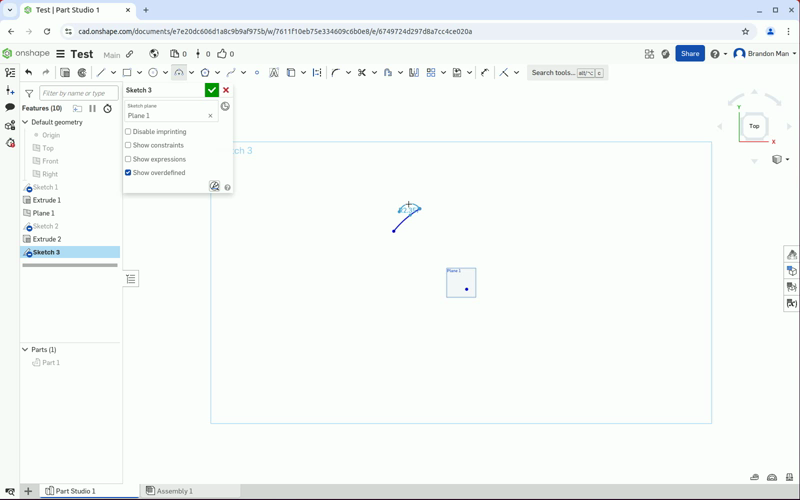
key_up(shift)
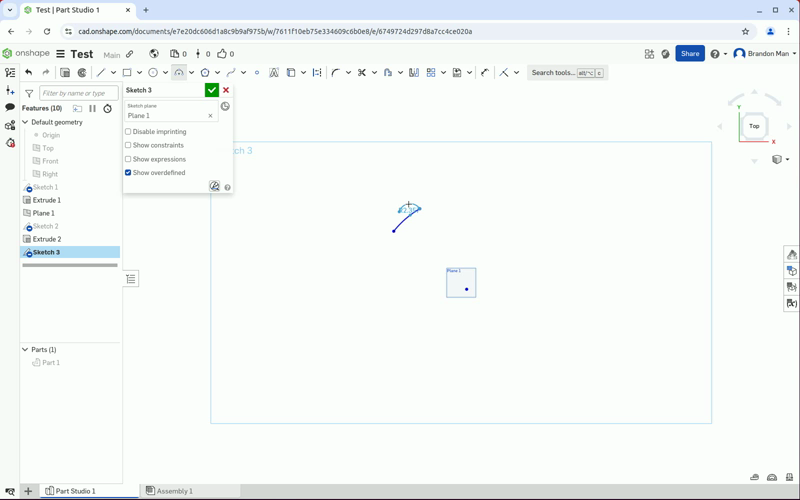
mouse_move(399, 211)
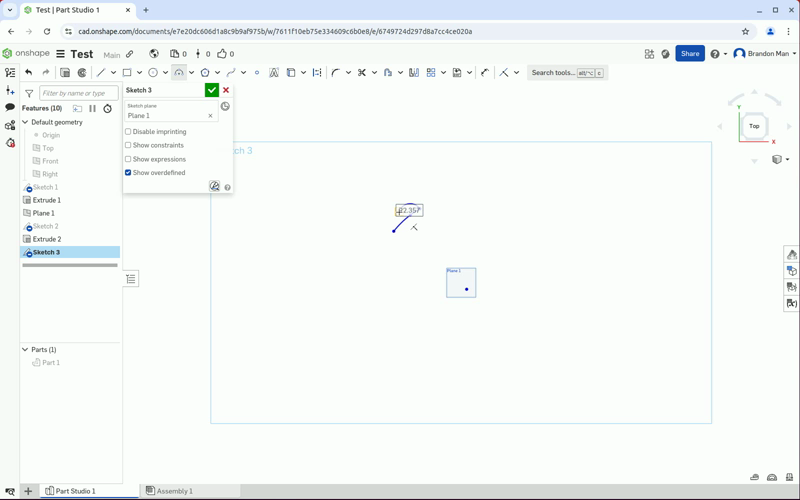
click(399, 211)
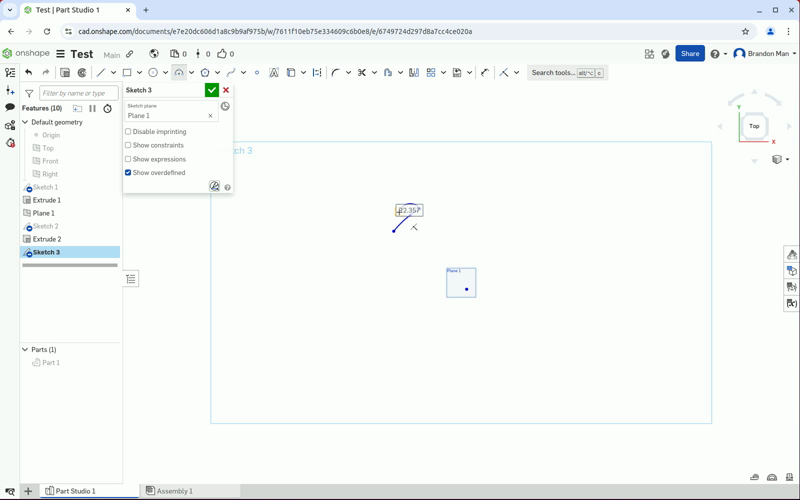
mouse_move(393, 231)
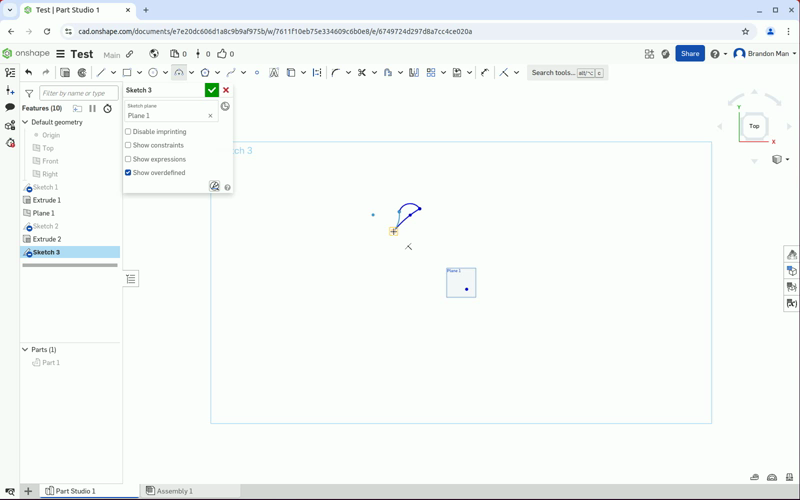
click(393, 231)
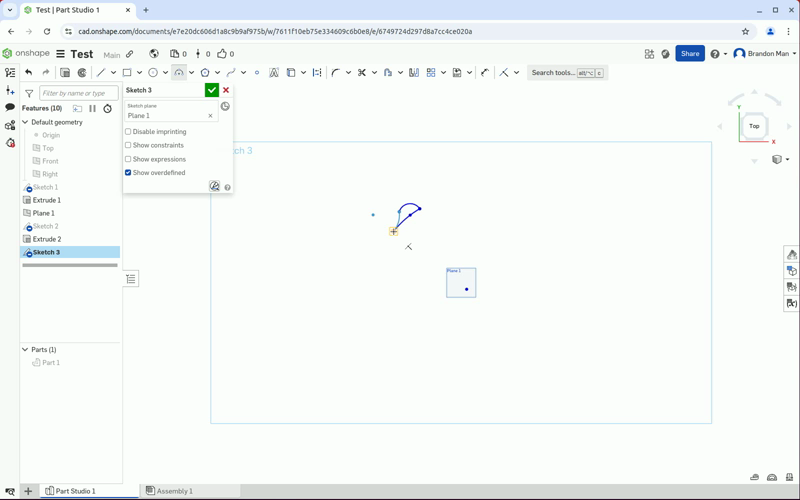
key_down(shift)
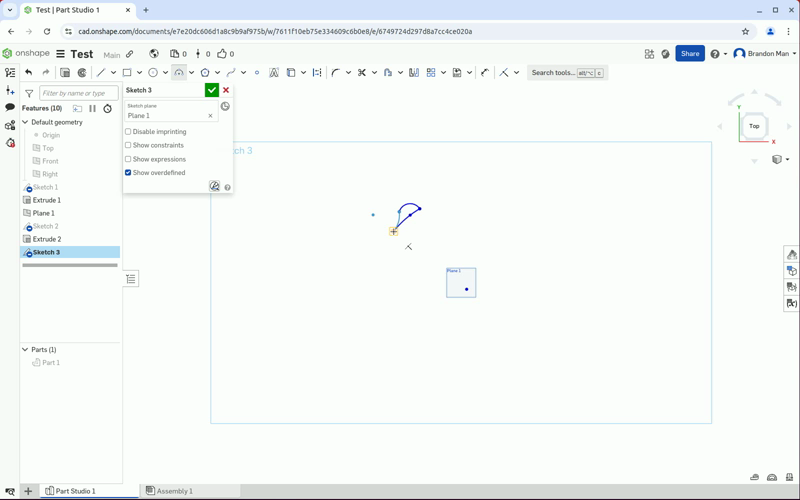
mouse_move(390, 219)
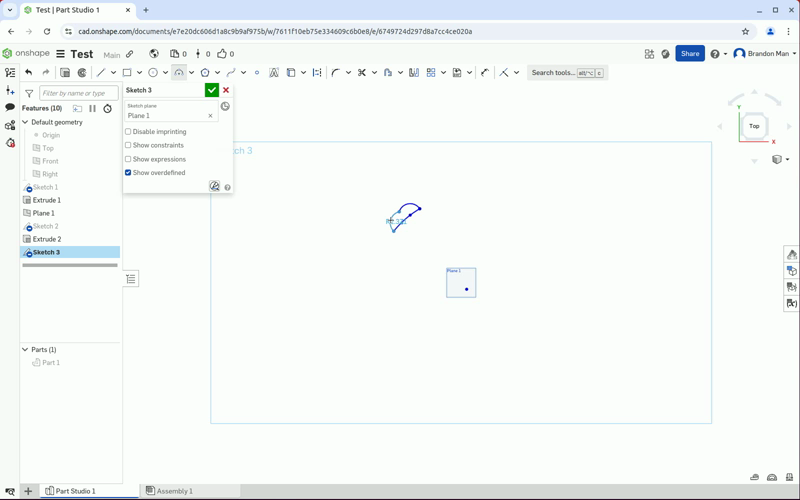
click(390, 219)
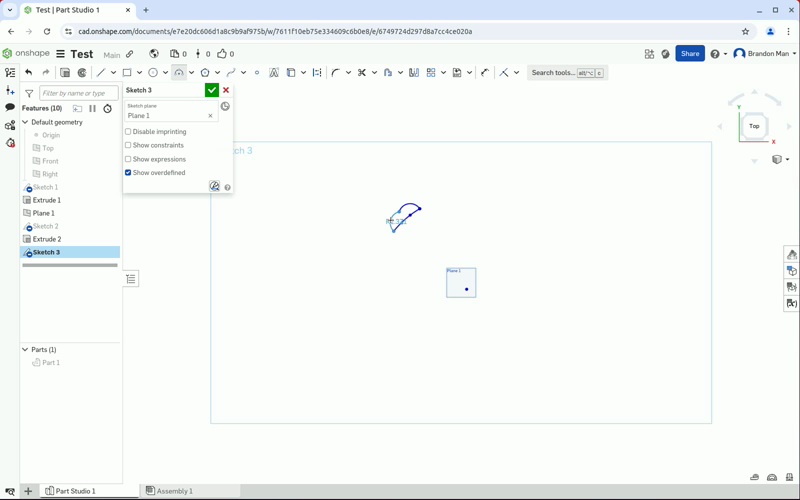
key_up(shift)
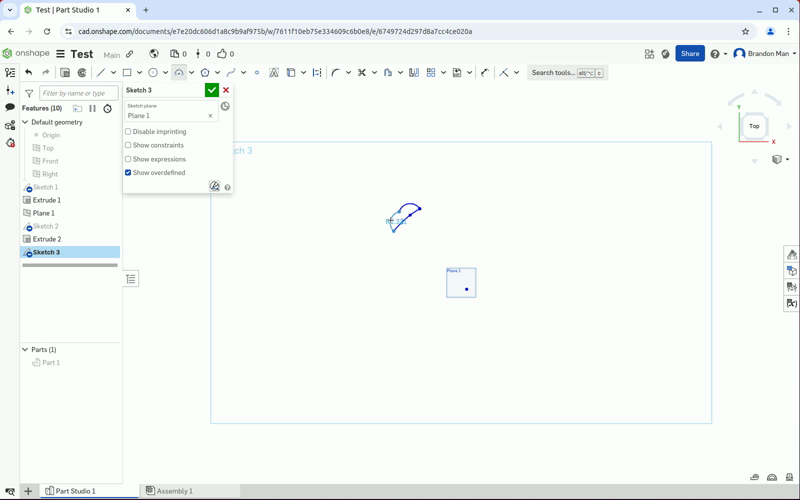
key(esc)
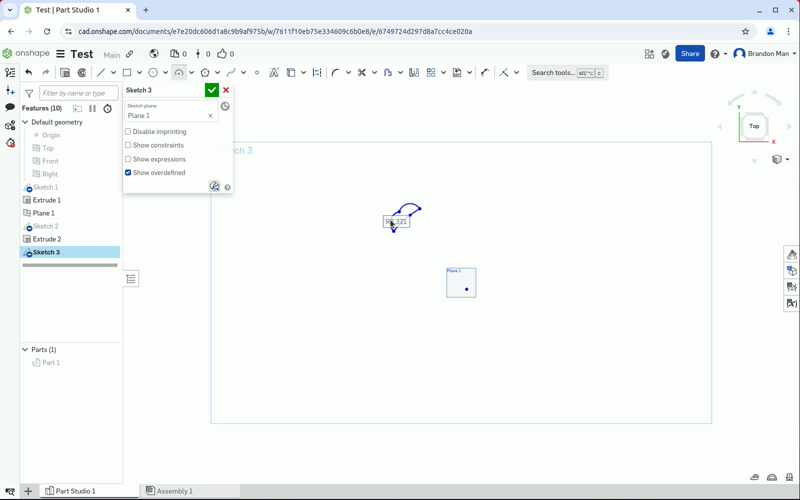
mouse_move(397, 221)
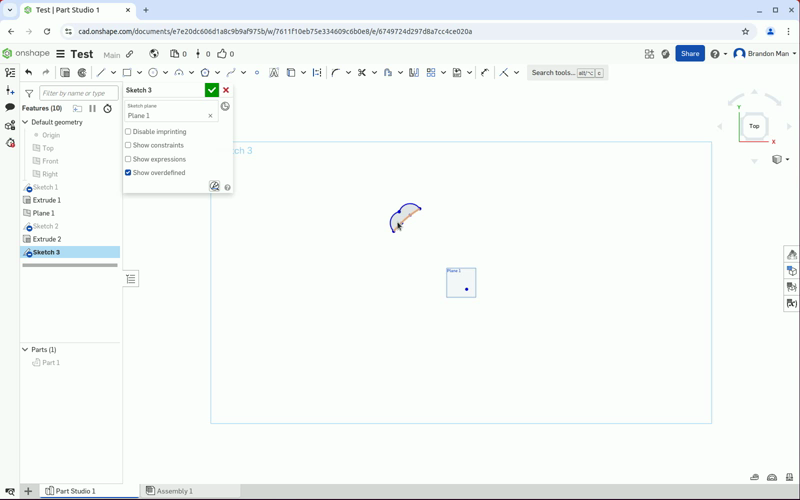
scroll(6)
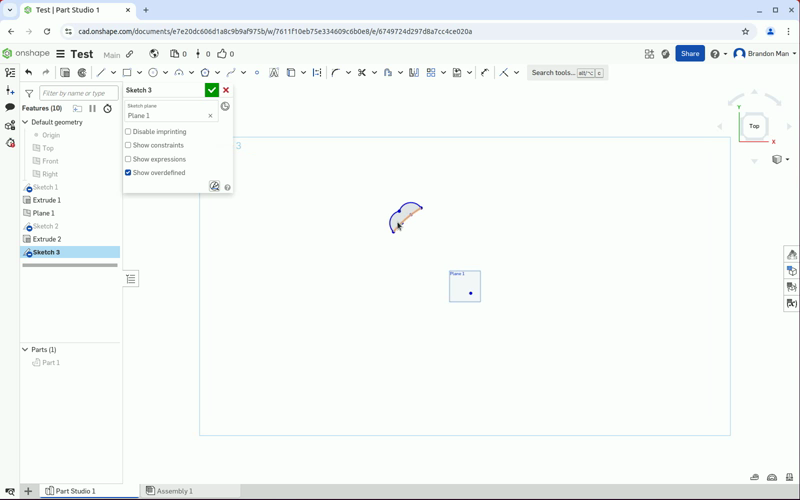
scroll(6)
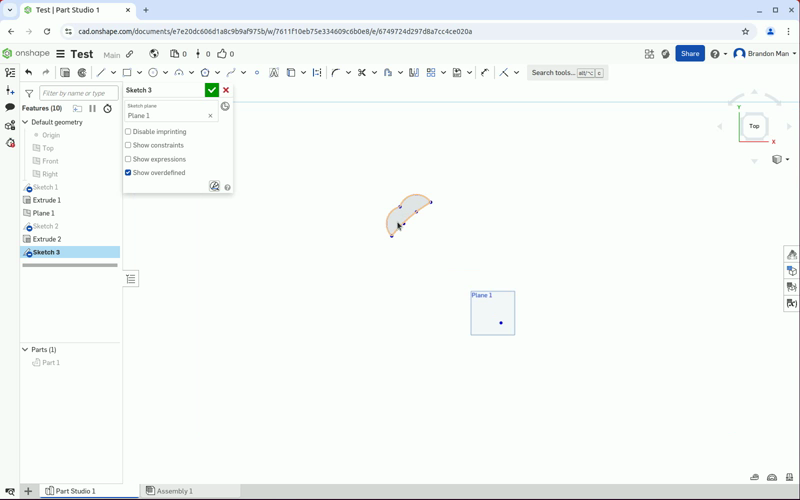
scroll(6)
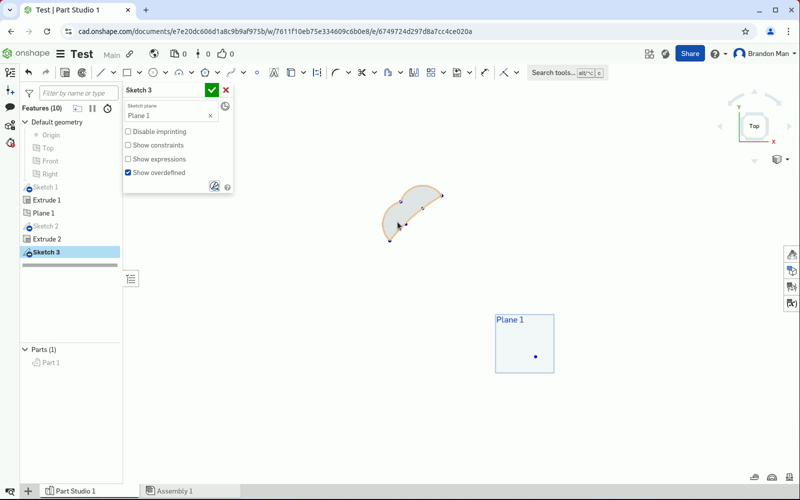
scroll(6)
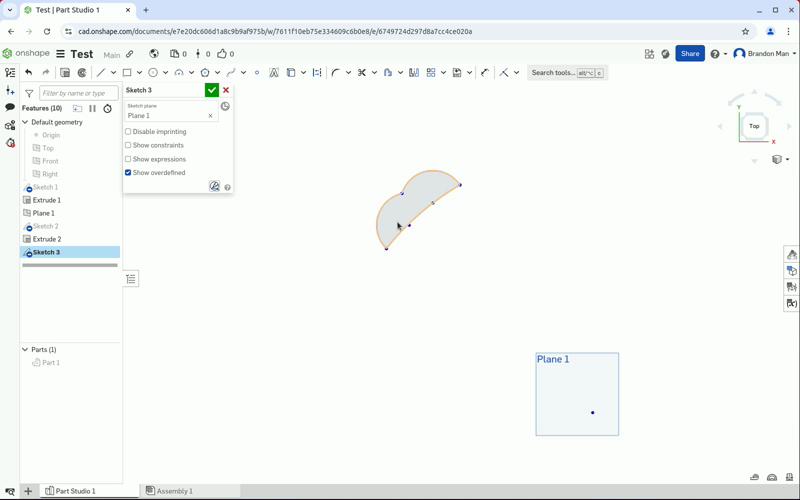
scroll(6)
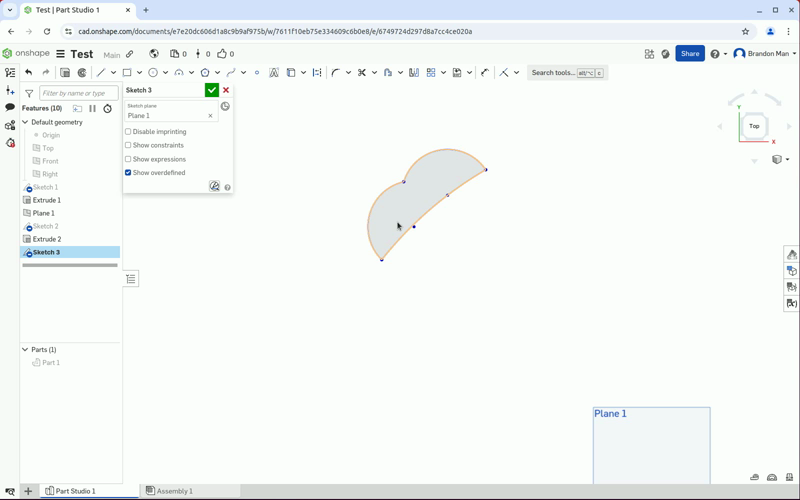
scroll(6)
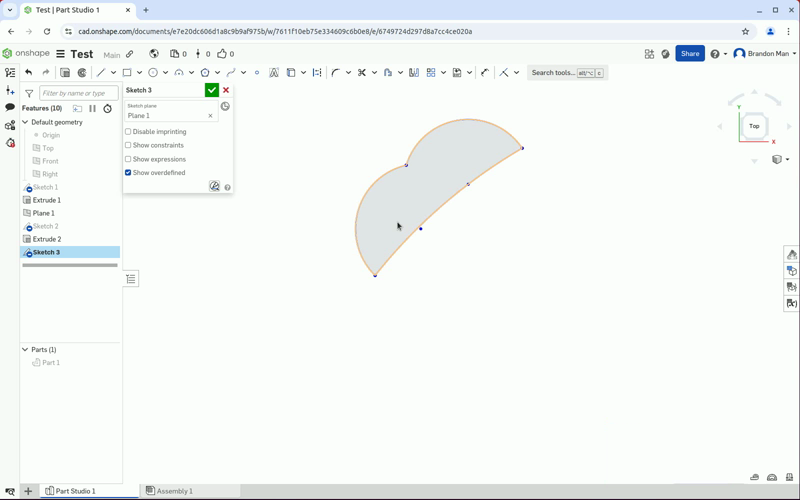
scroll(6)
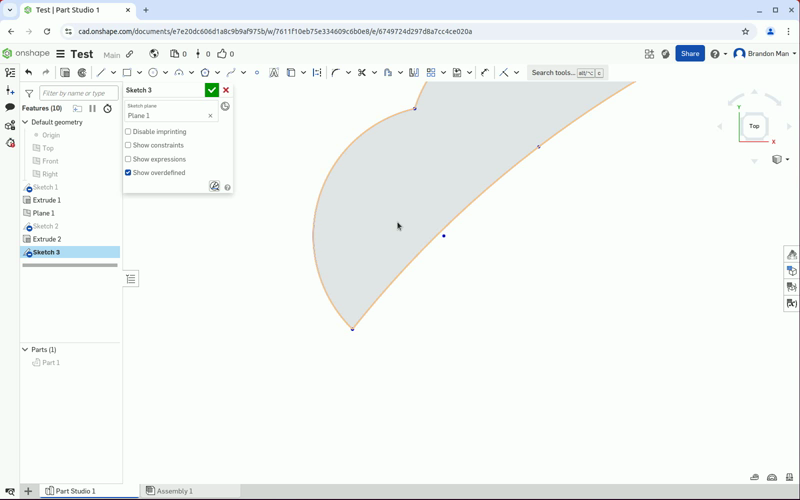
click(397, 221)
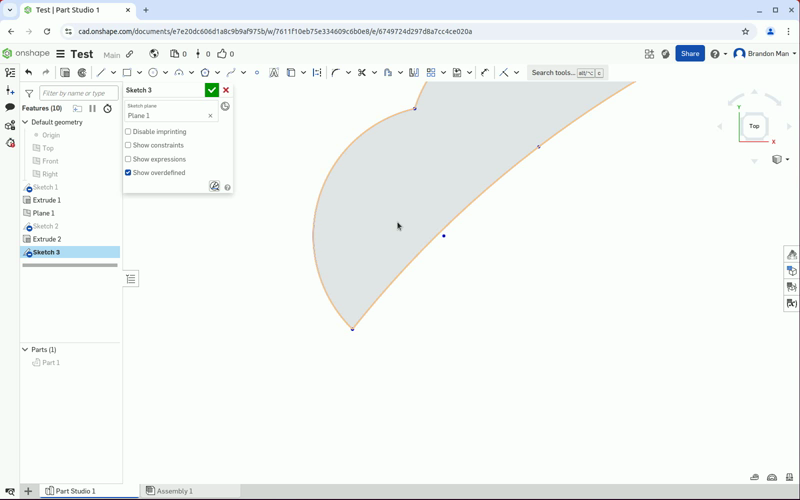
scroll(-6)
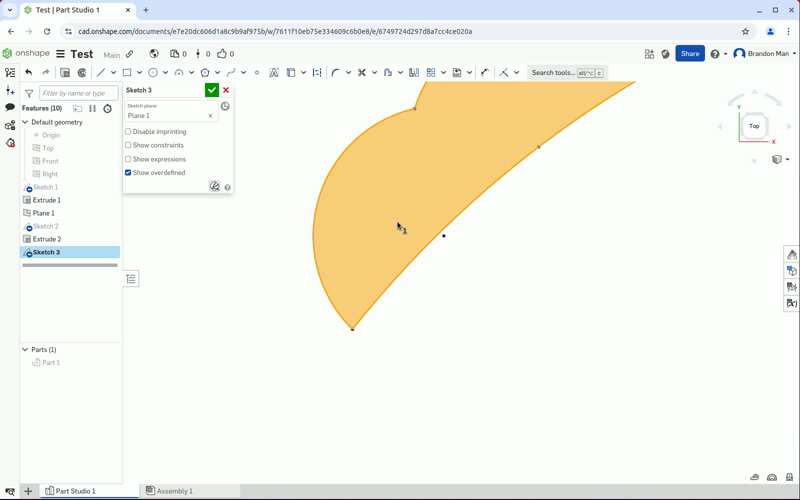
scroll(-6)
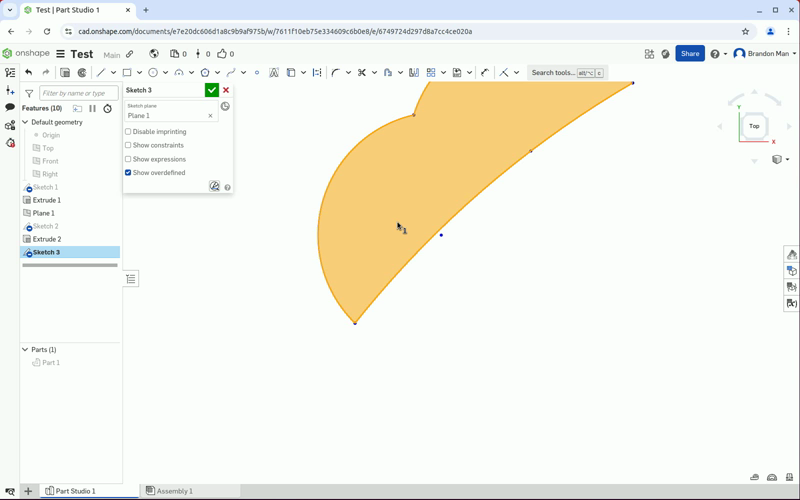
scroll(-6)
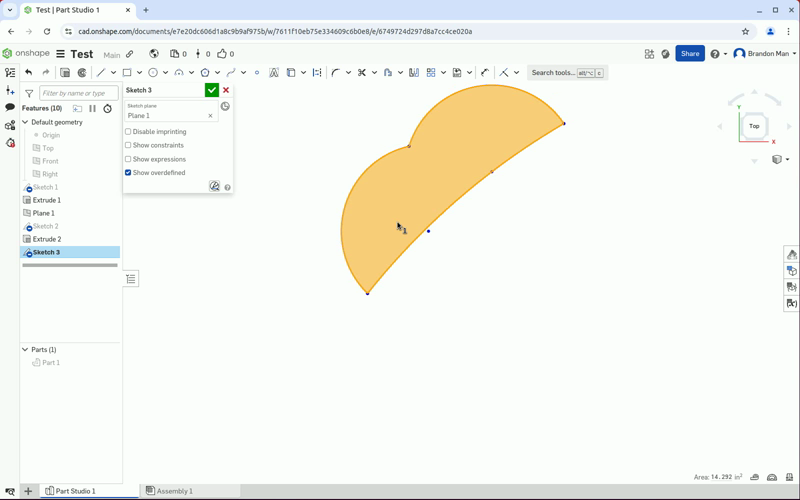
scroll(-6)
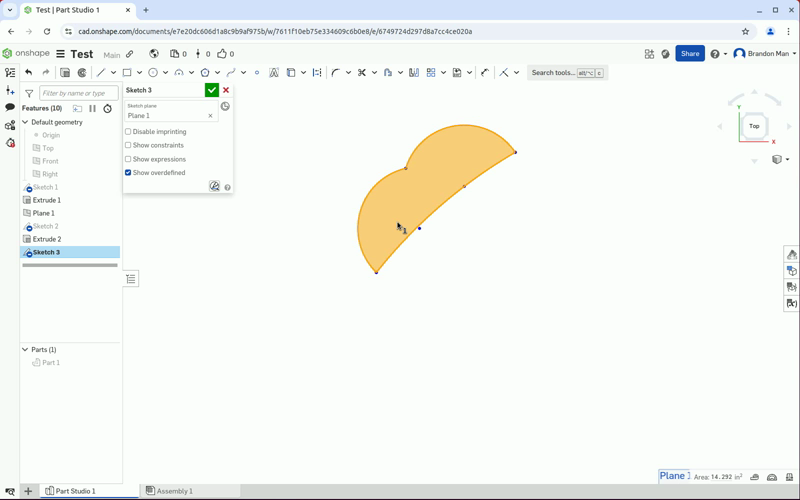
scroll(-6)
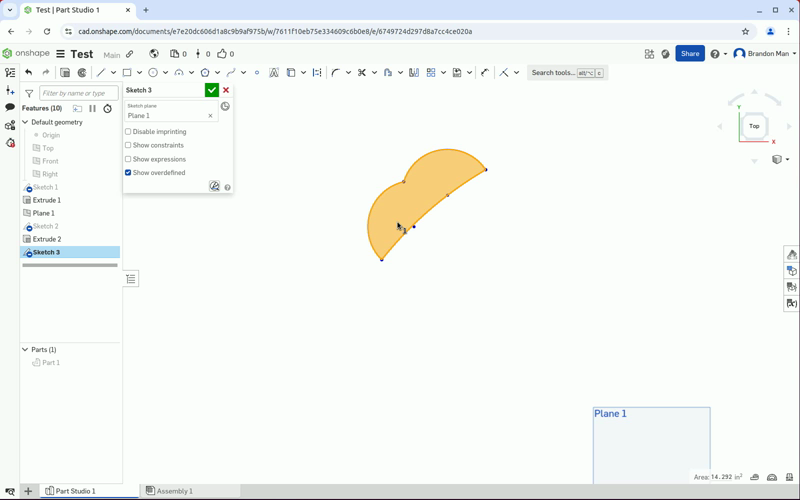
scroll(-6)
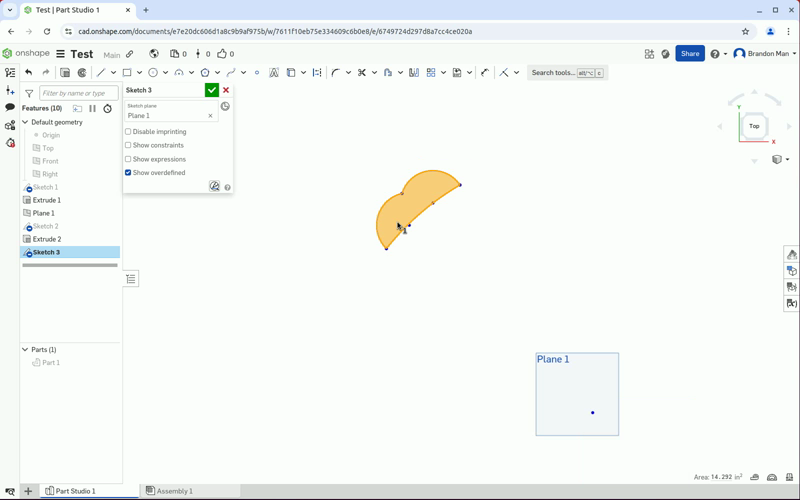
scroll(-6)
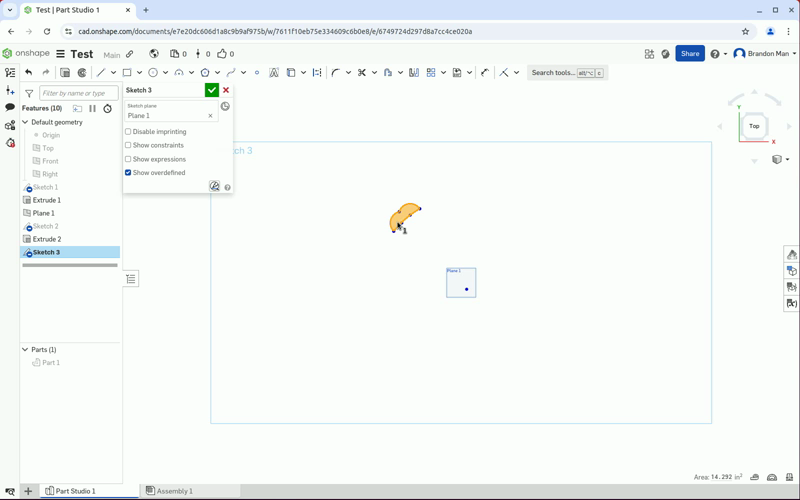
mouse_move(73, 352)
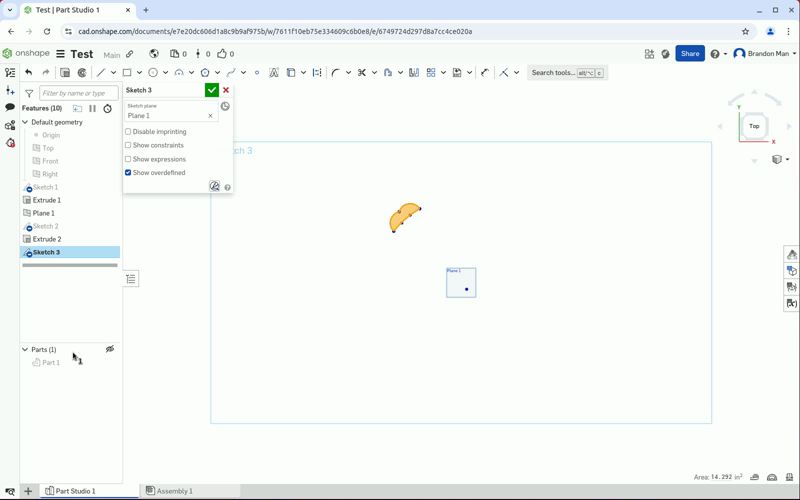
key(shift+y)
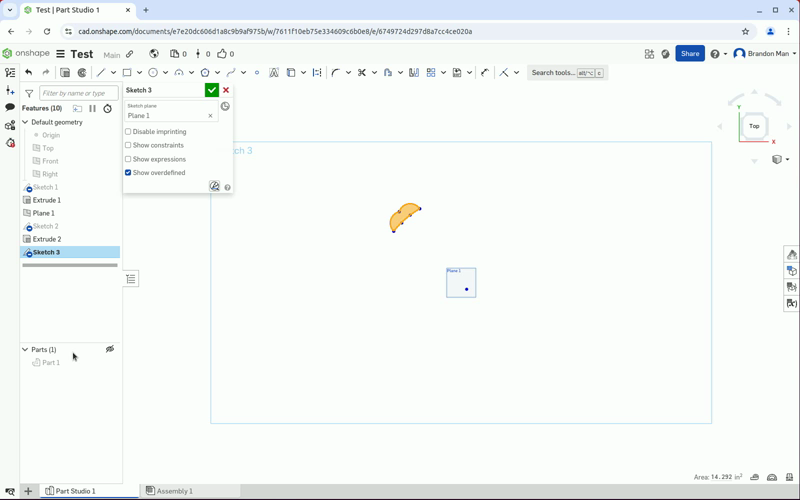
key(shift+e)
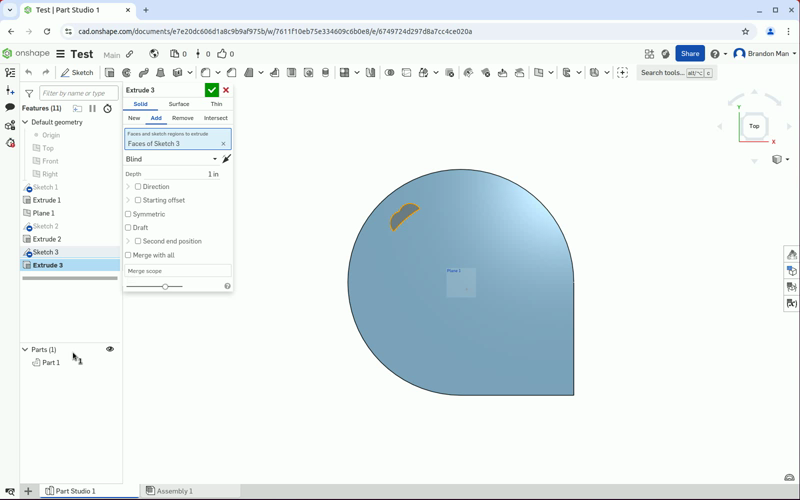
mouse_move(143, 106)
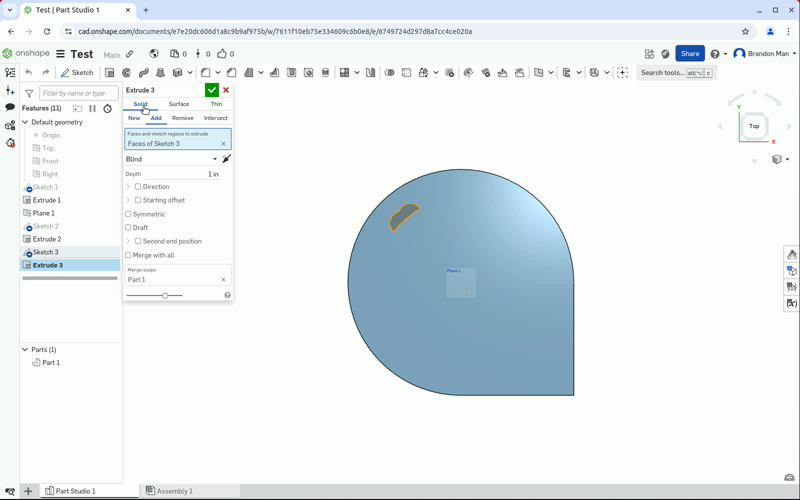
click(143, 106)
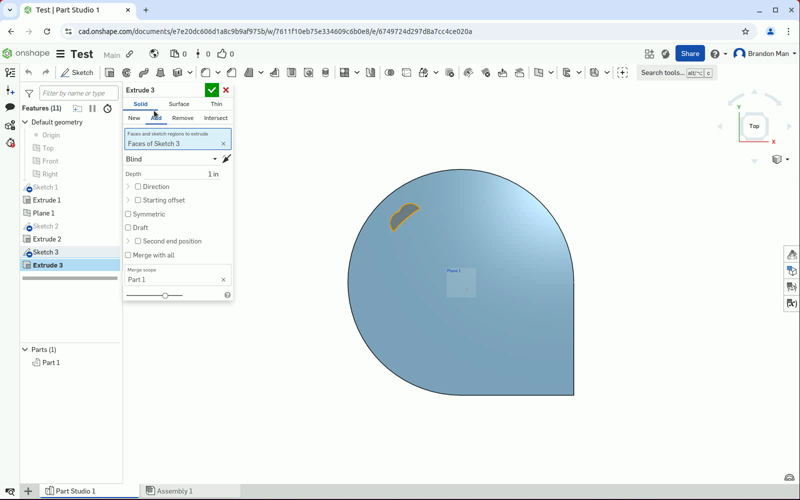
mouse_move(186, 120)
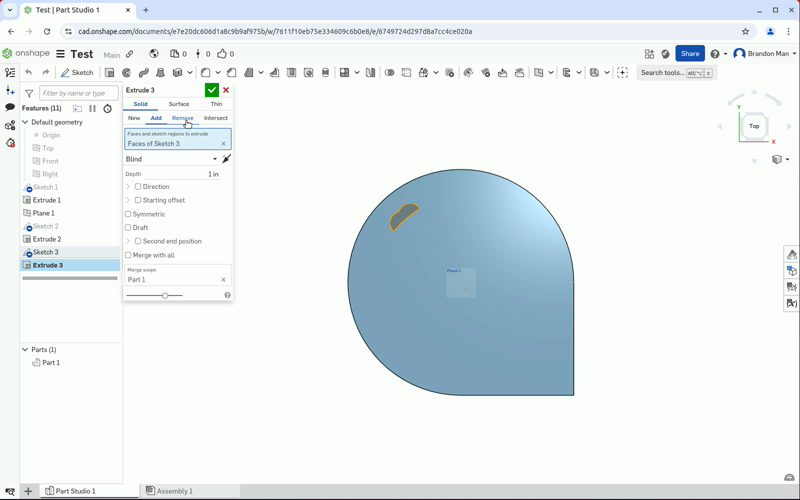
click(186, 120)
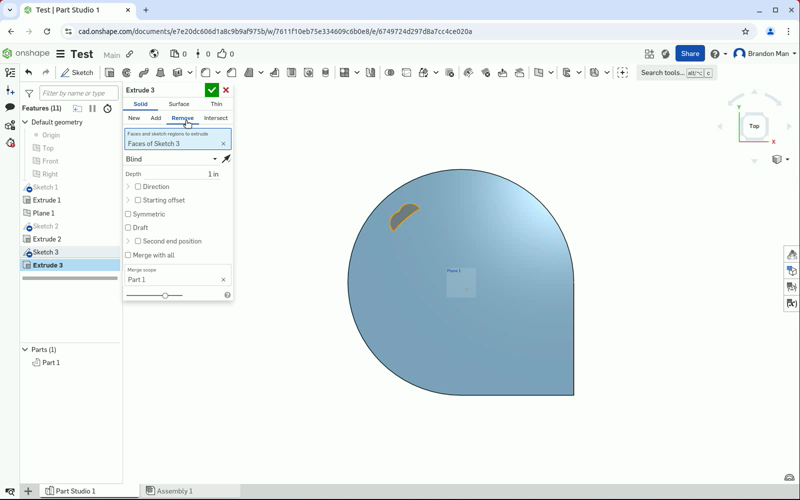
key(tab, 4)
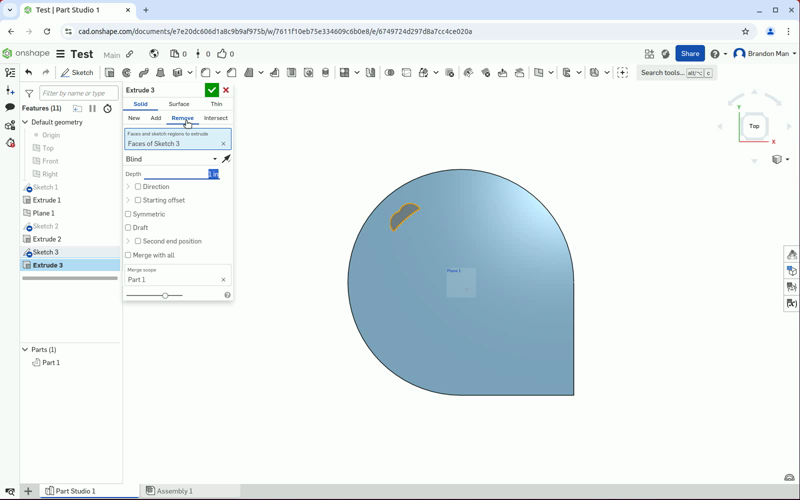
text(0.722)
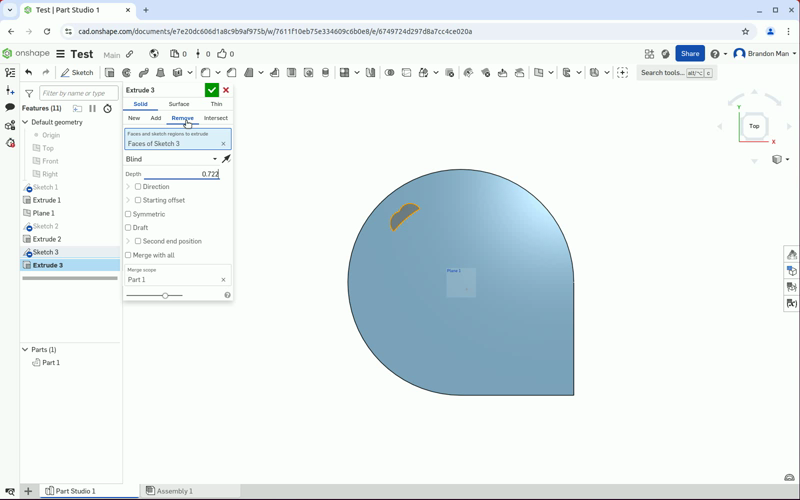
key(tab, 6)
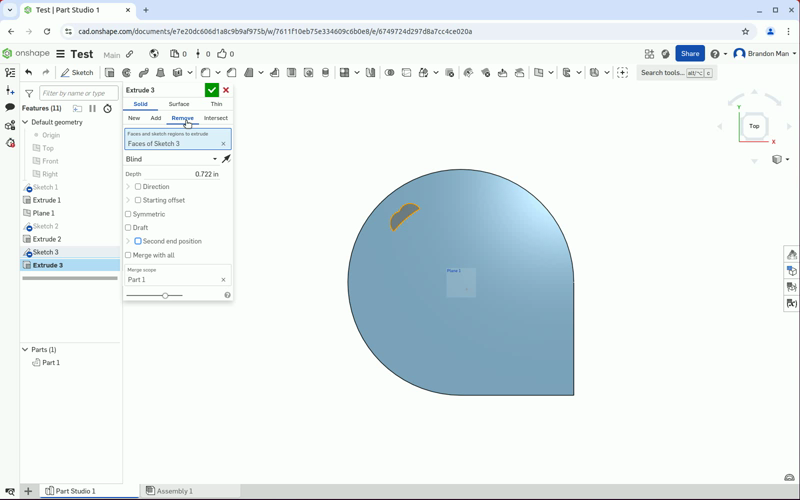
key(space)
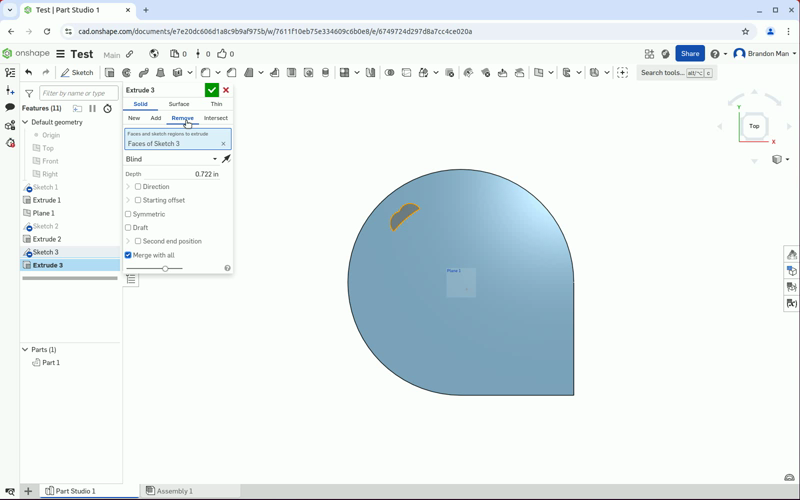
key(enter)
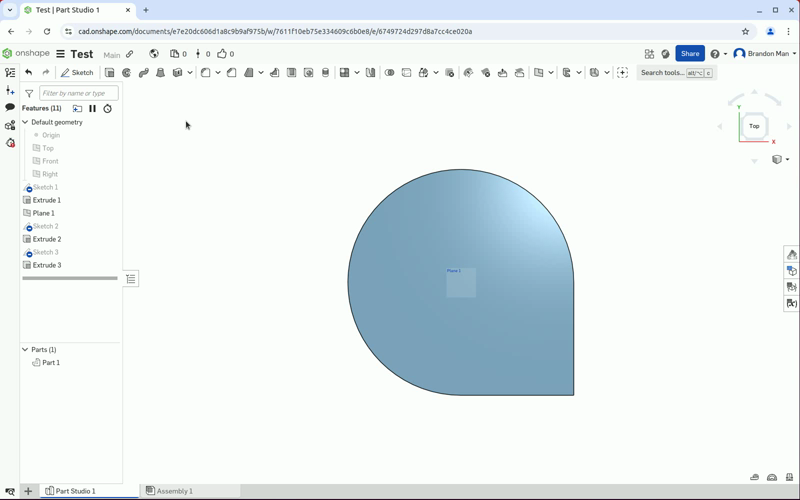
key(shift+h)
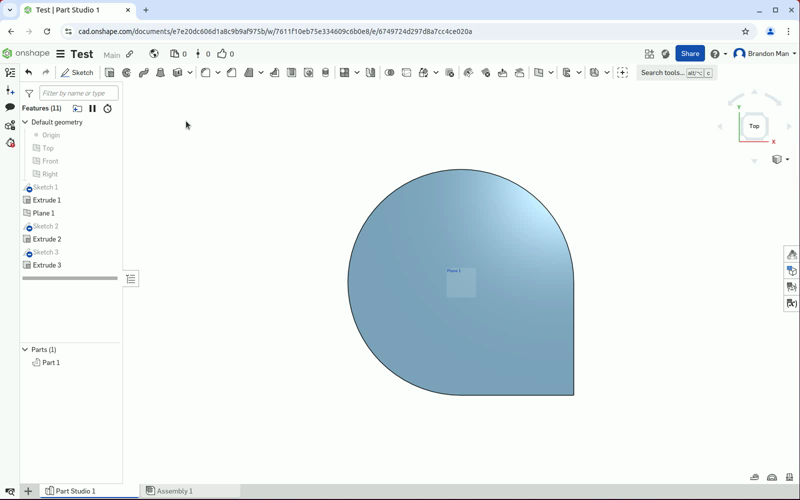
key(shift+h)
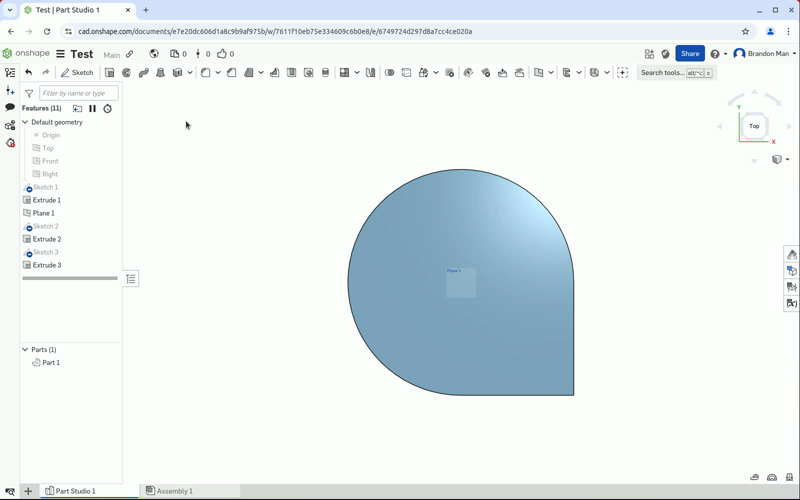
mouse_move(73, 189)
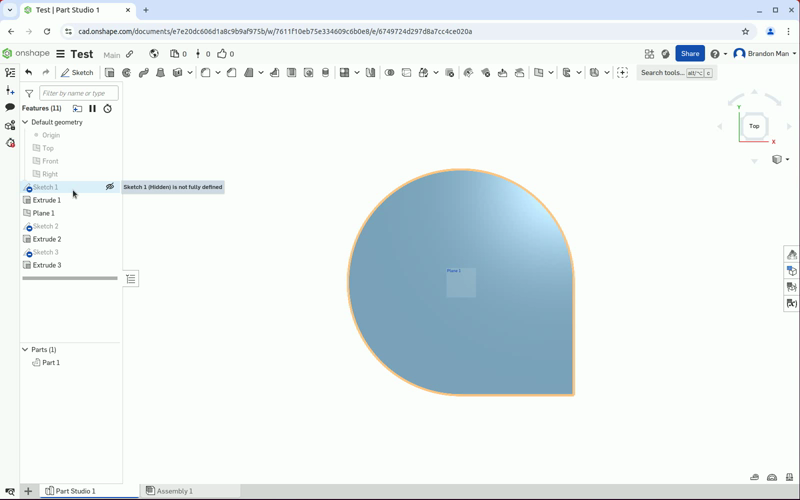
click(73, 189)
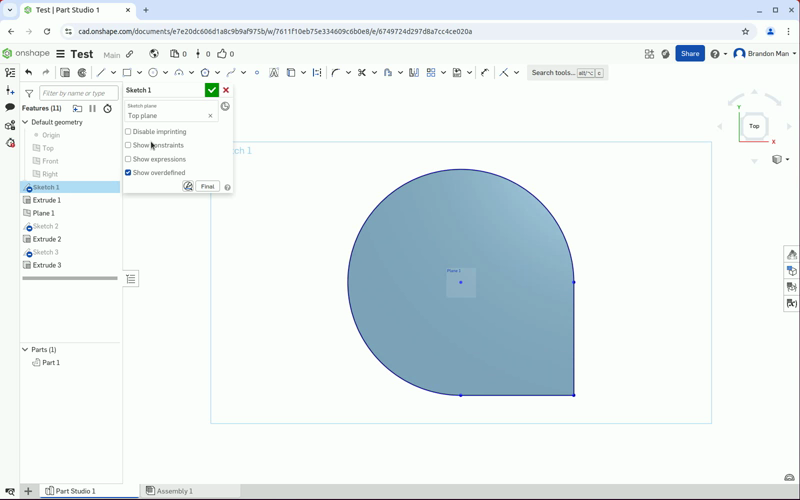
mouse_move(229, 92)
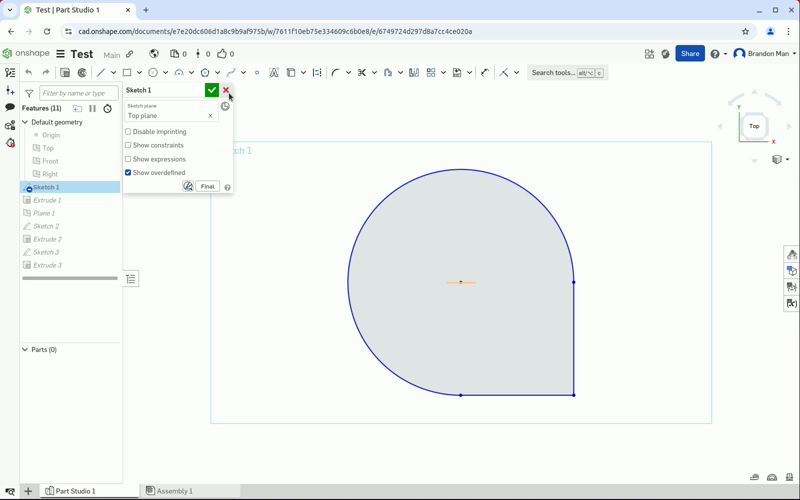
click(229, 92)
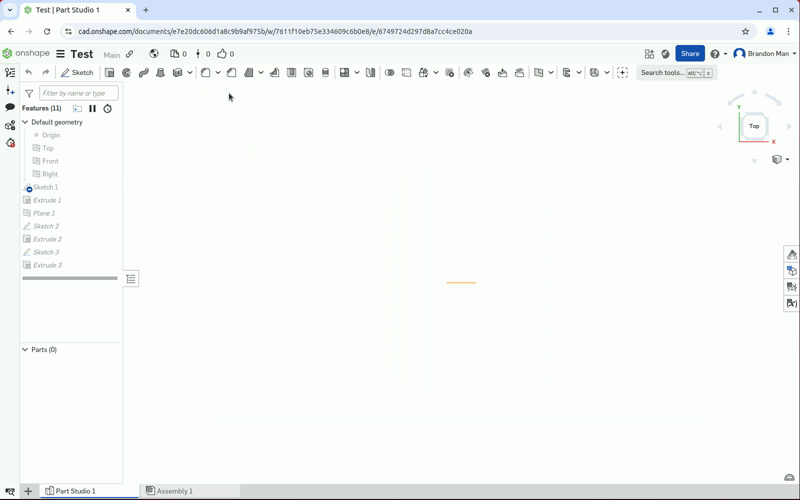
key(shift+s)
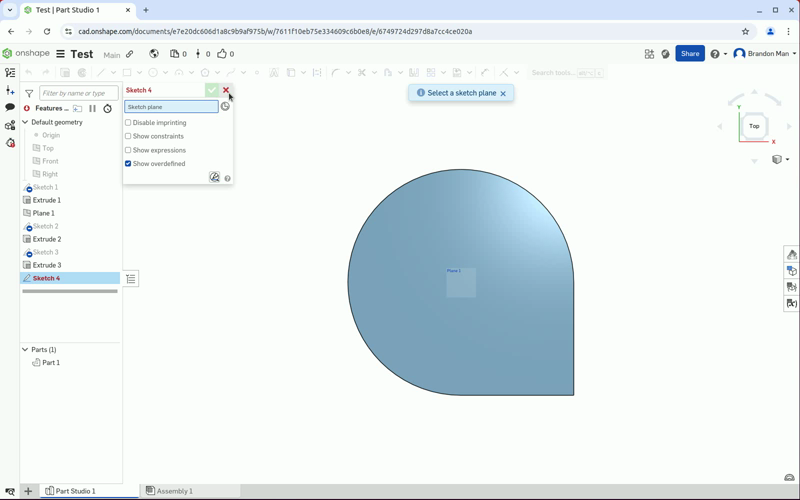
mouse_move(73, 215)
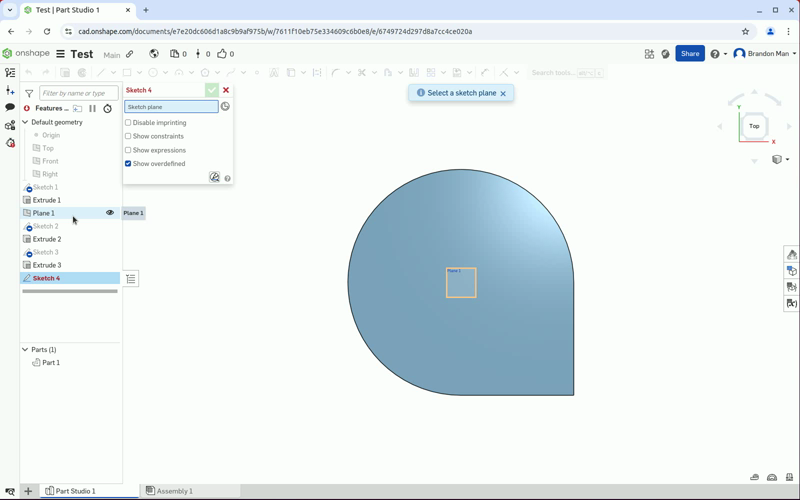
click(73, 215)
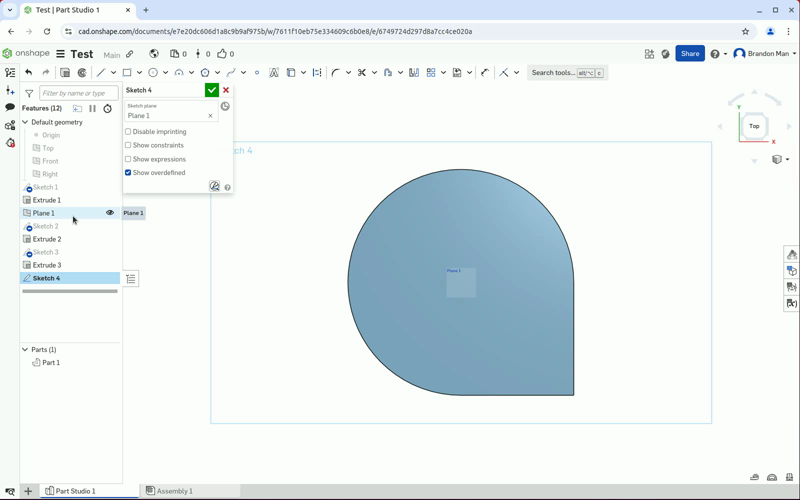
mouse_move(73, 352)
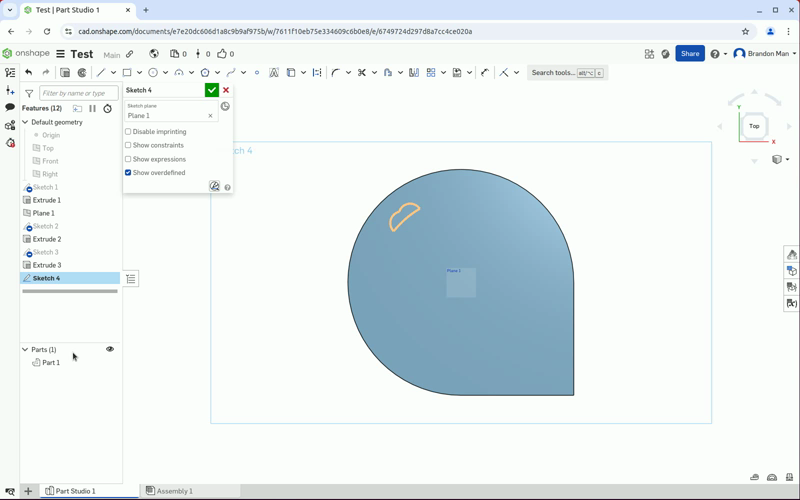
key(y)
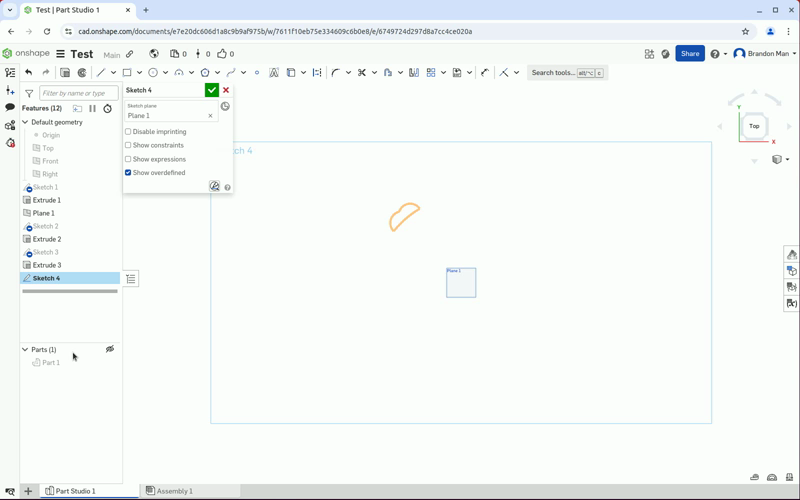
key(a)
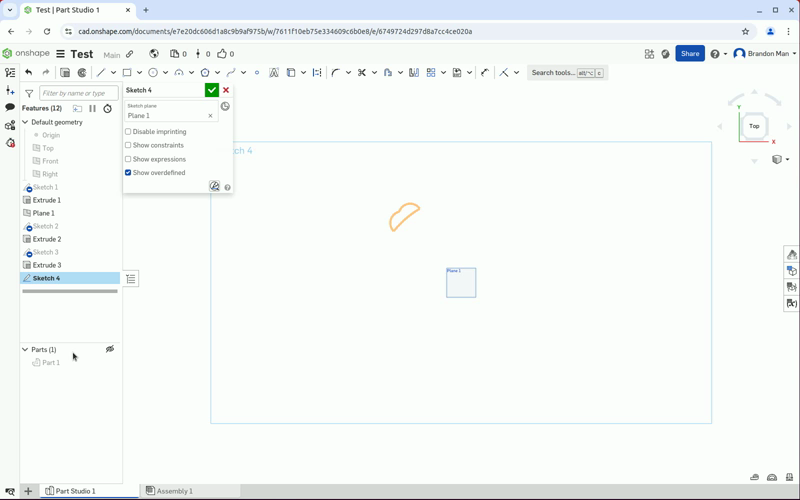
key_down(shift)
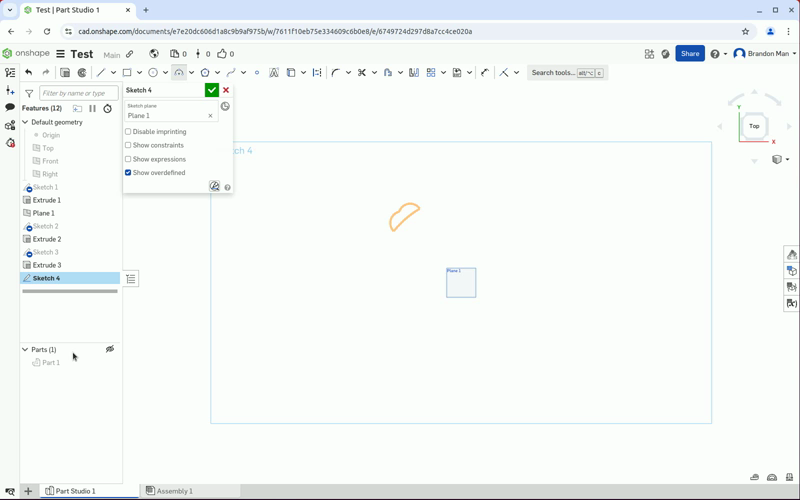
mouse_move(511, 351)
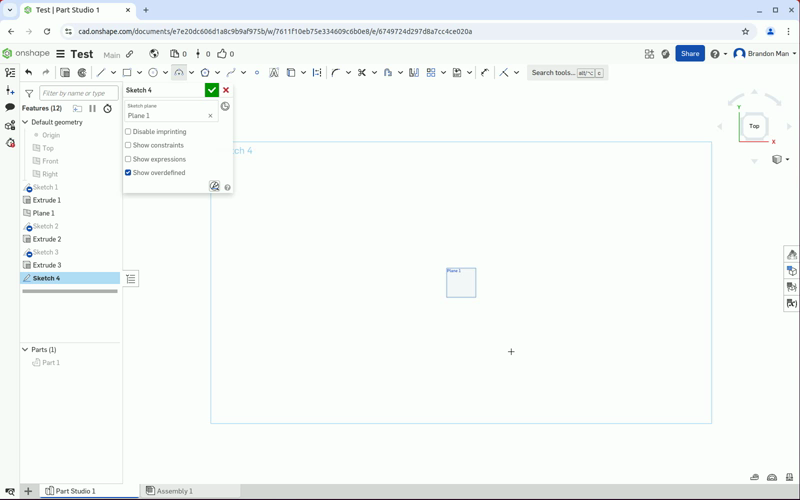
click(511, 351)
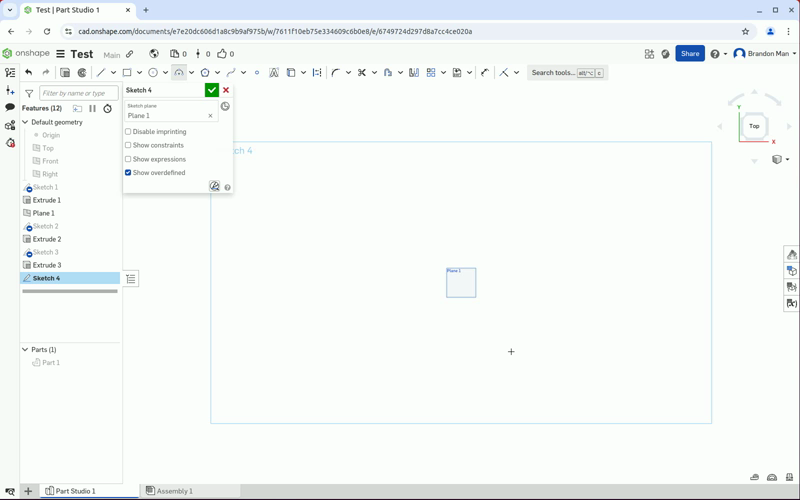
key_up(shift)
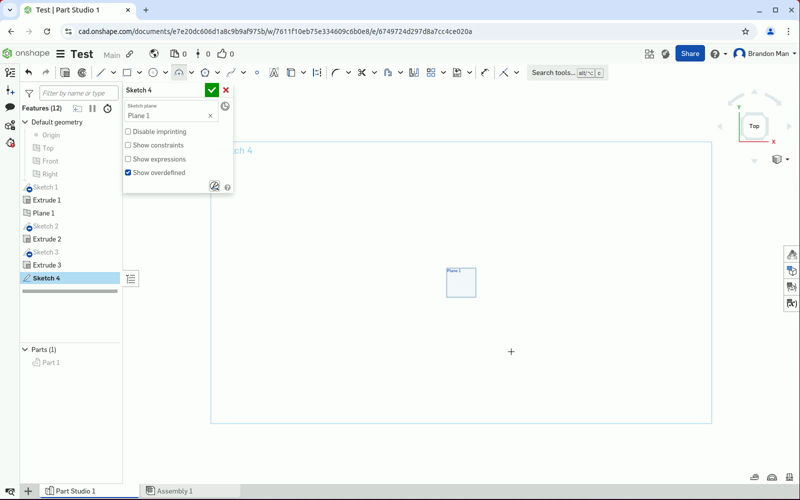
key_down(shift)
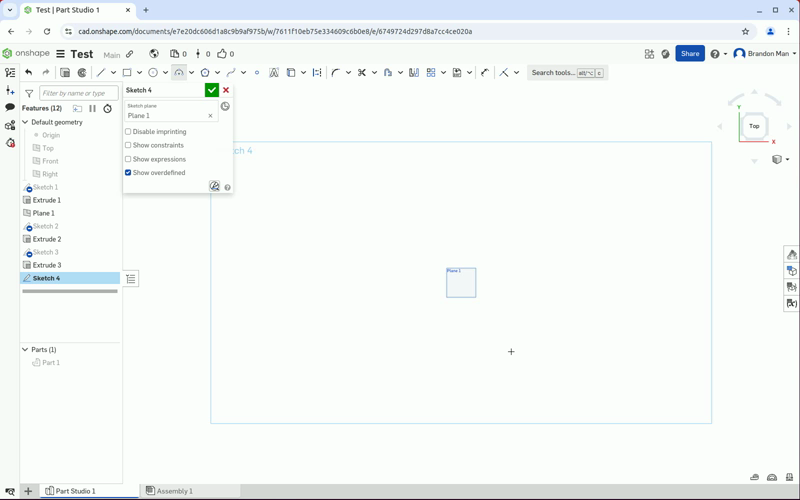
mouse_move(534, 325)
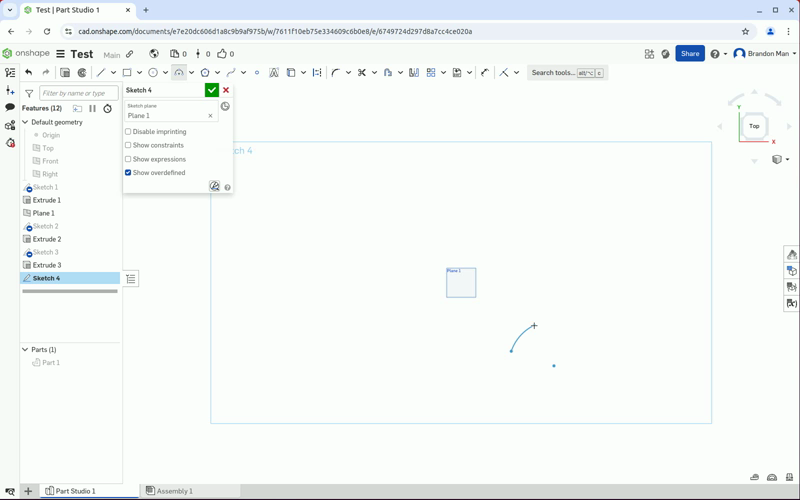
click(534, 325)
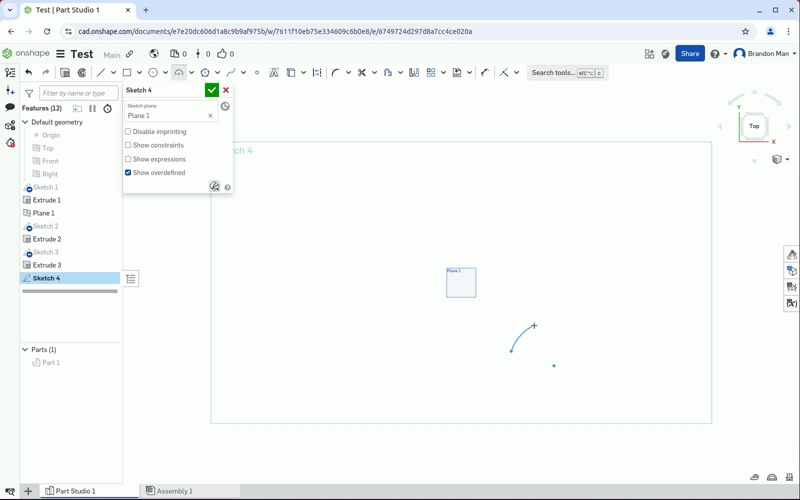
mouse_move(523, 339)
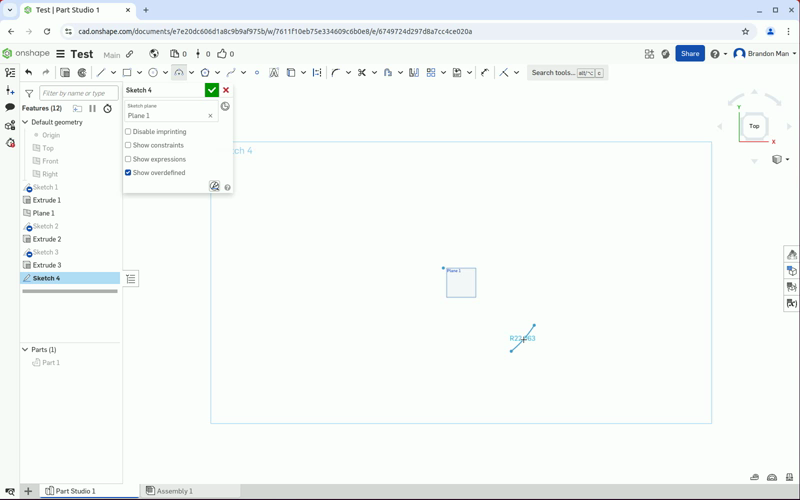
click(523, 339)
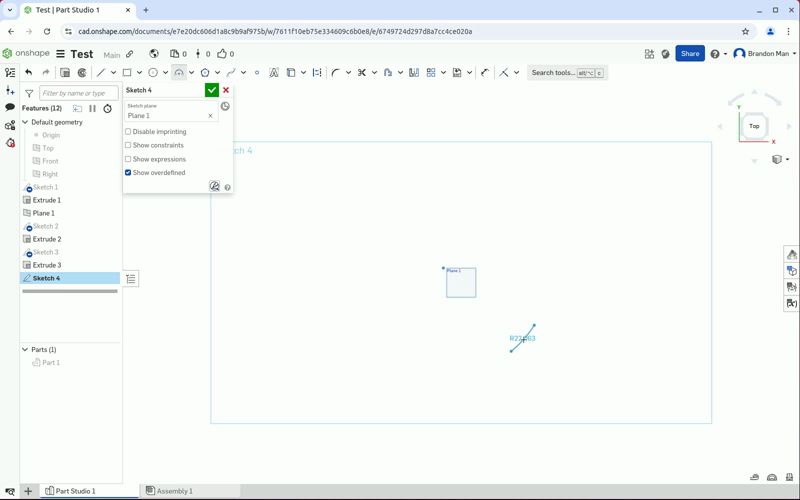
key_up(shift)
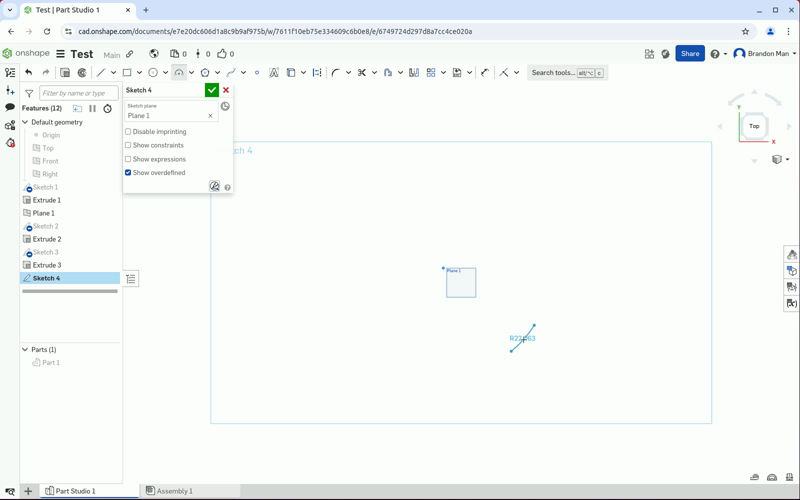
mouse_move(534, 325)
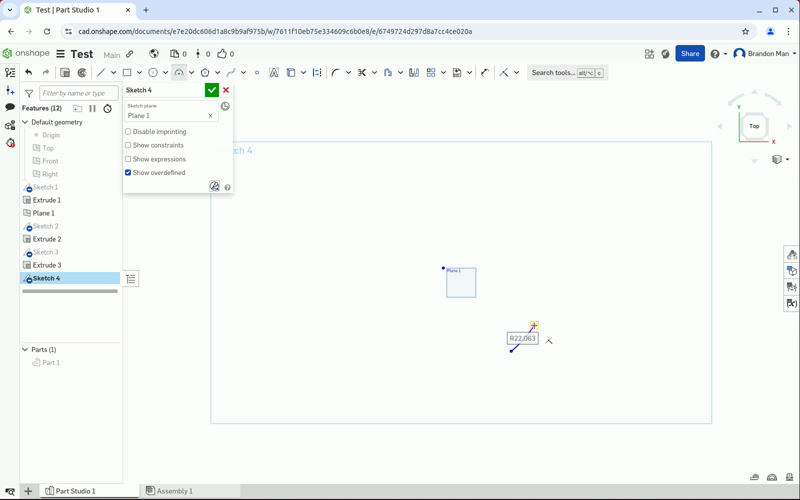
click(534, 325)
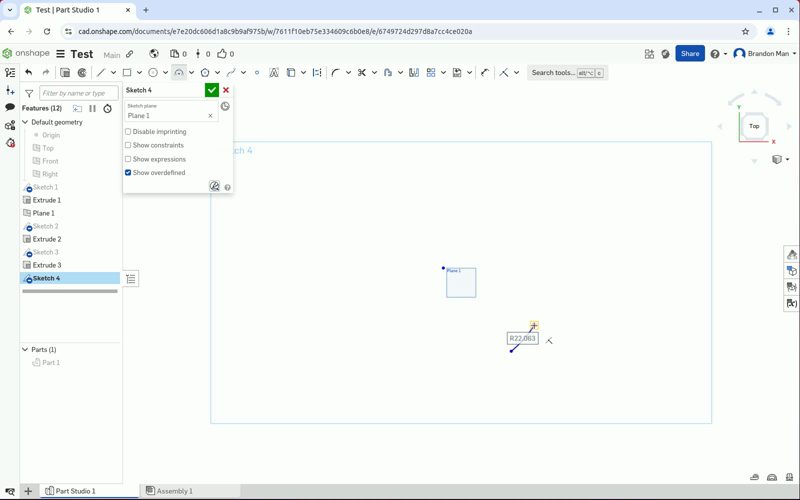
key_down(shift)
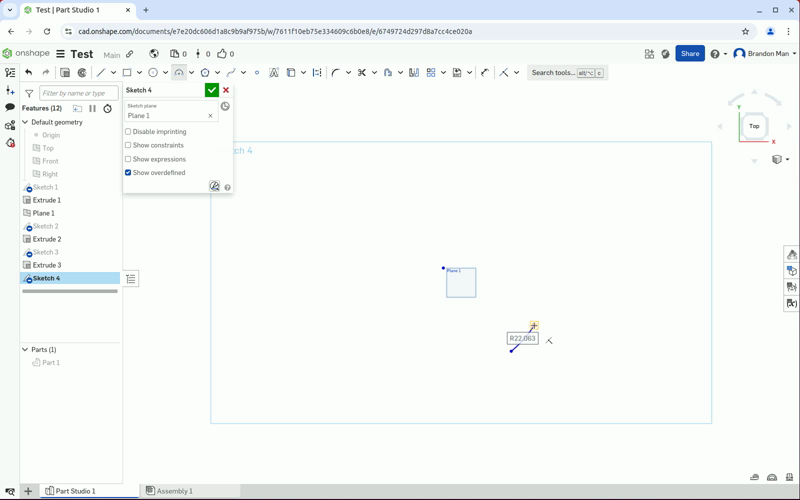
mouse_move(516, 332)
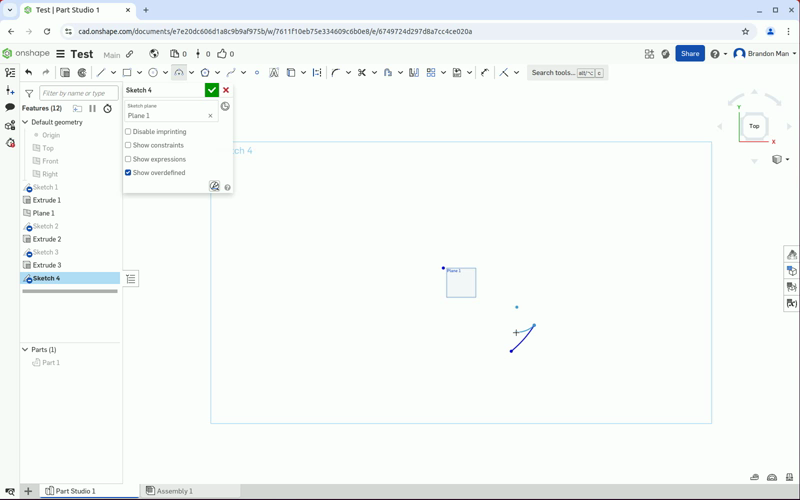
click(516, 332)
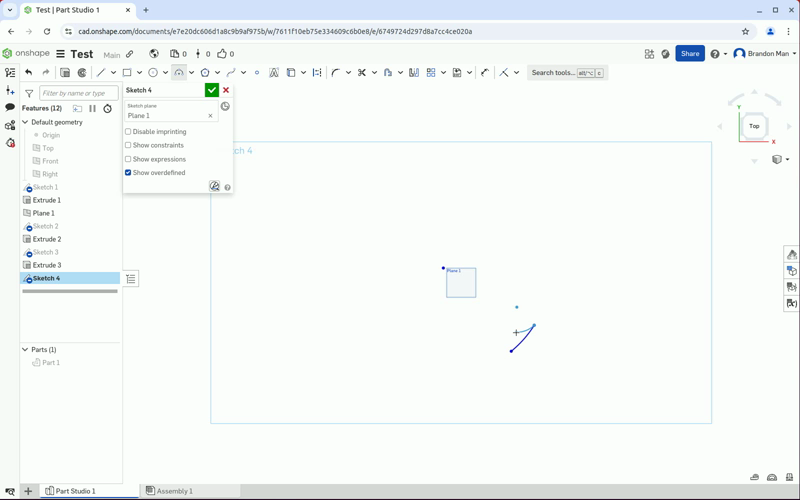
mouse_move(523, 324)
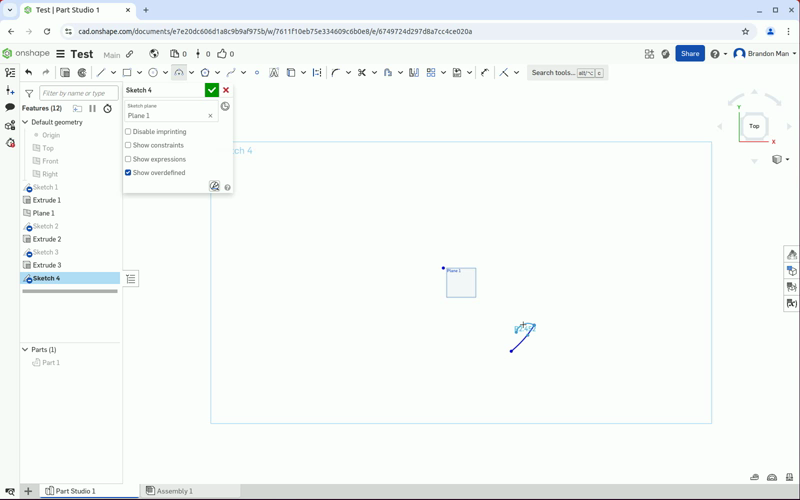
click(523, 324)
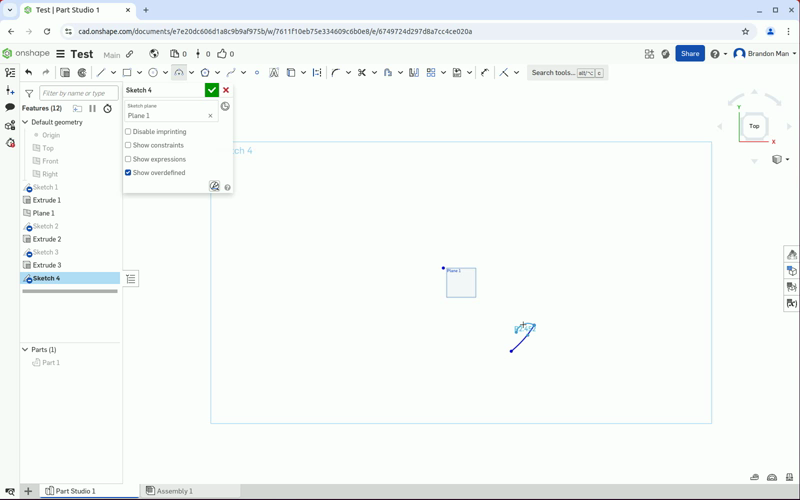
key_up(shift)
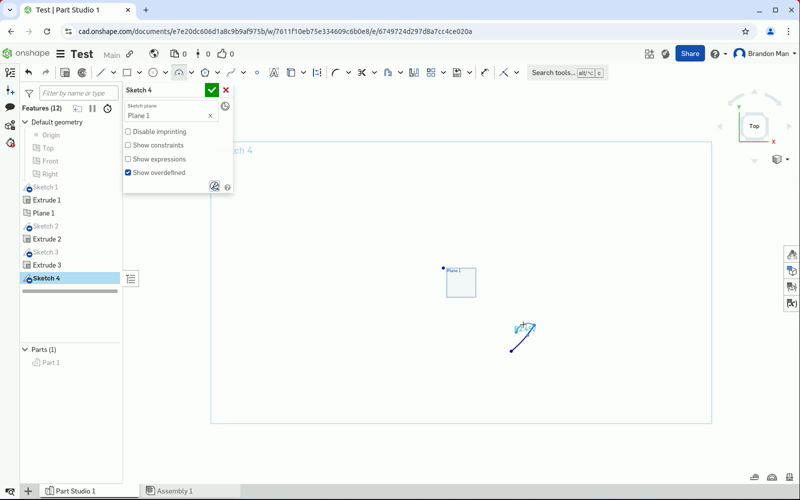
mouse_move(516, 332)
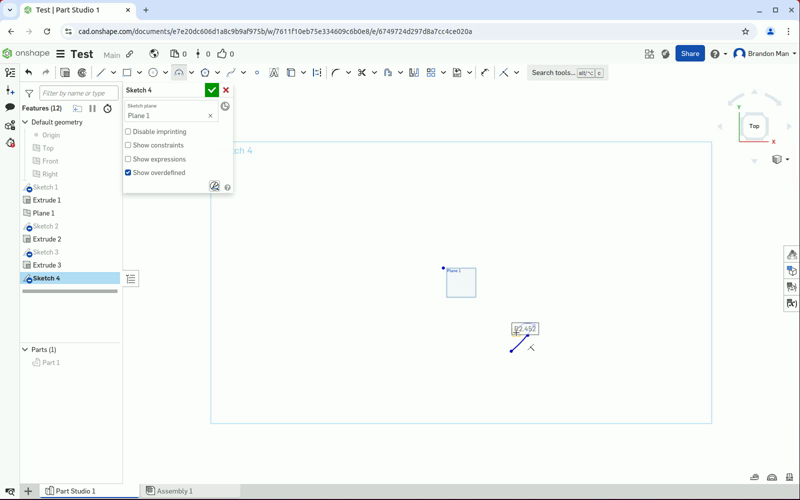
click(516, 332)
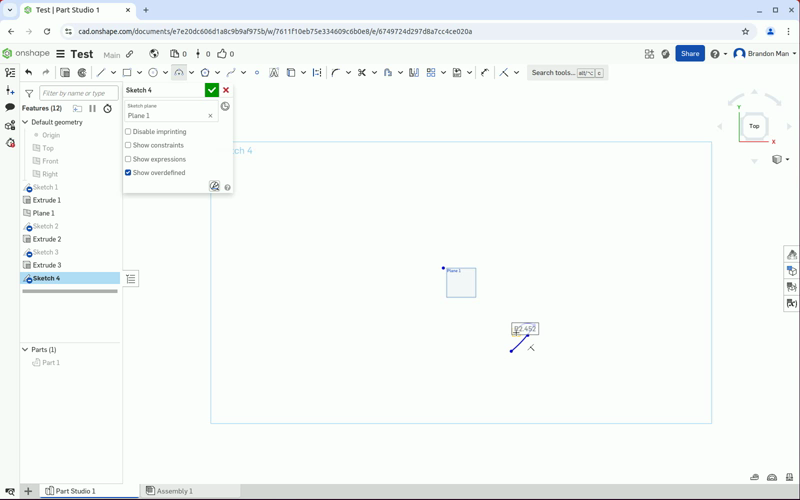
mouse_move(511, 351)
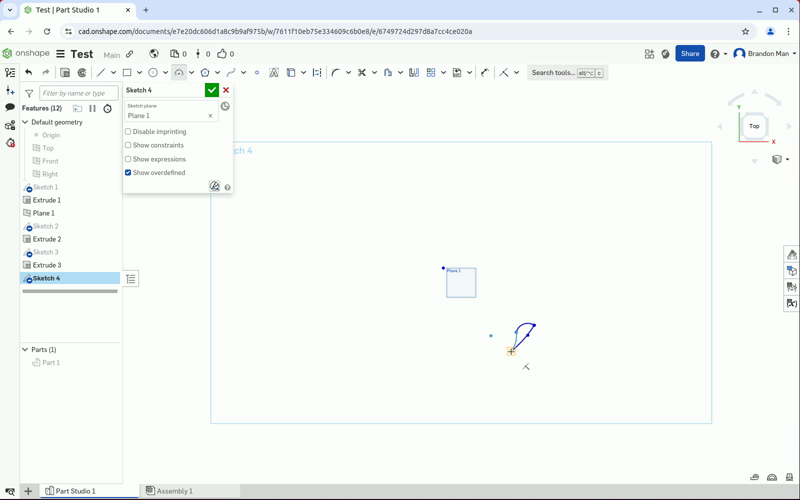
click(511, 351)
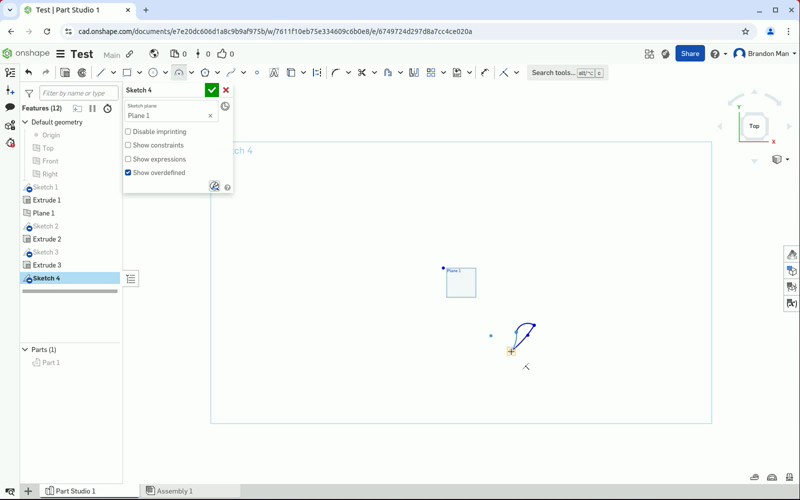
key_down(shift)
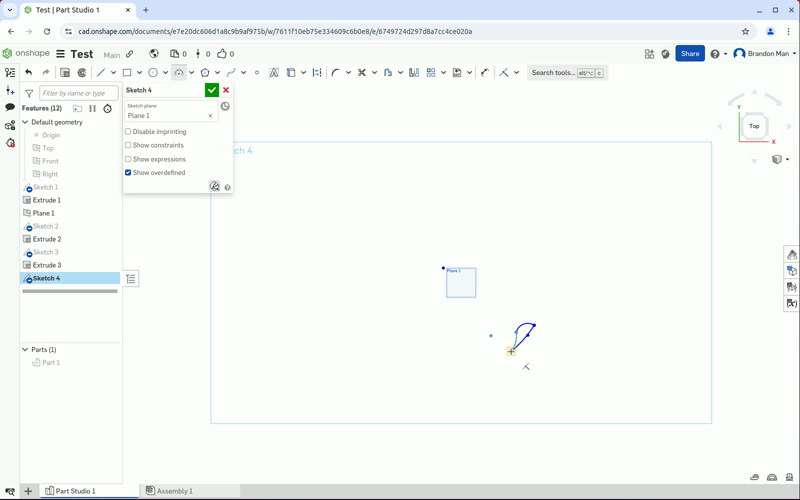
mouse_move(508, 340)
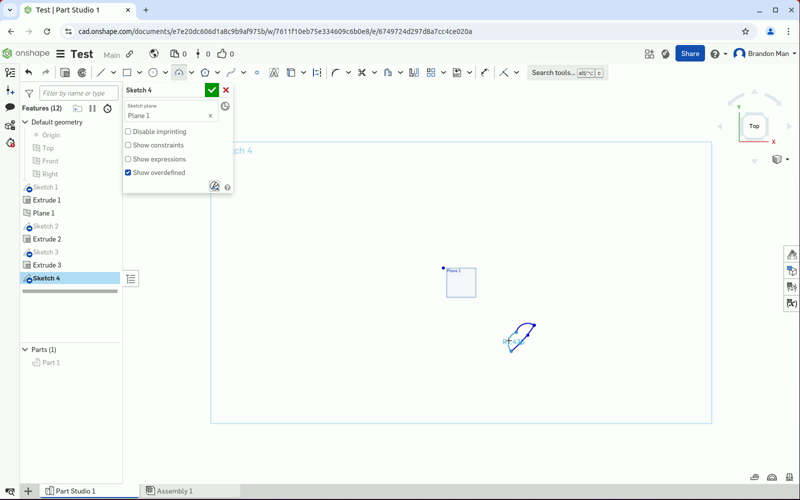
click(508, 340)
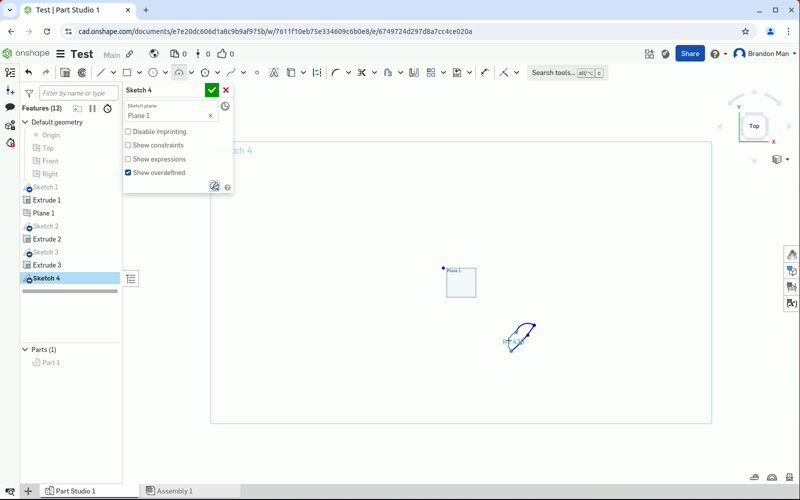
key_up(shift)
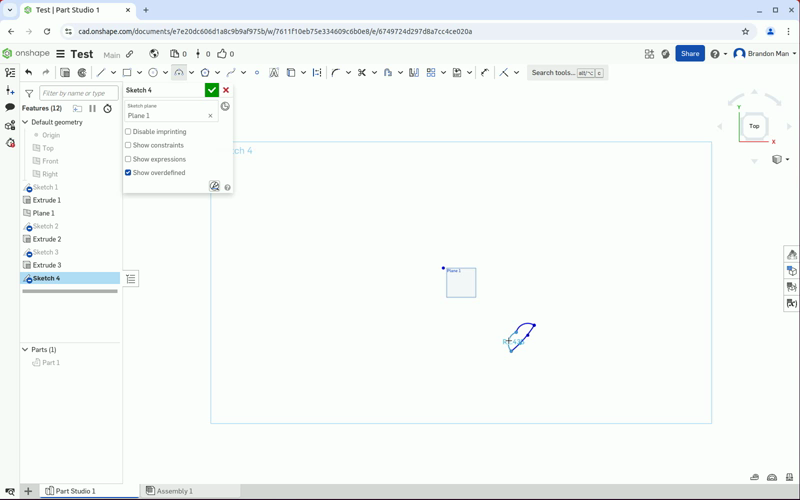
key(esc)
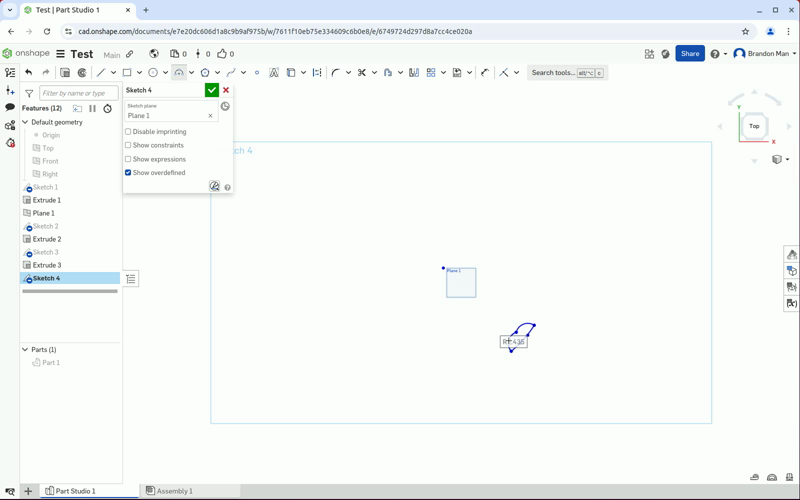
mouse_move(532, 324)
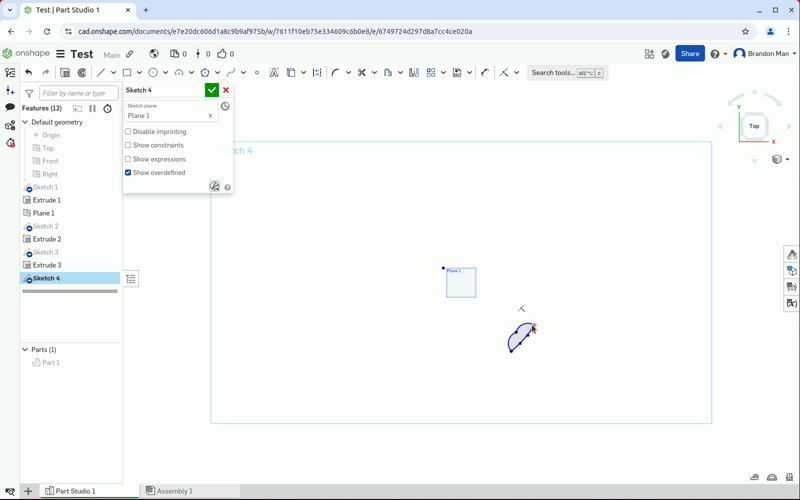
scroll(6)
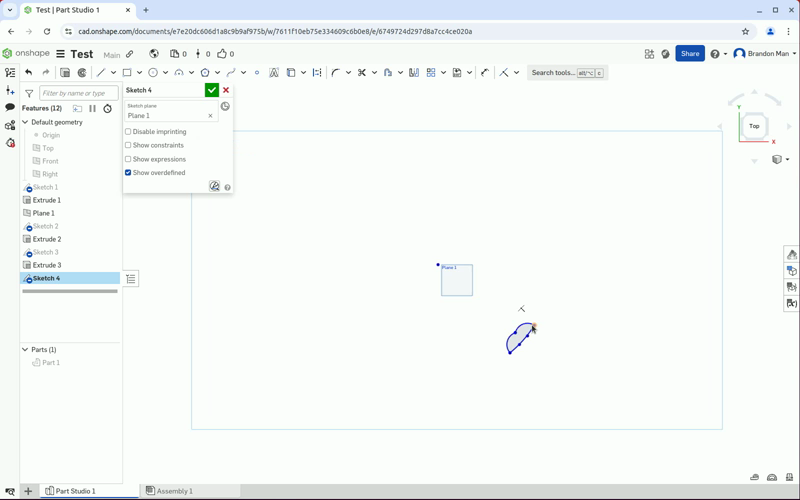
scroll(6)
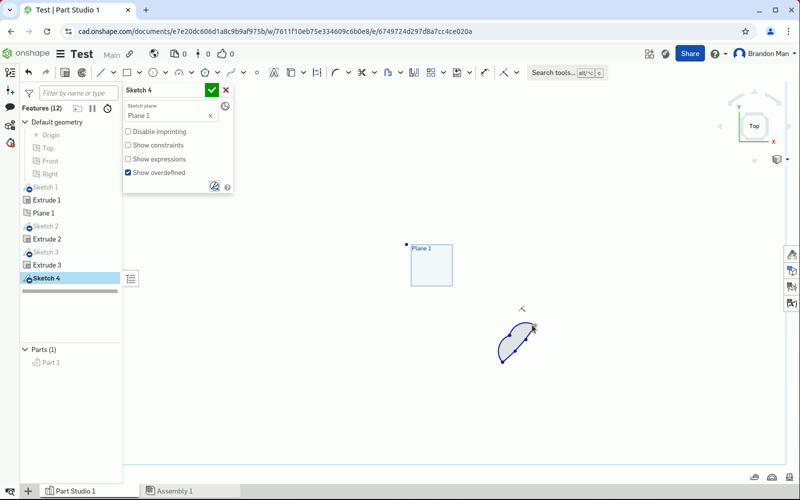
scroll(6)
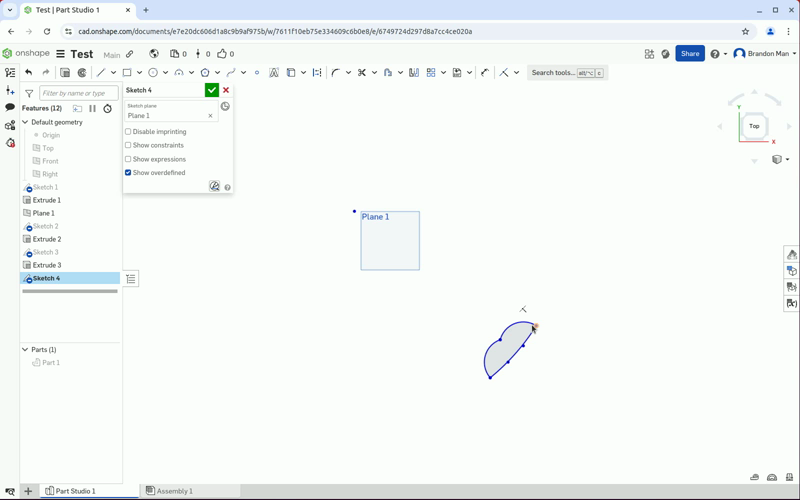
scroll(6)
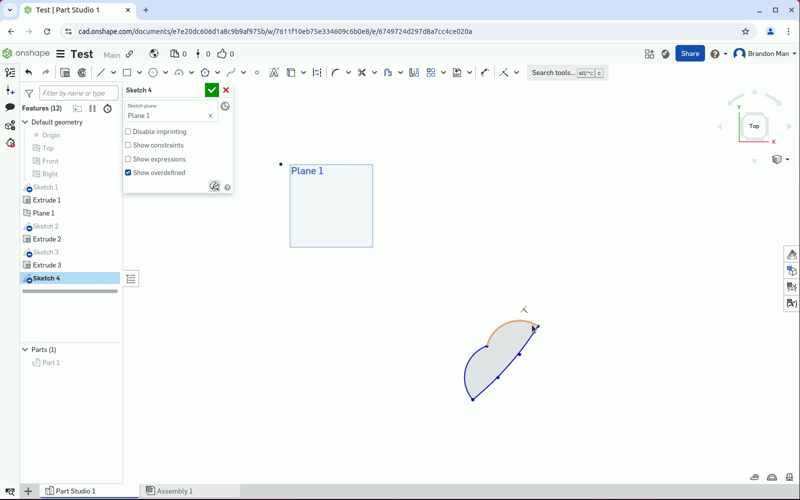
scroll(6)
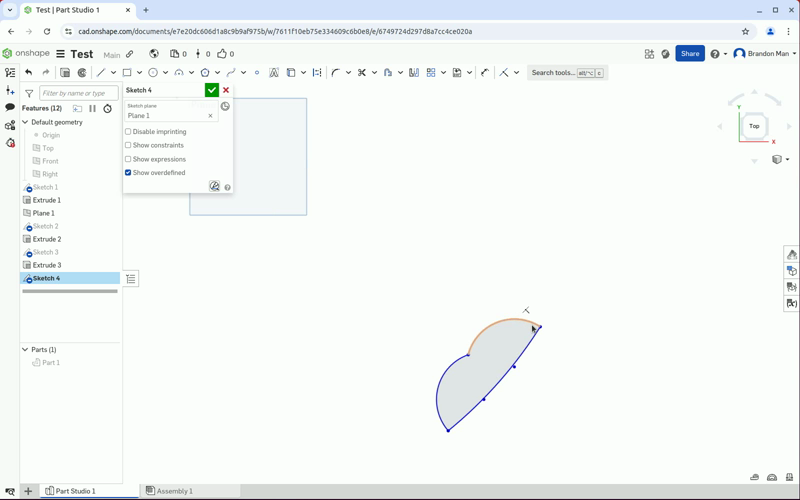
scroll(6)
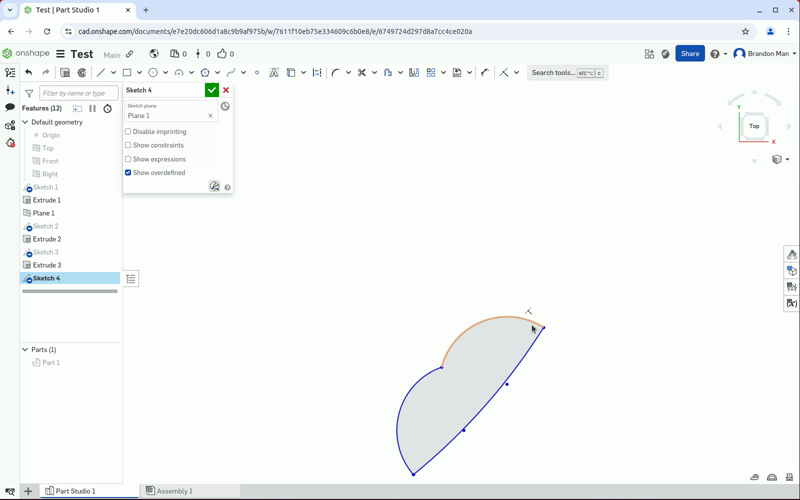
scroll(6)
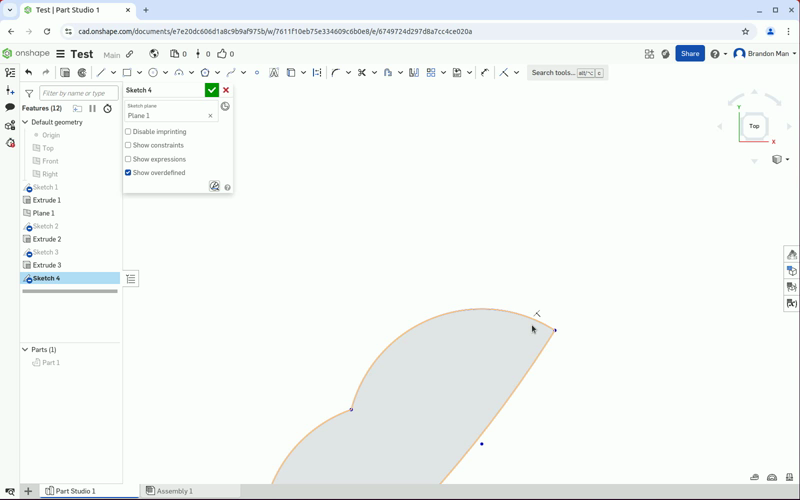
click(532, 324)
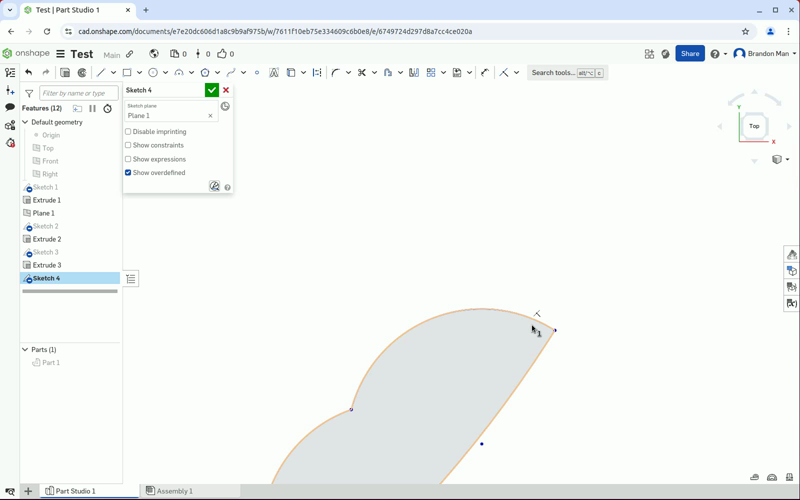
scroll(-6)
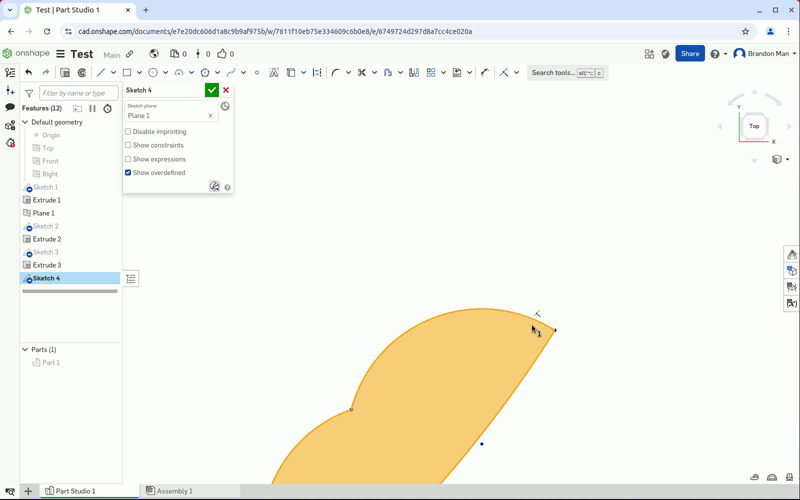
scroll(-6)
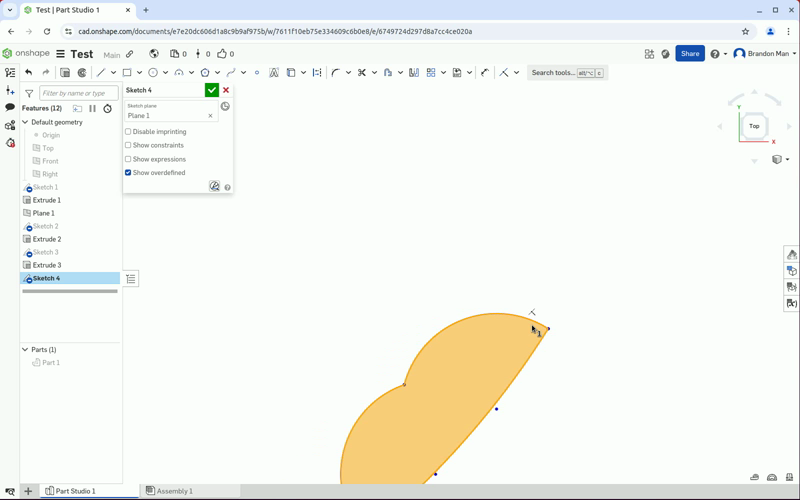
scroll(-6)
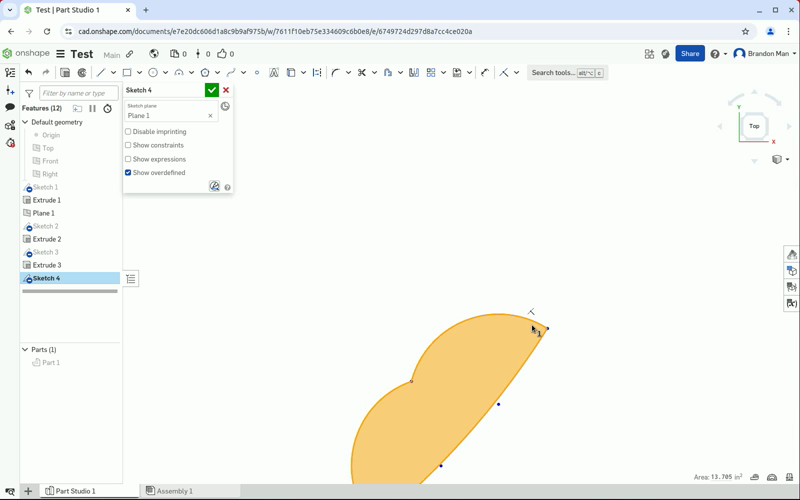
scroll(-6)
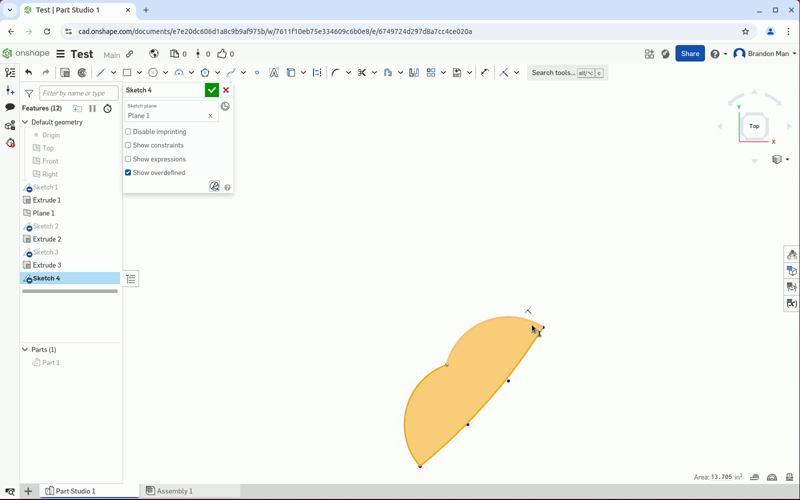
scroll(-6)
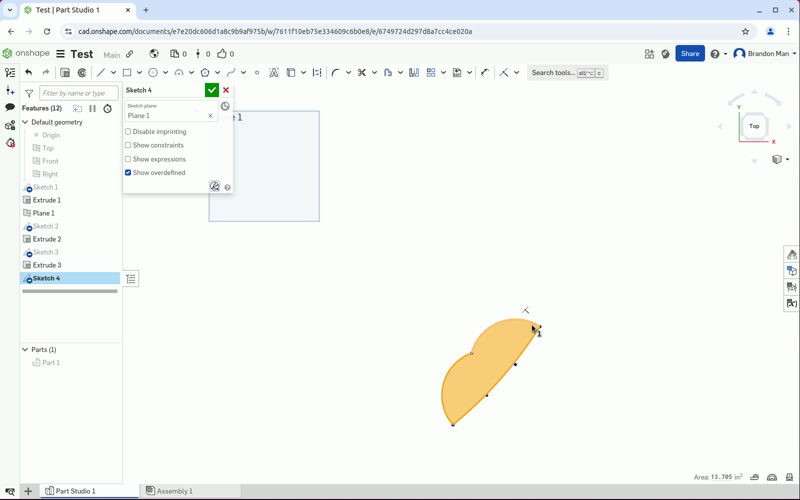
scroll(-6)
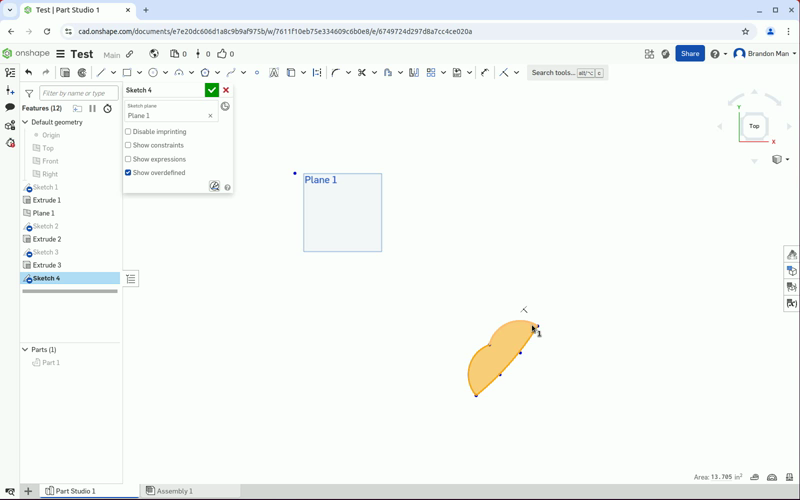
scroll(-6)
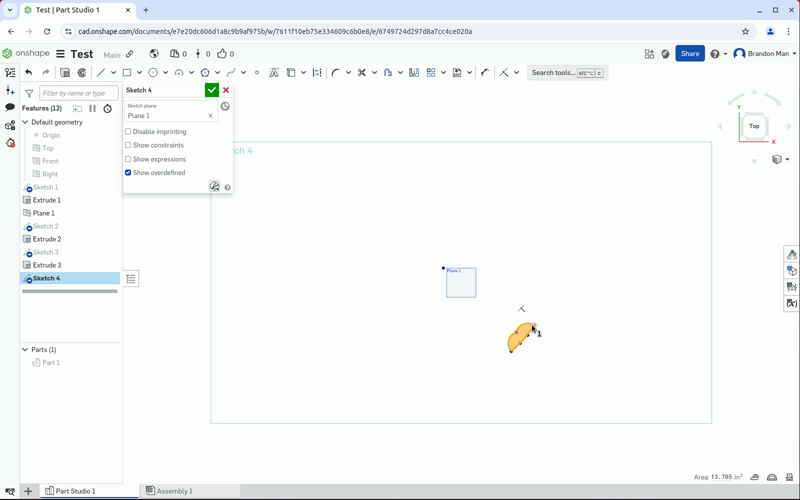
mouse_move(73, 352)
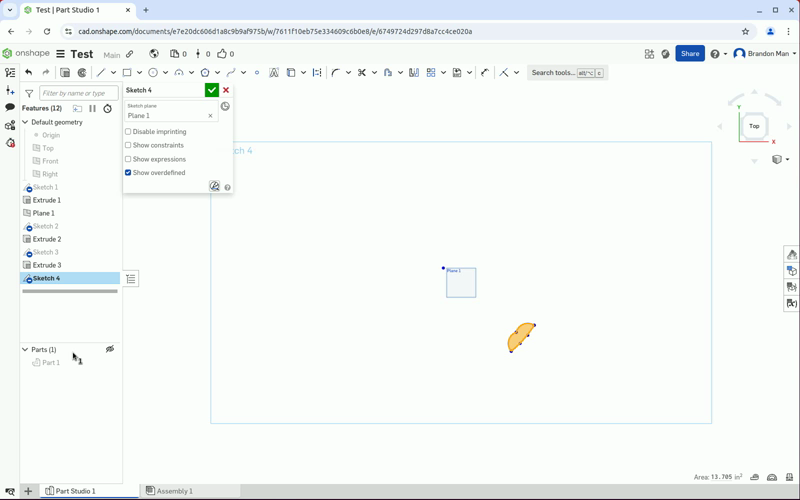
key(shift+y)
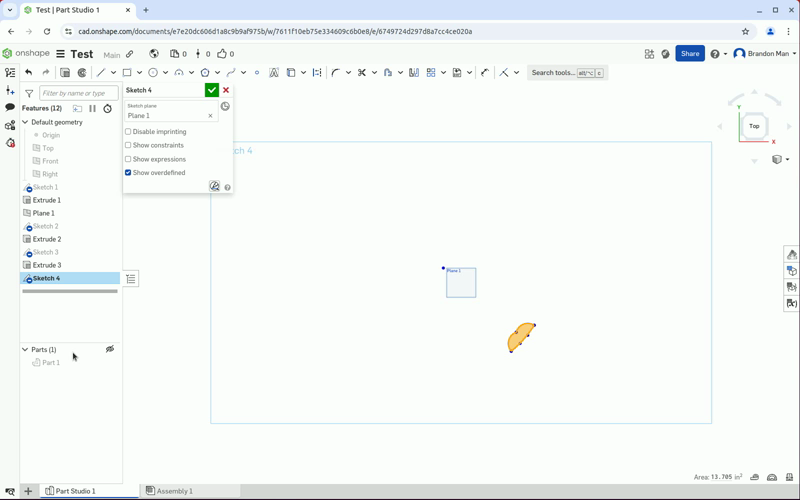
key(shift+e)
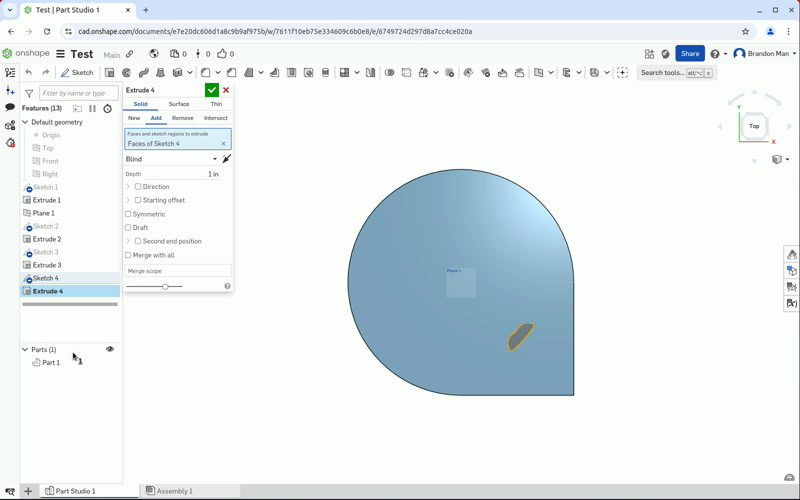
mouse_move(143, 106)
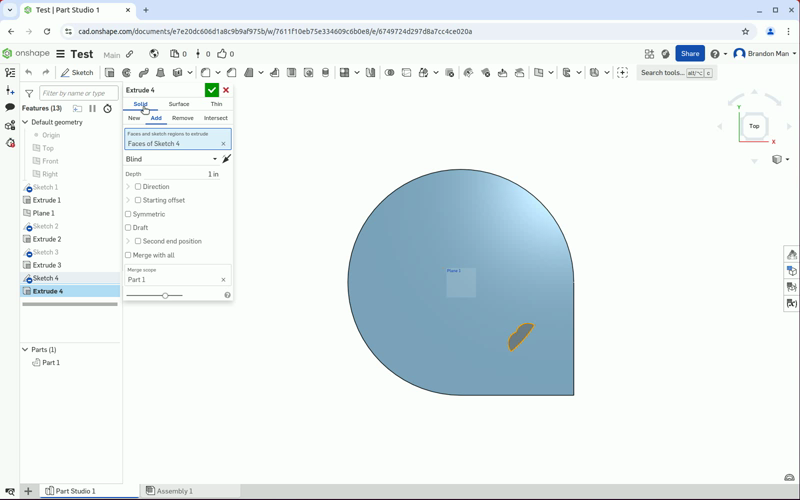
click(143, 106)
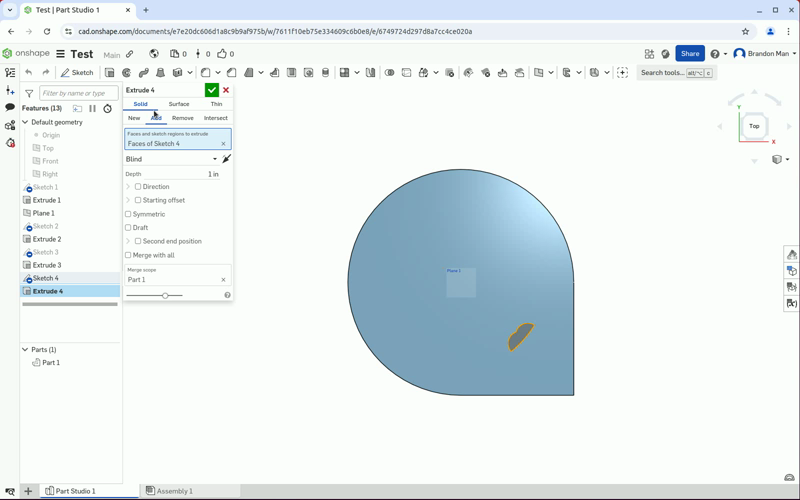
mouse_move(186, 120)
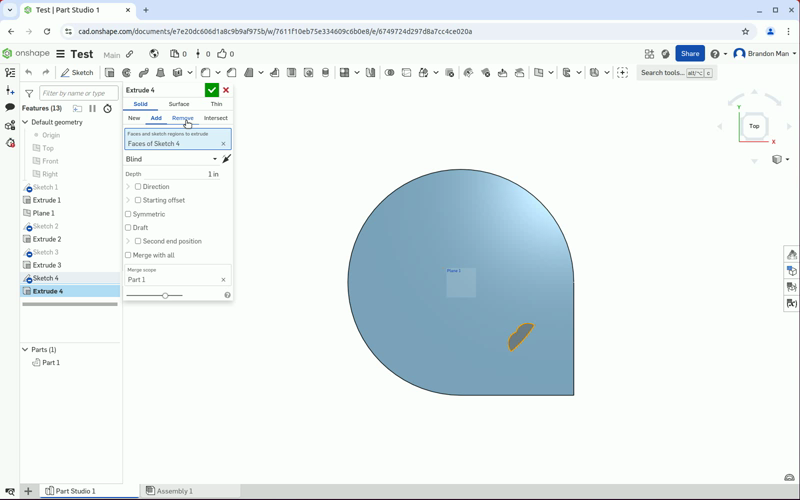
click(186, 120)
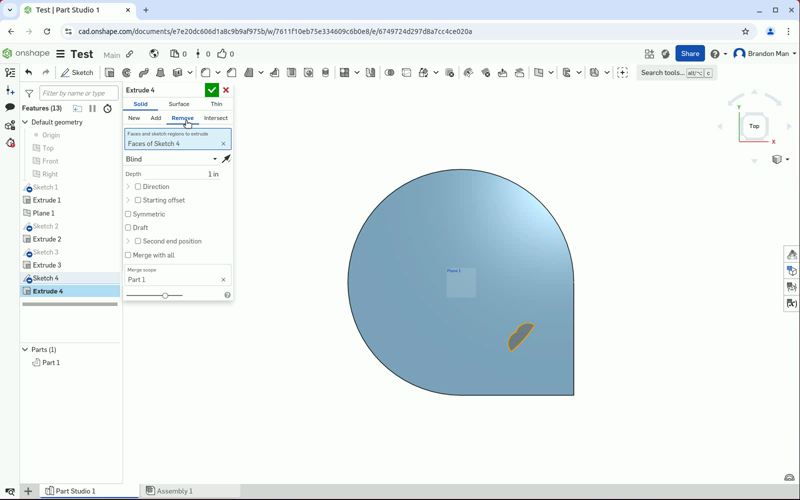
key(tab, 4)
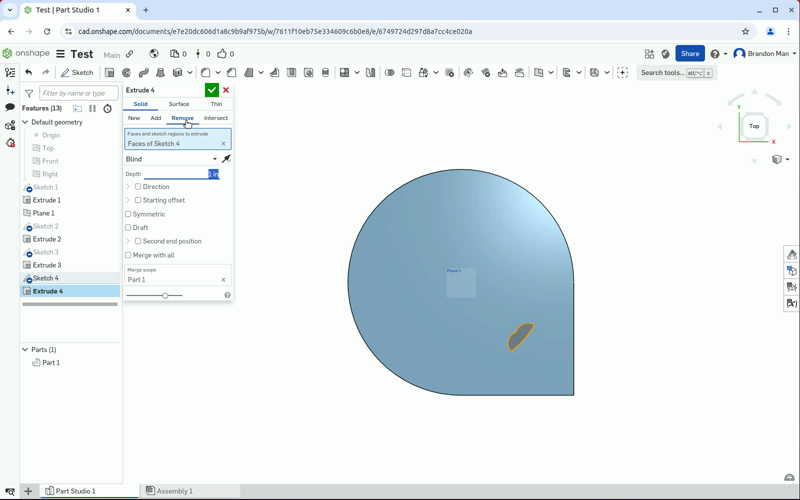
text(0.722)
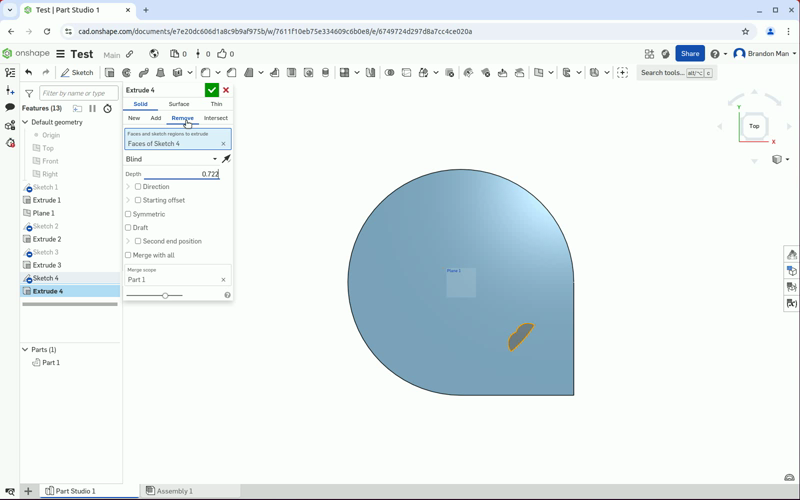
key(tab, 6)
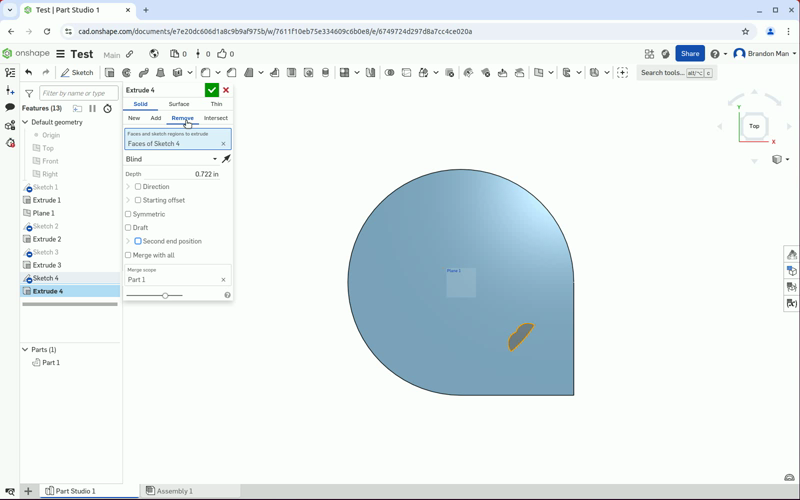
key(space)
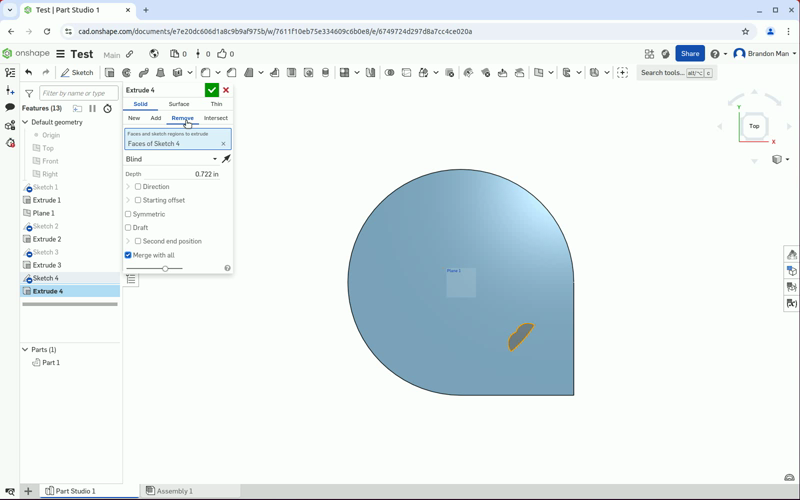
key(enter)
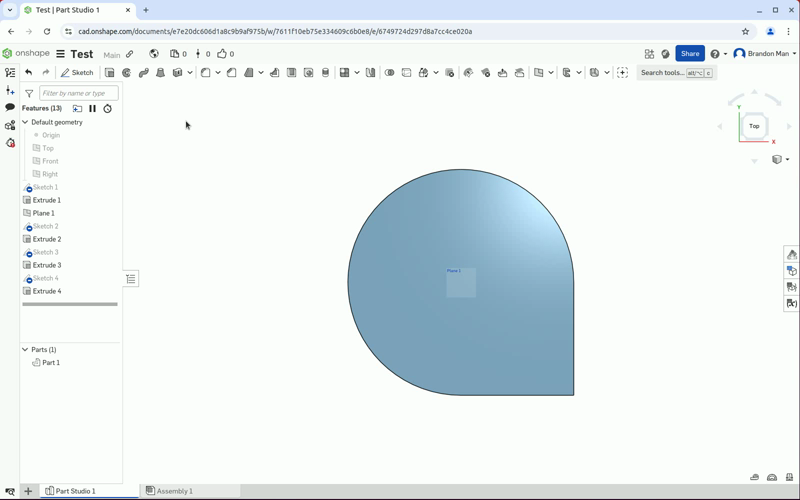
key(shift+h)
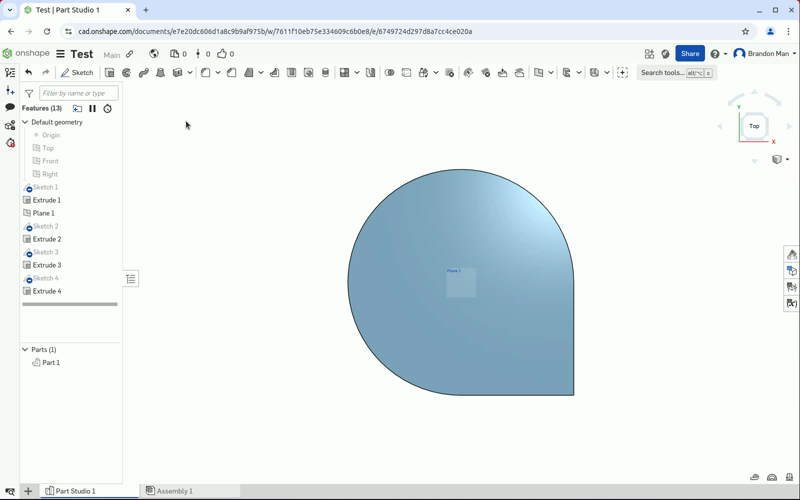
key(shift+h)
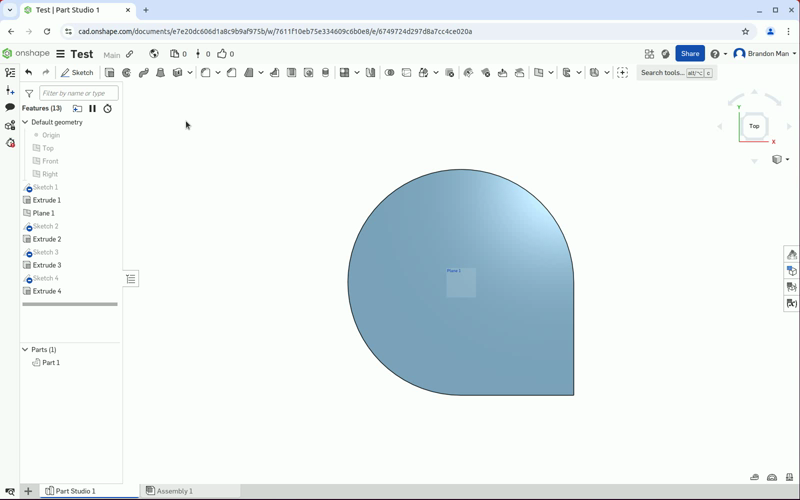
mouse_move(73, 189)
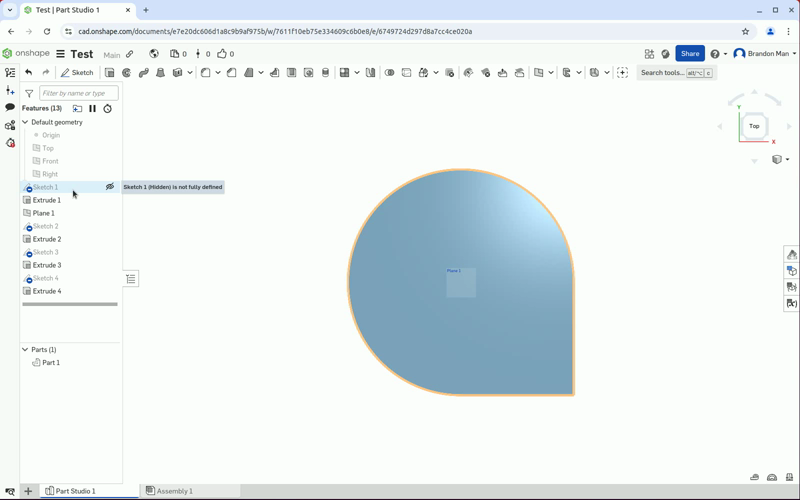
click(73, 189)
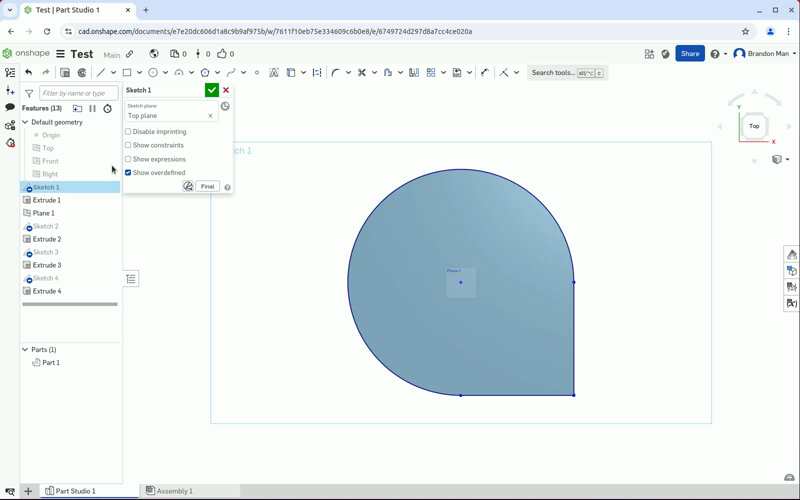
mouse_move(229, 92)
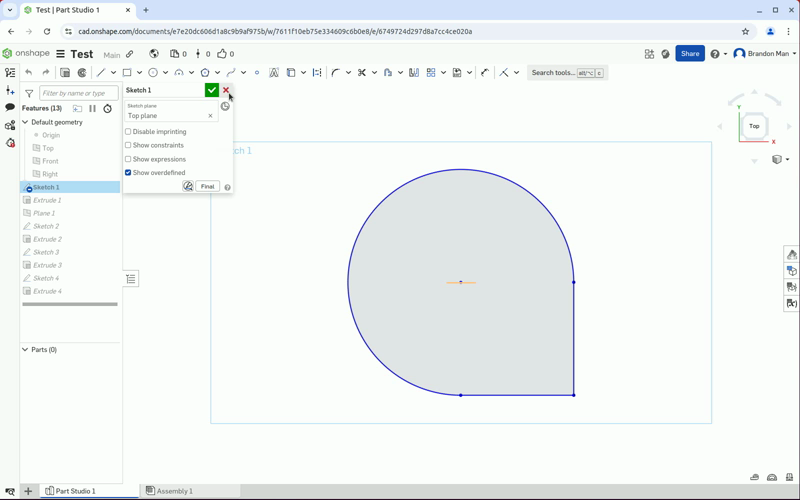
click(229, 92)
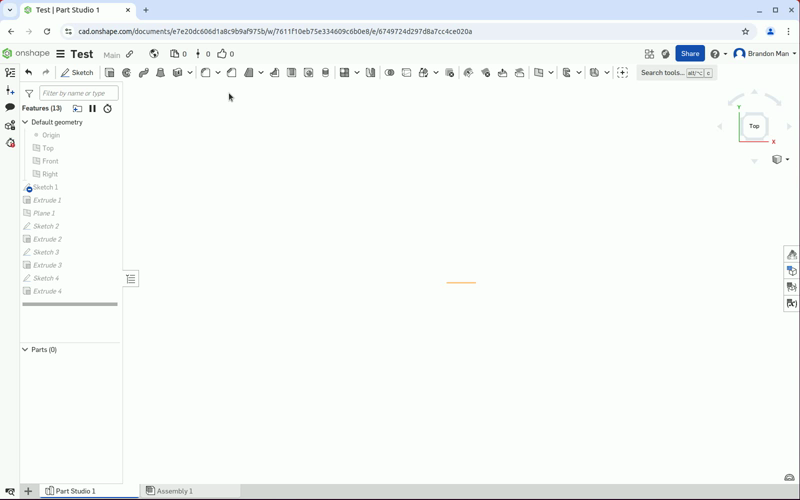
key(shift+s)
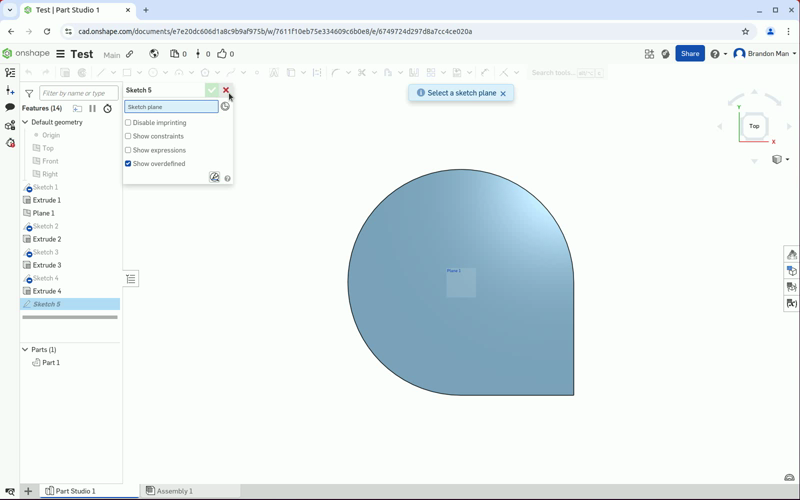
mouse_move(73, 215)
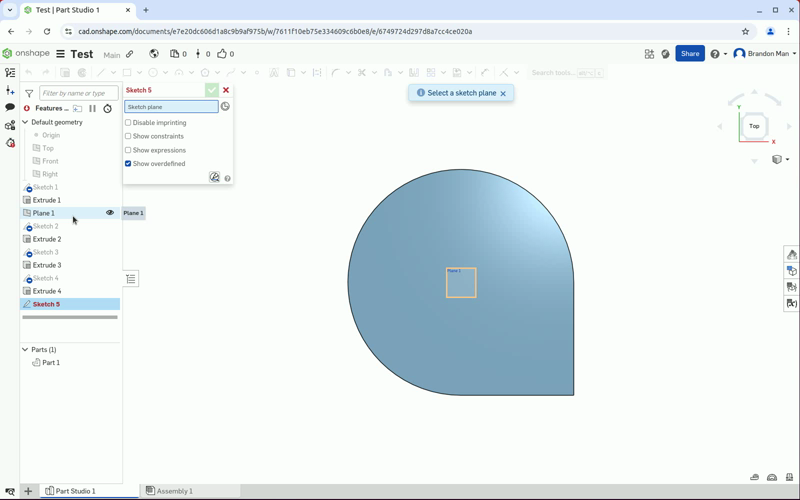
click(73, 215)
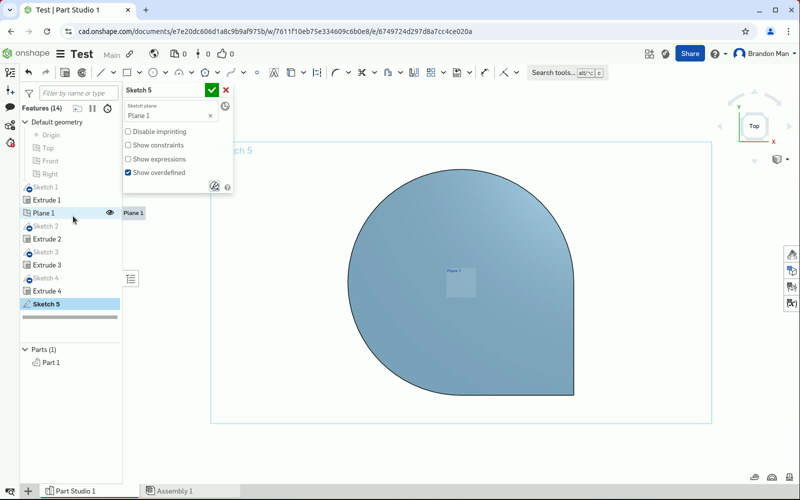
mouse_move(73, 352)
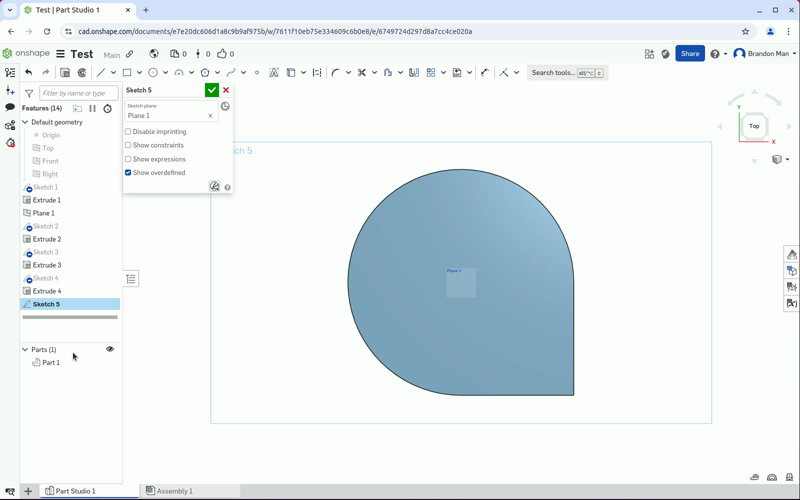
key(y)
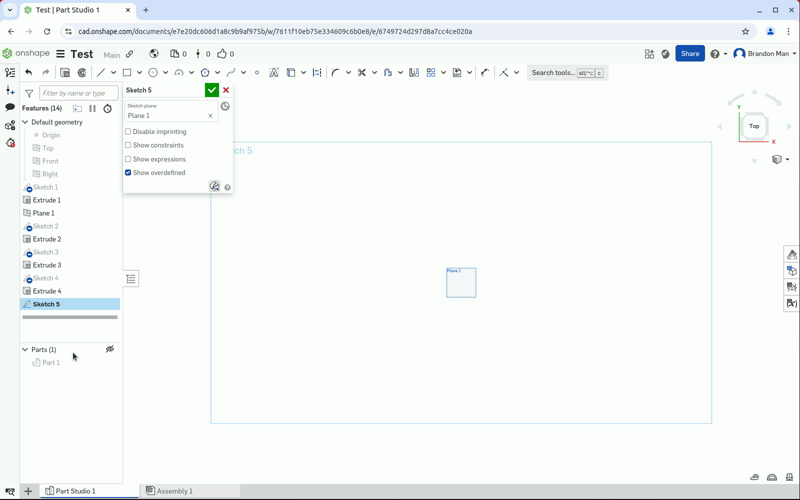
key(a)
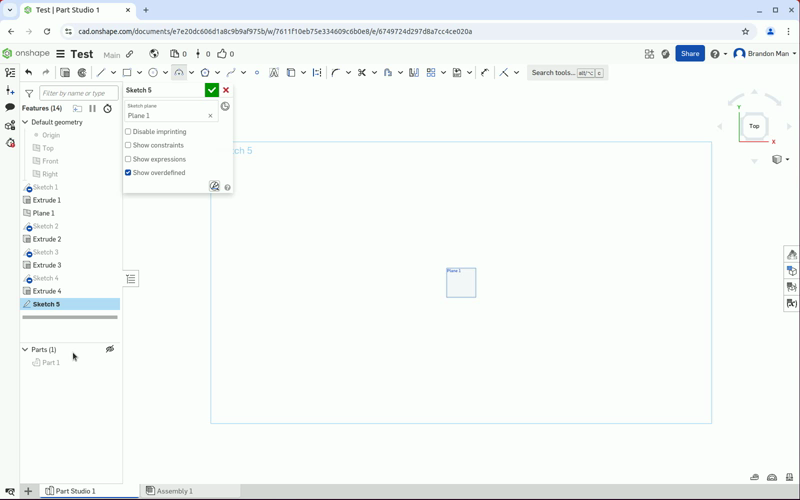
key_down(shift)
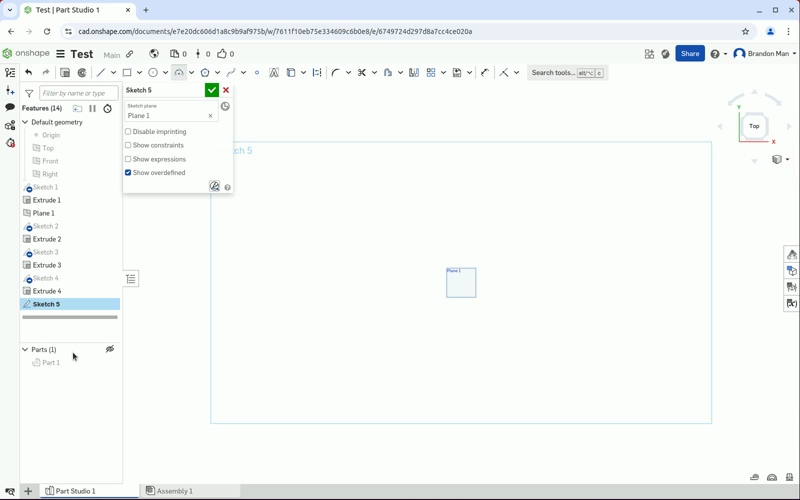
mouse_move(511, 351)
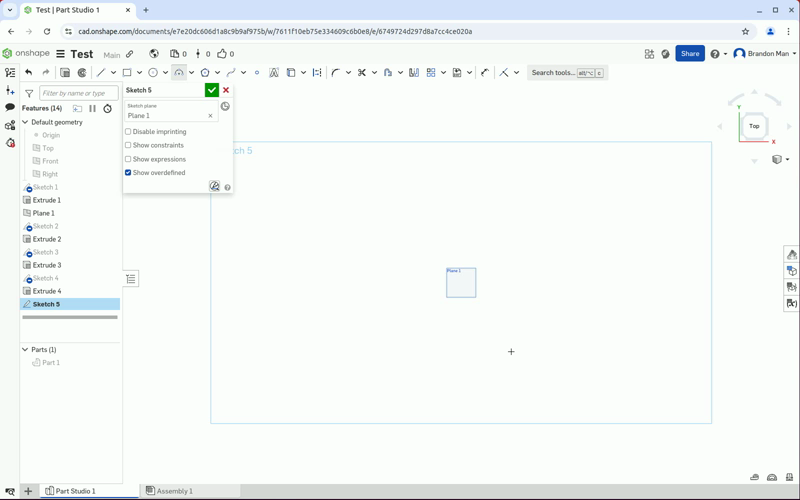
click(511, 351)
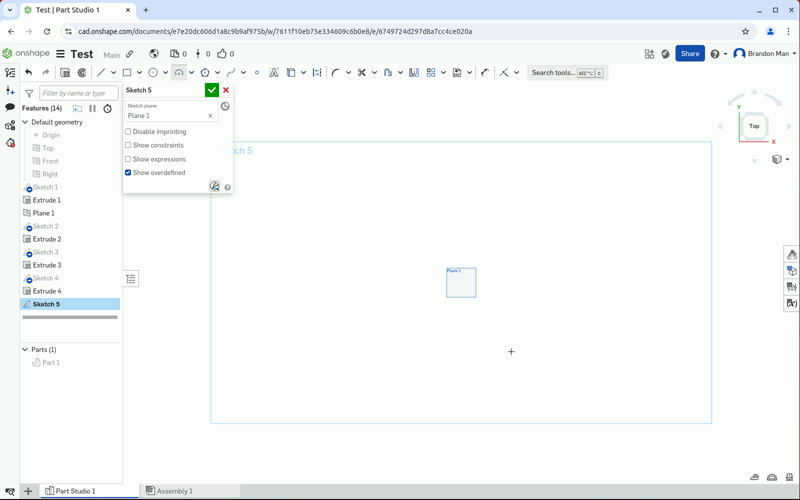
key_up(shift)
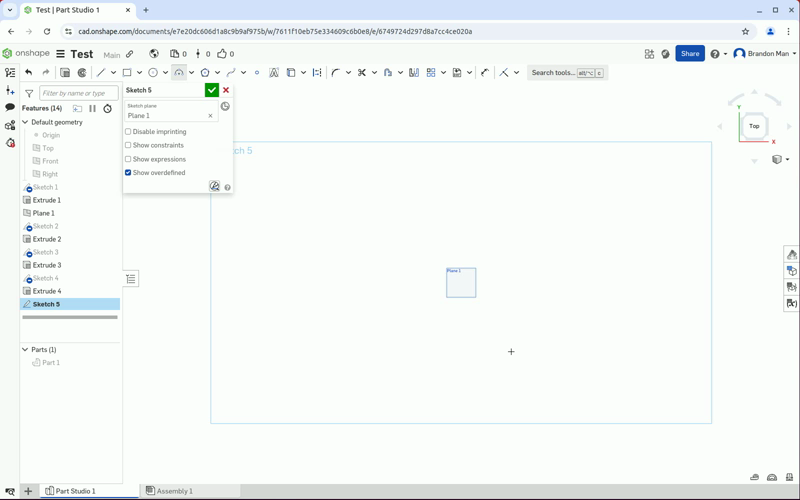
key_down(shift)
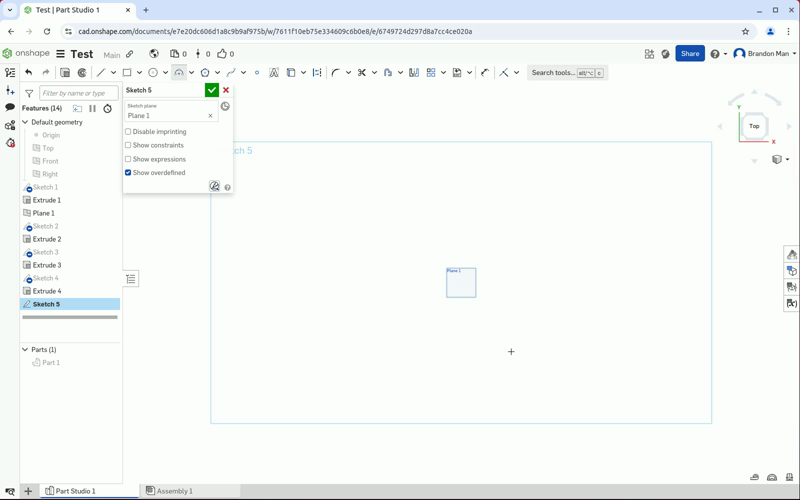
mouse_move(531, 345)
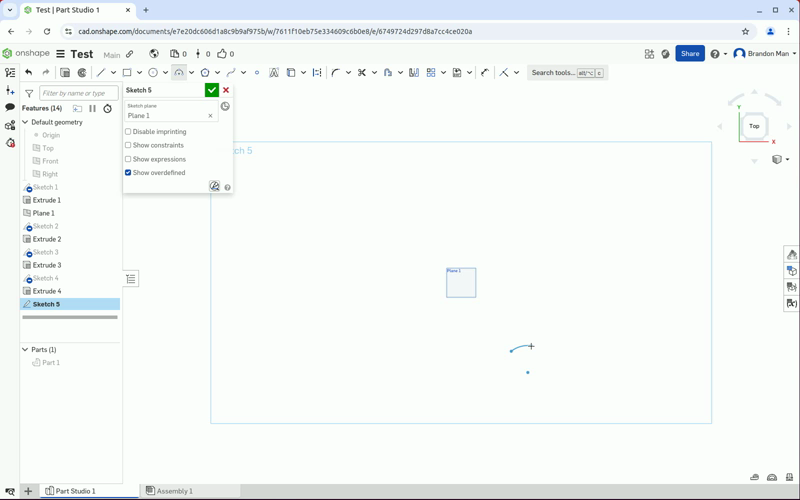
click(531, 345)
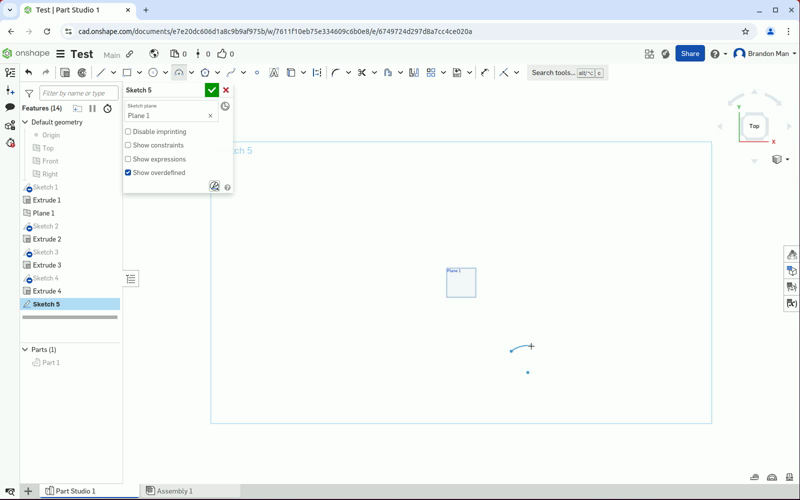
mouse_move(522, 354)
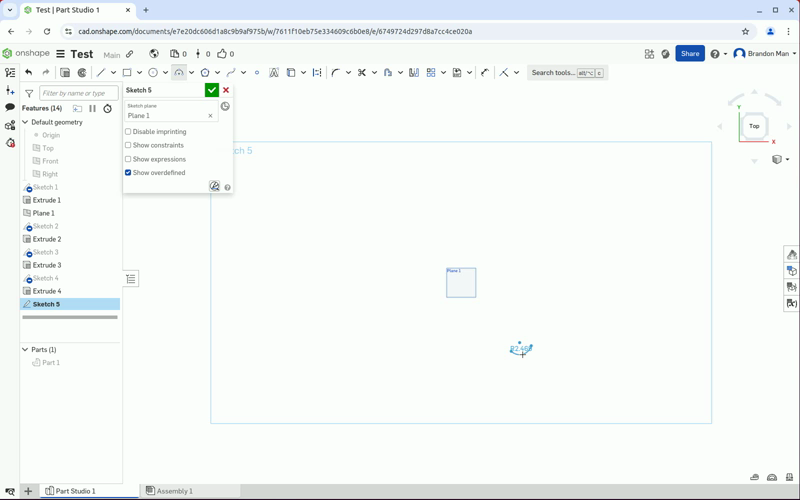
click(522, 354)
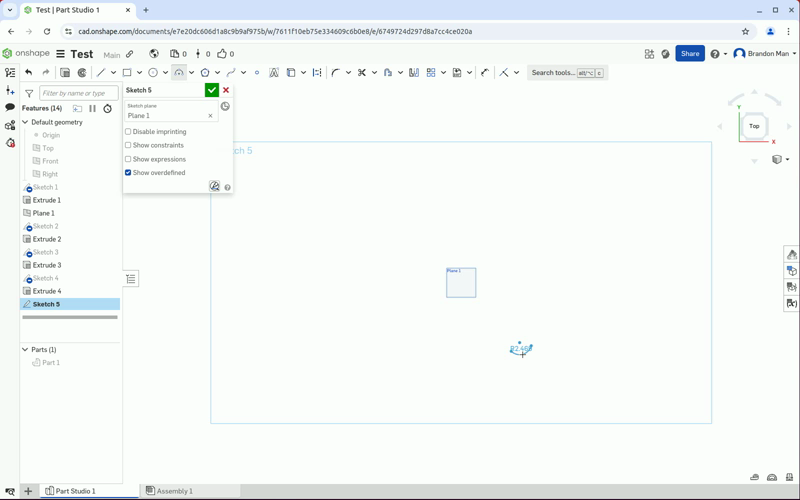
key_up(shift)
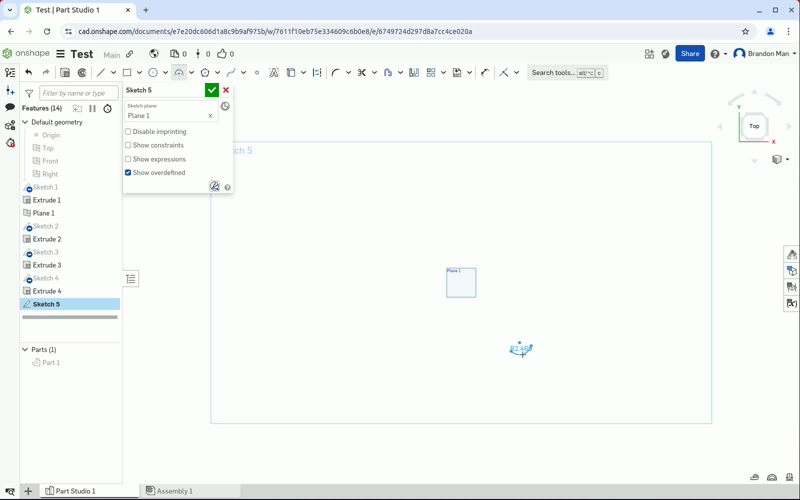
mouse_move(531, 345)
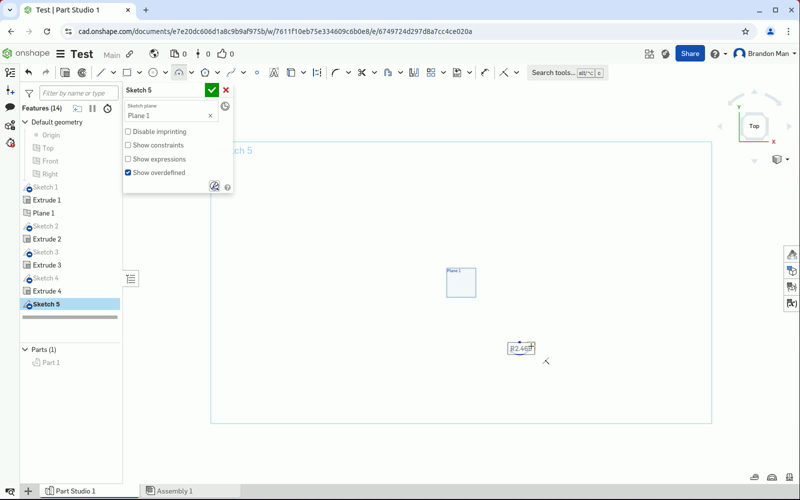
click(531, 345)
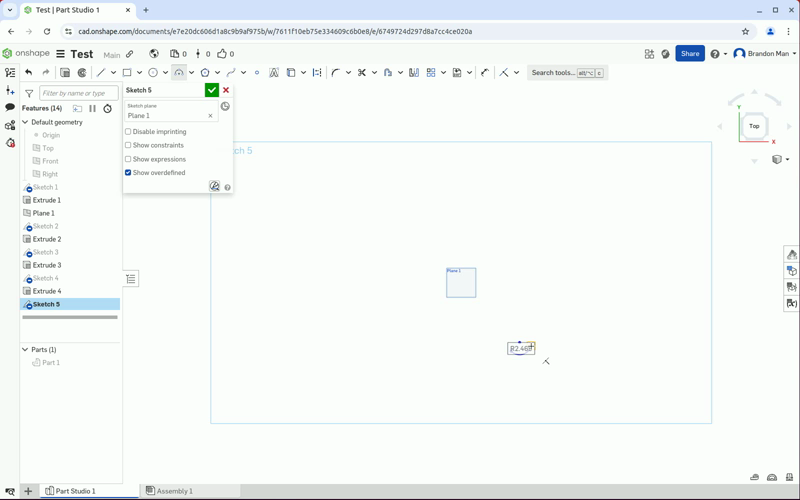
key_down(shift)
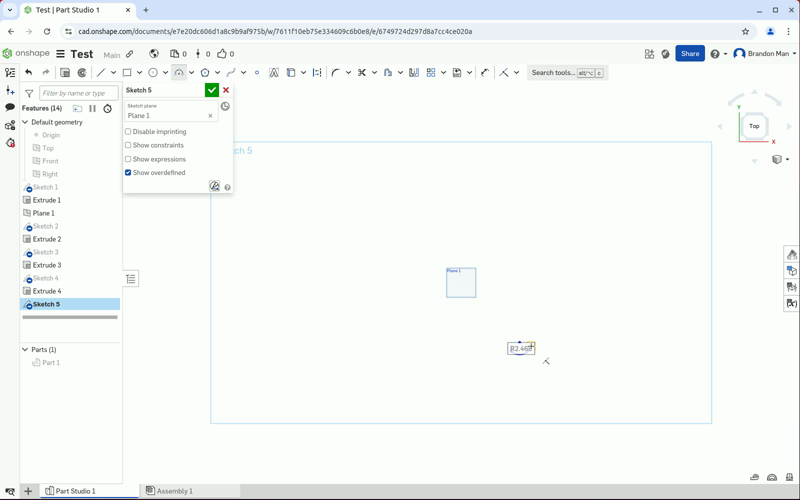
mouse_move(534, 325)
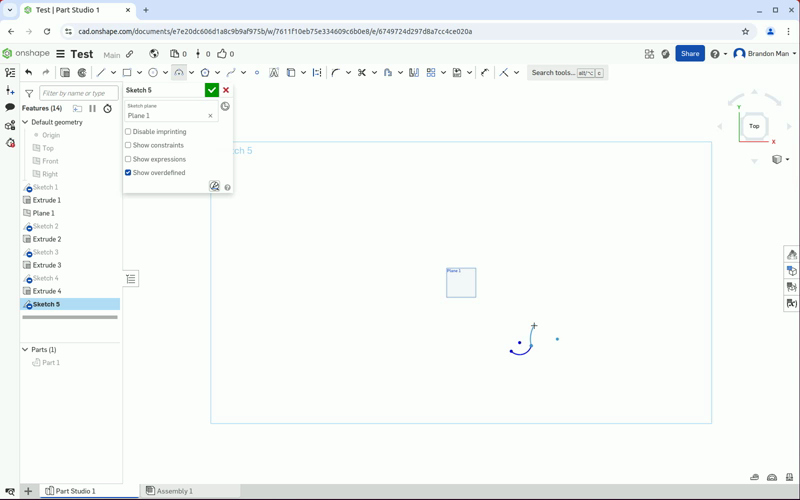
click(534, 325)
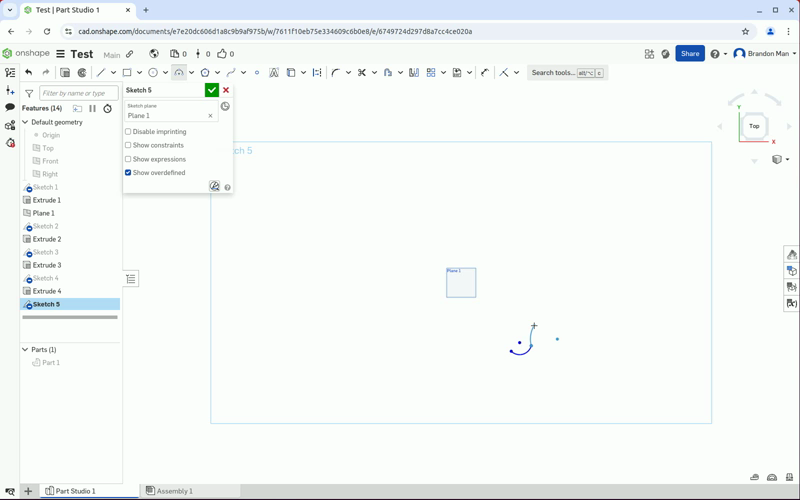
mouse_move(539, 336)
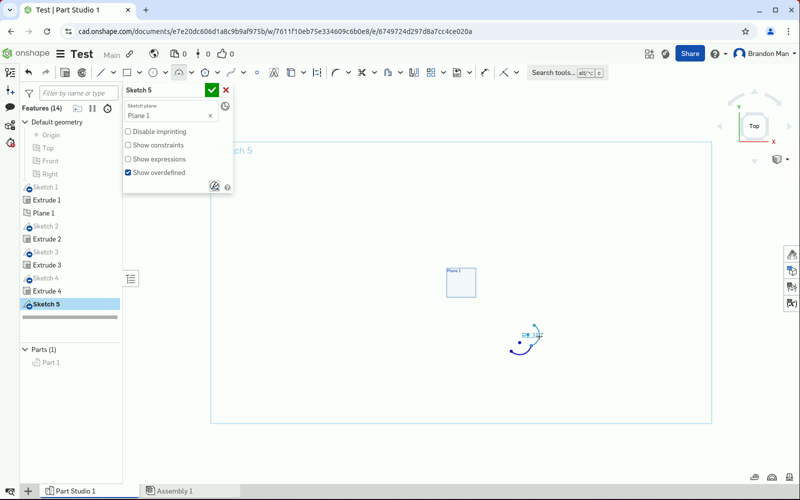
click(539, 336)
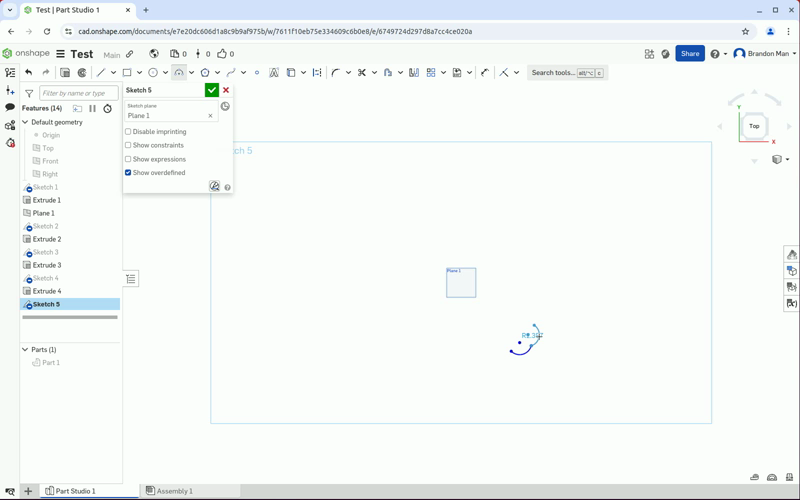
key_up(shift)
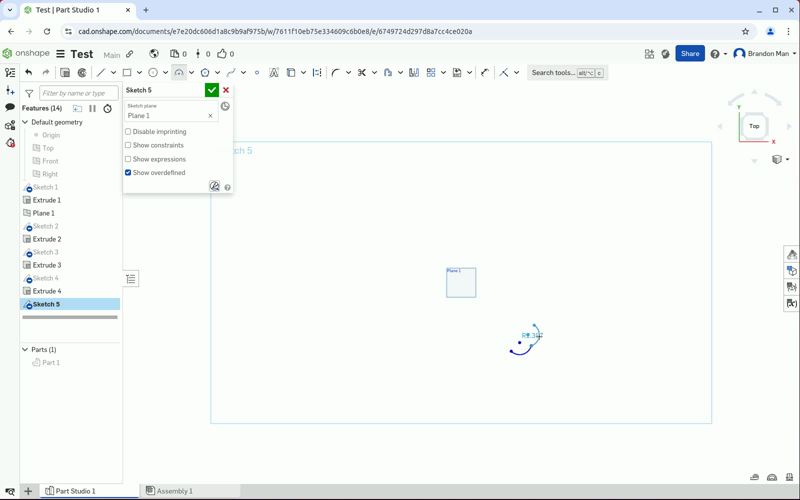
mouse_move(534, 325)
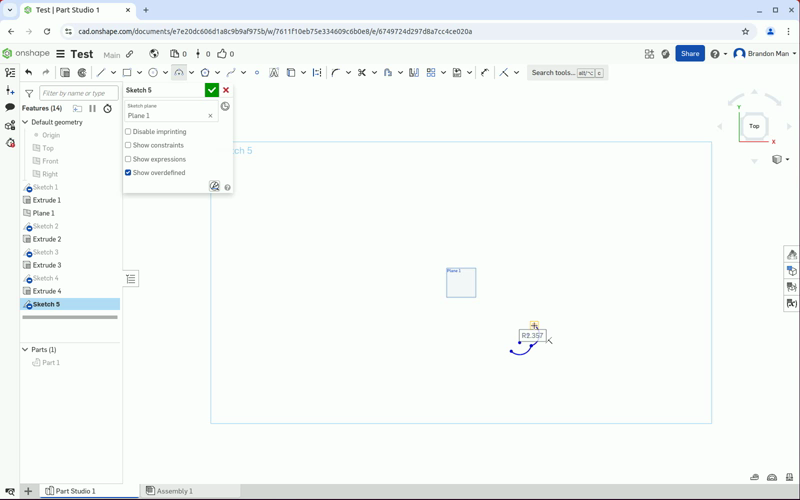
click(534, 325)
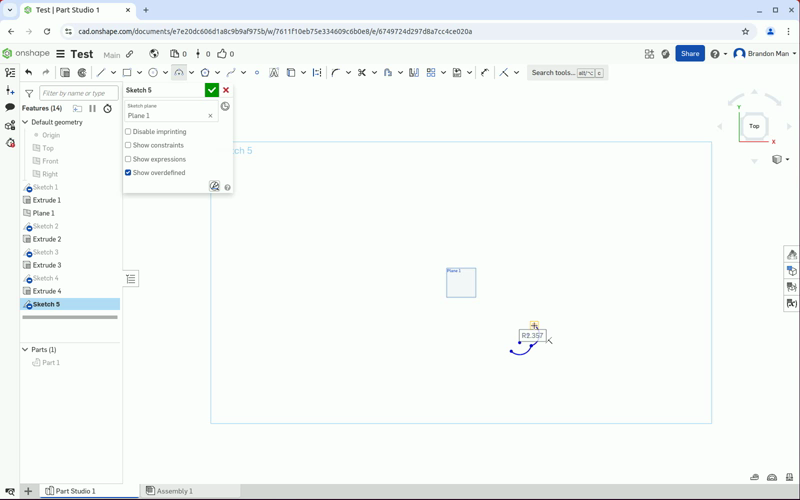
mouse_move(511, 351)
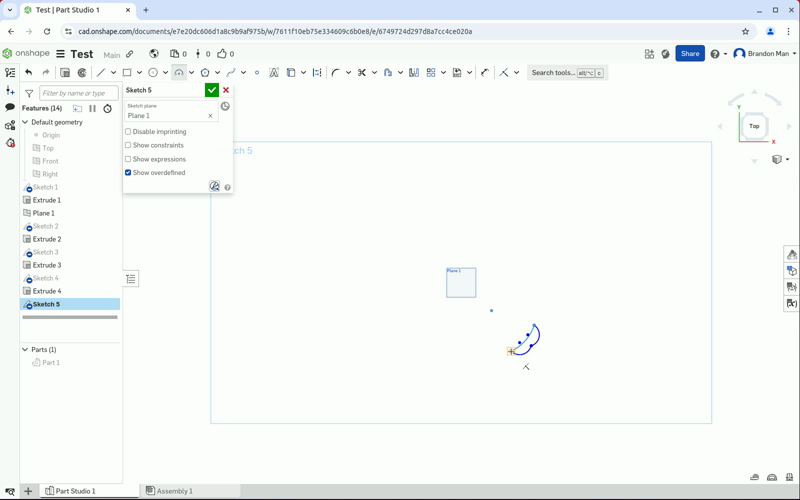
click(511, 351)
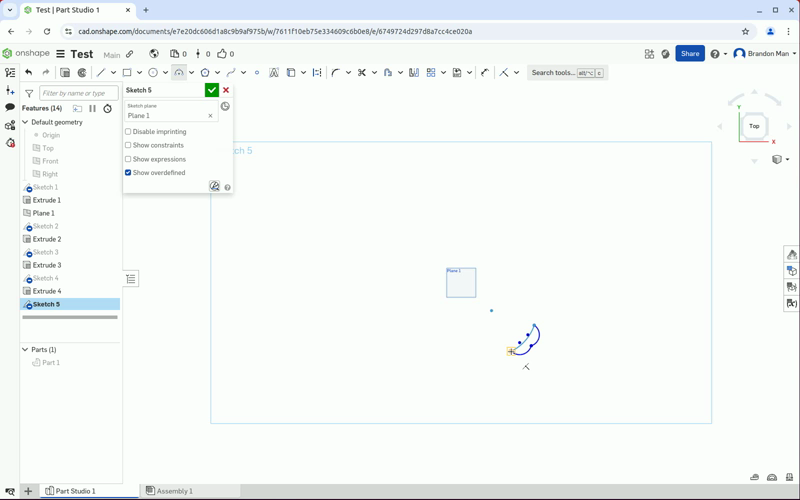
key_down(shift)
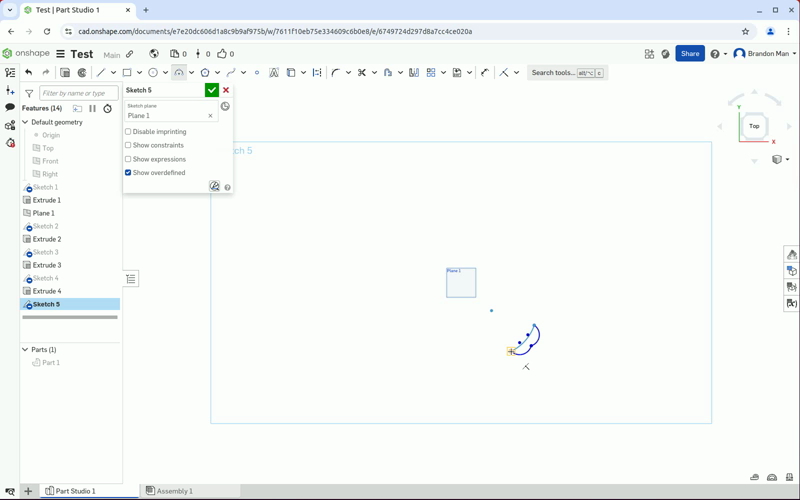
mouse_move(523, 339)
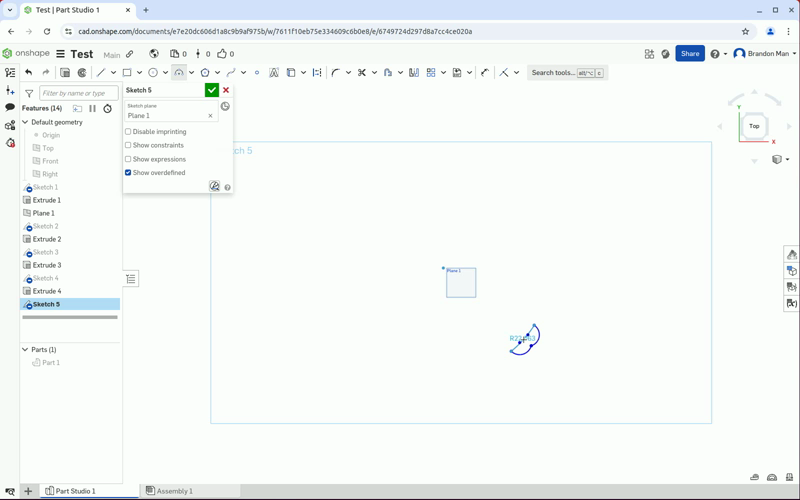
click(523, 339)
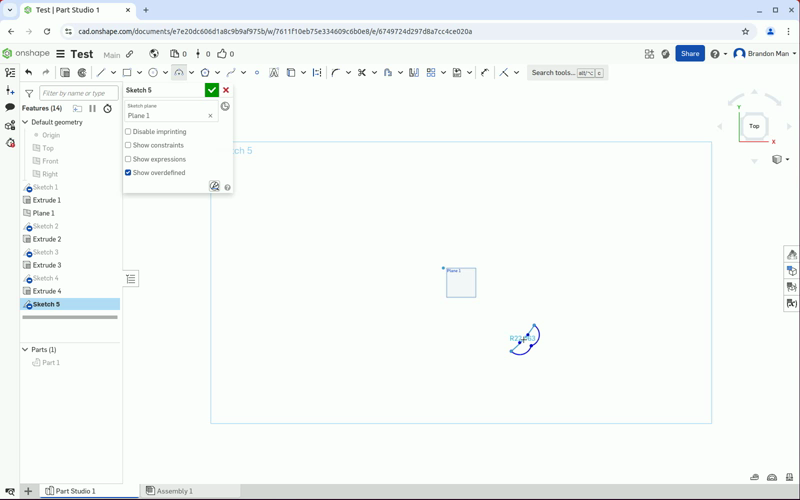
key_up(shift)
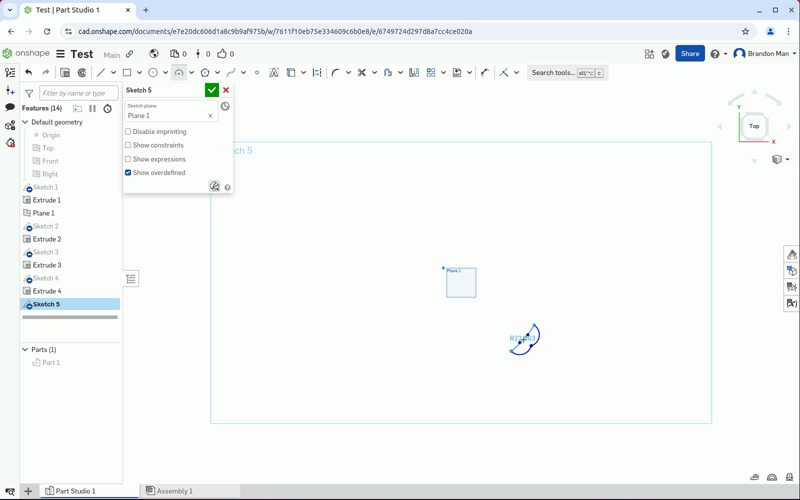
key(esc)
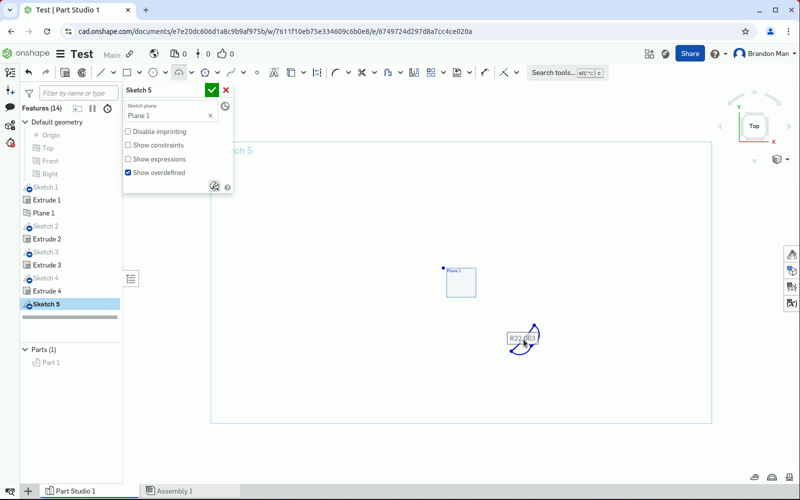
mouse_move(522, 352)
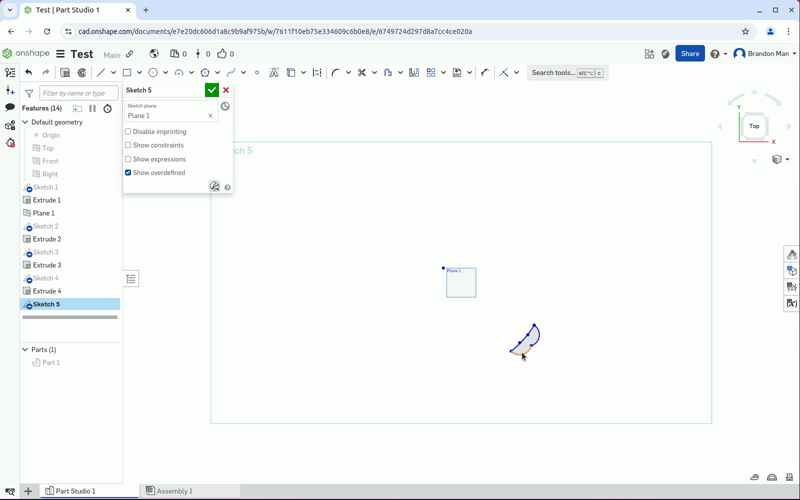
scroll(6)
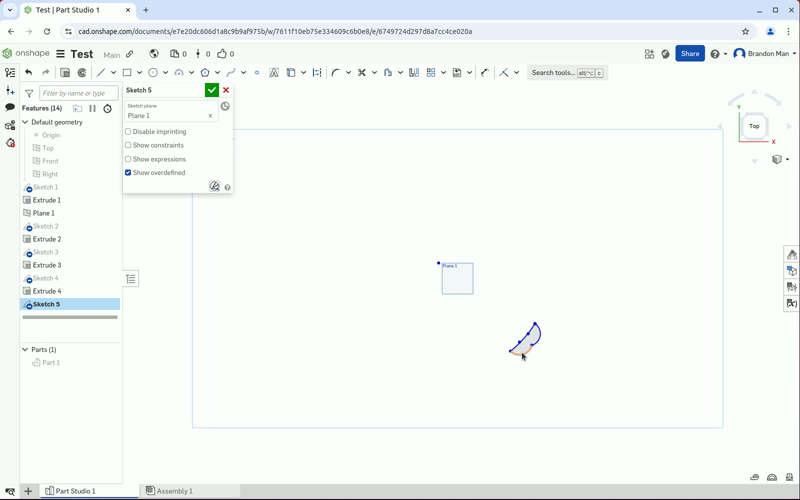
scroll(6)
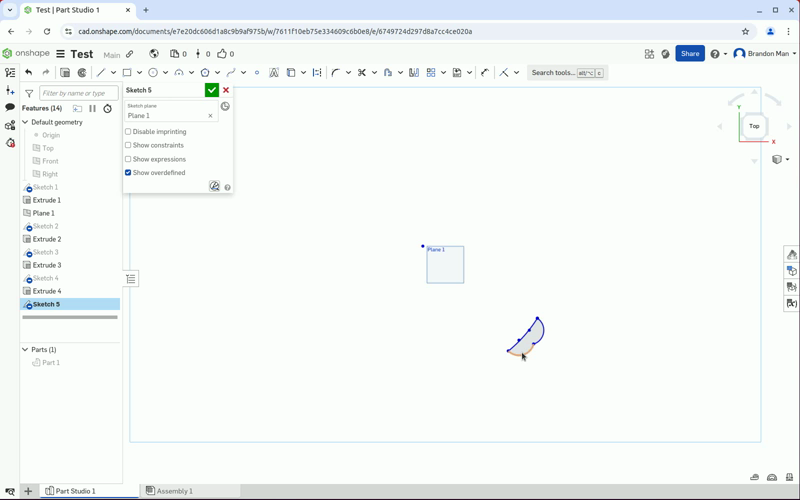
scroll(6)
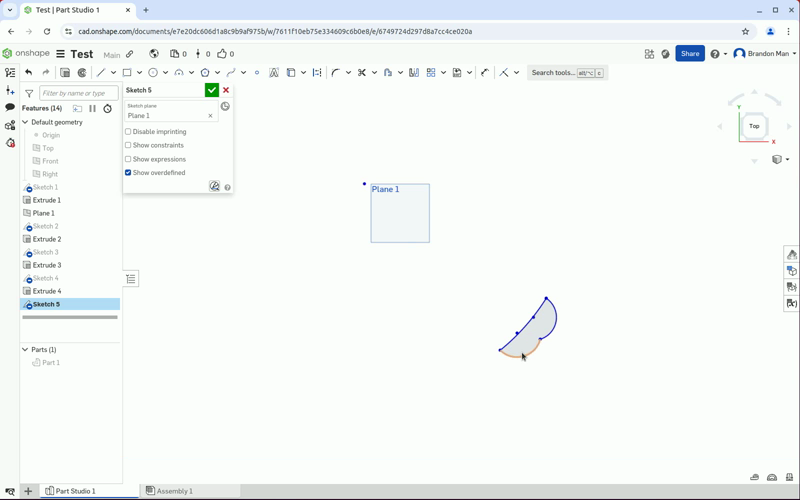
scroll(6)
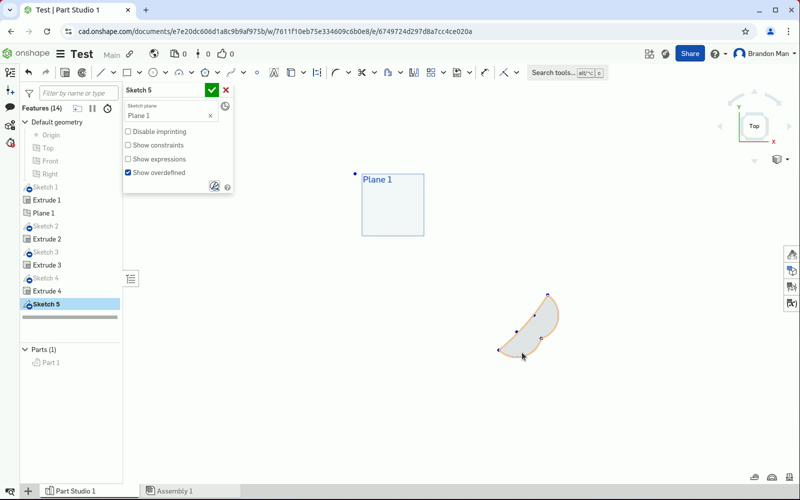
scroll(6)
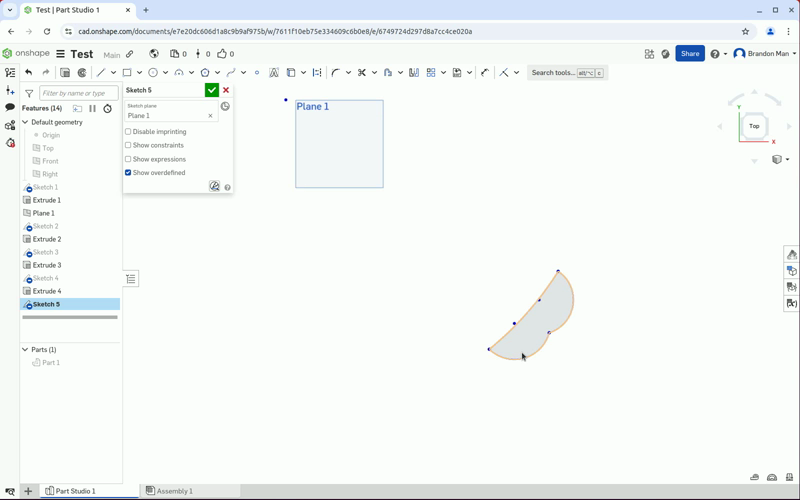
scroll(6)
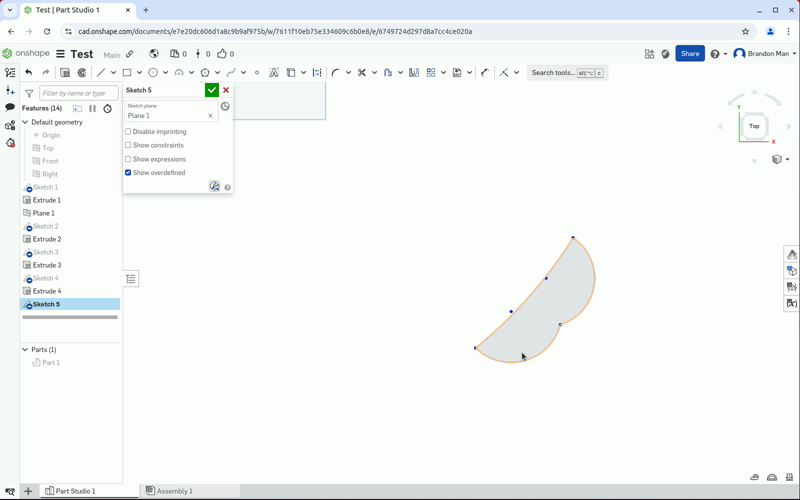
scroll(6)
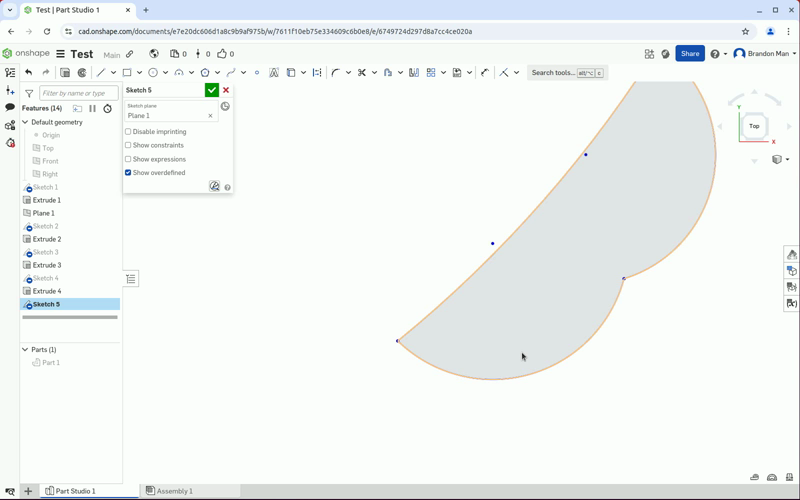
click(522, 352)
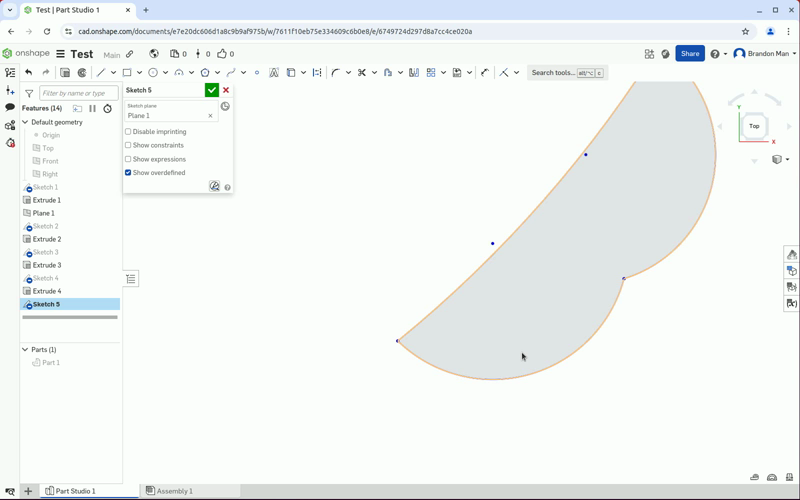
scroll(-6)
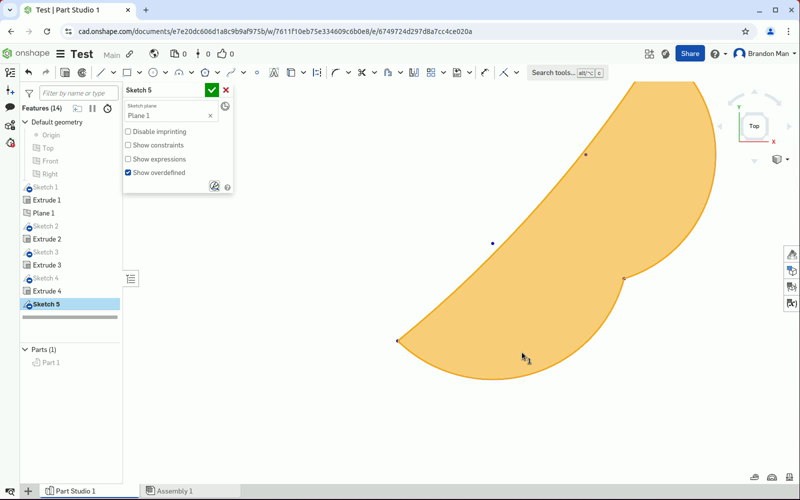
scroll(-6)
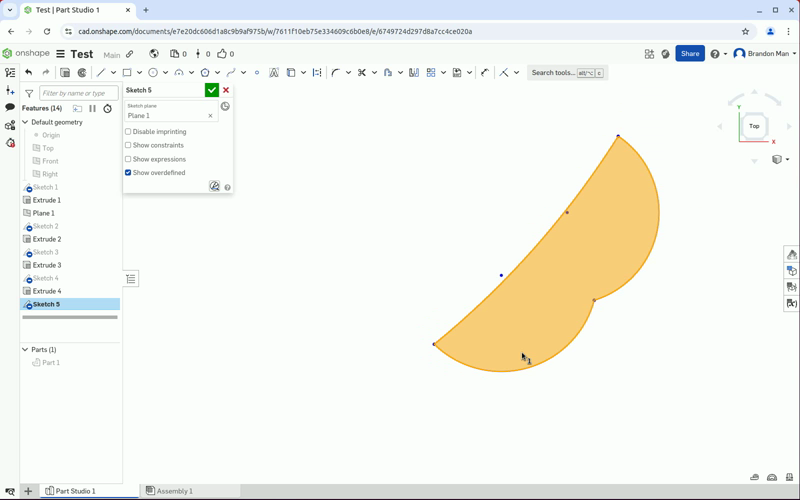
scroll(-6)
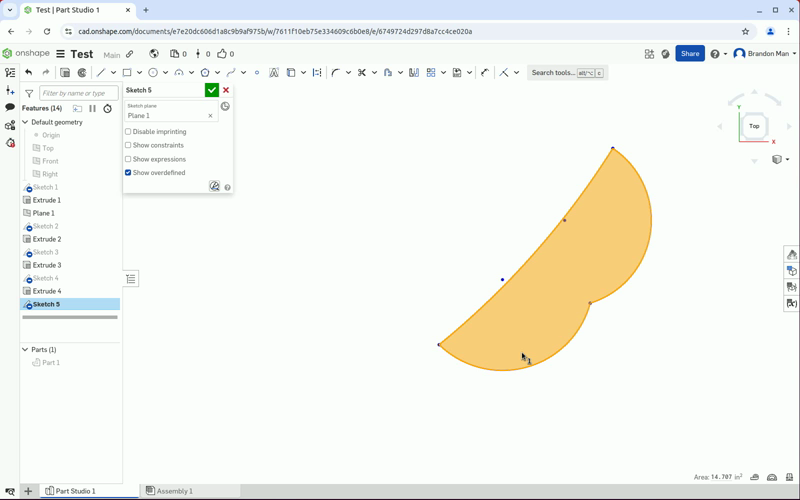
scroll(-6)
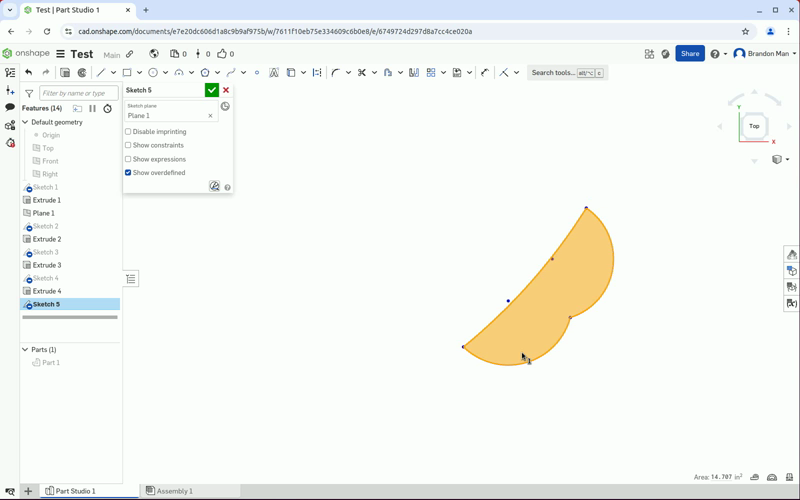
scroll(-6)
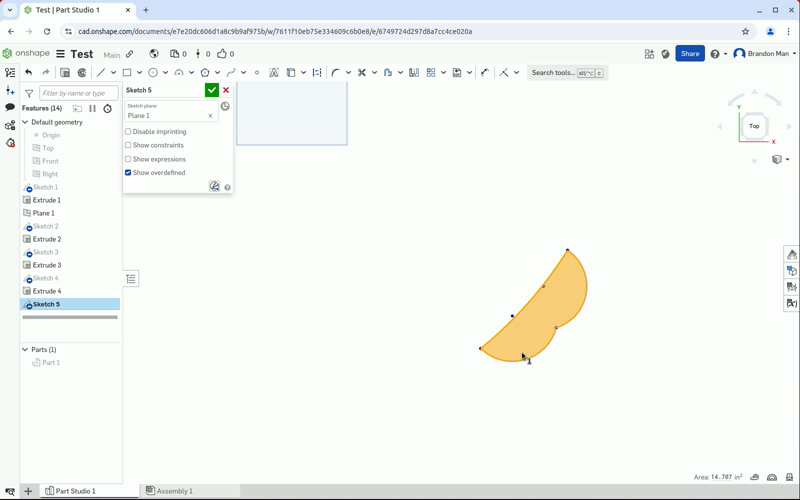
scroll(-6)
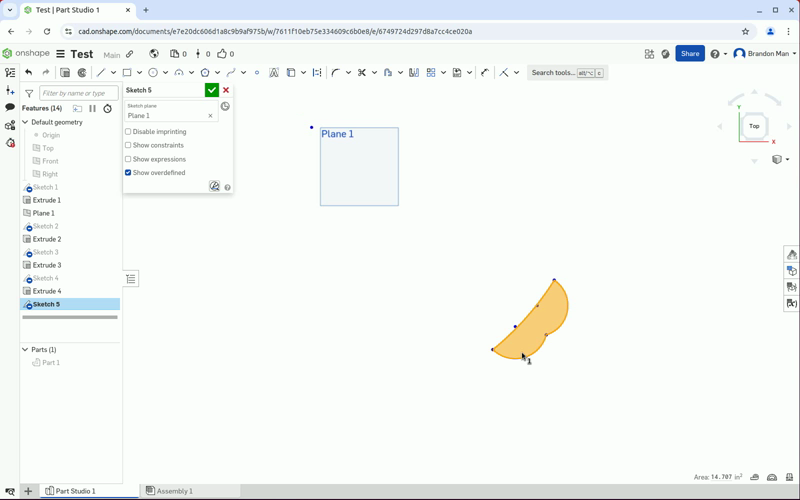
scroll(-6)
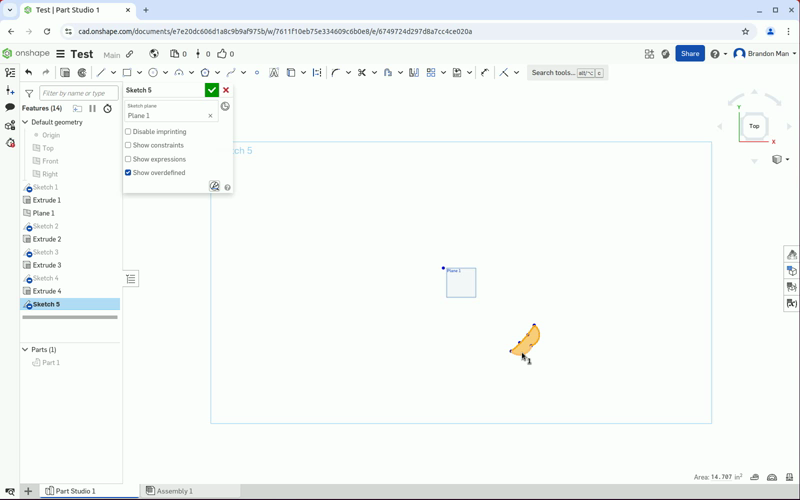
mouse_move(73, 352)
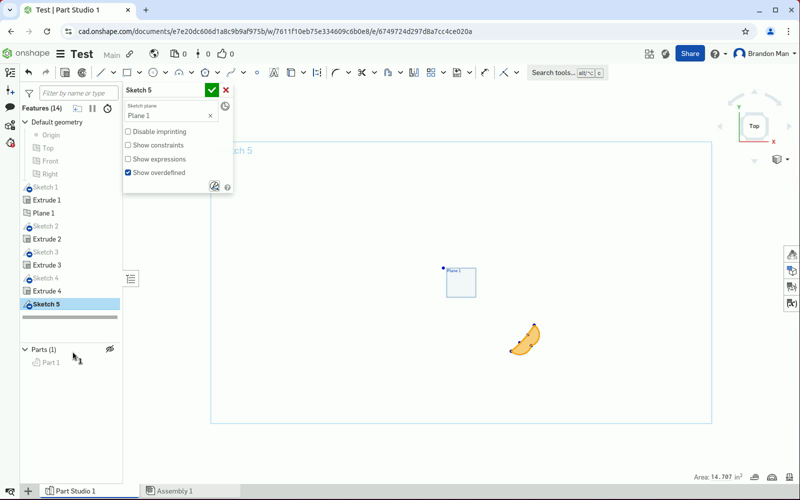
key(shift+y)
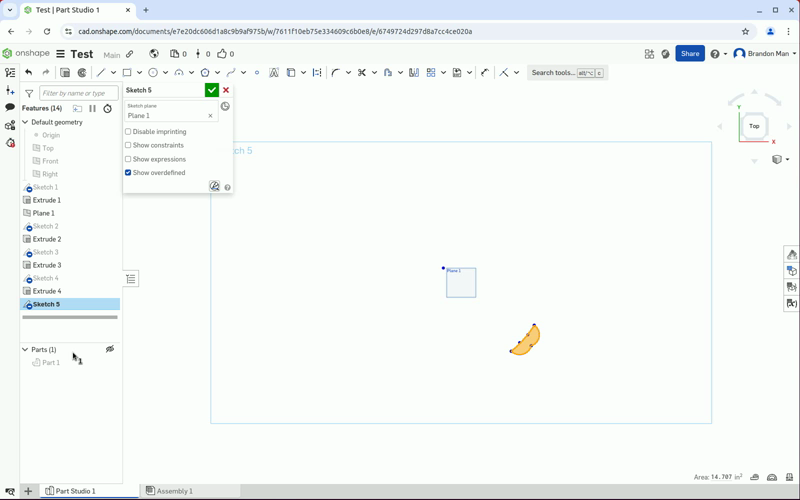
key(shift+e)
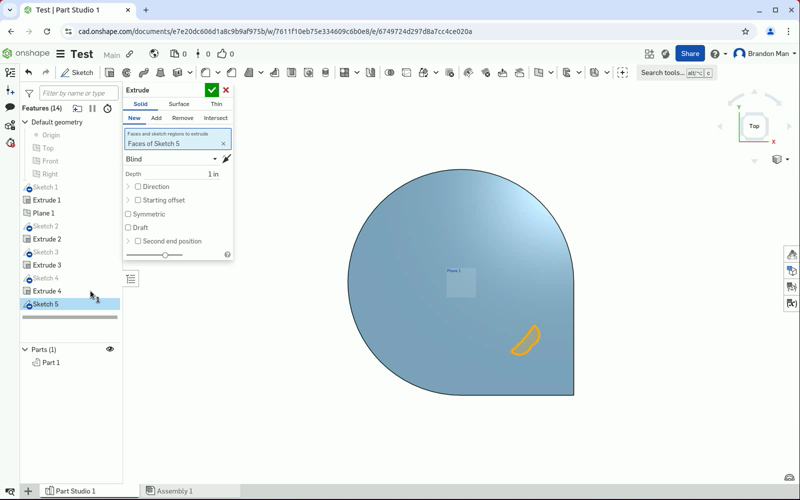
mouse_move(143, 106)
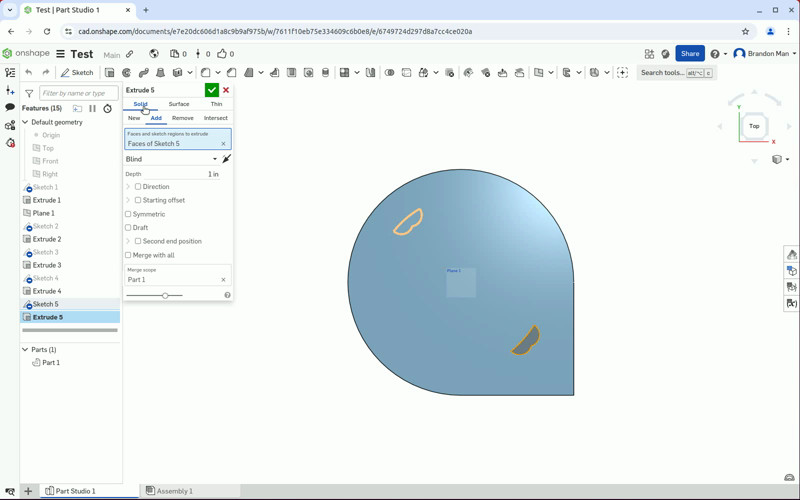
click(143, 106)
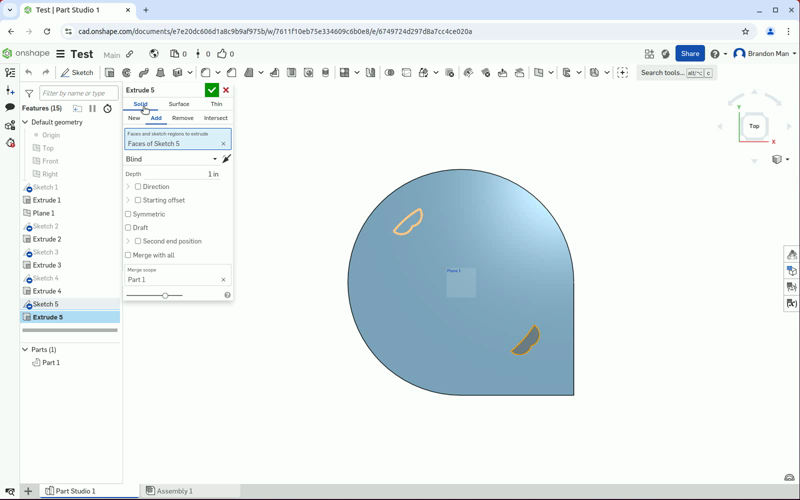
mouse_move(186, 120)
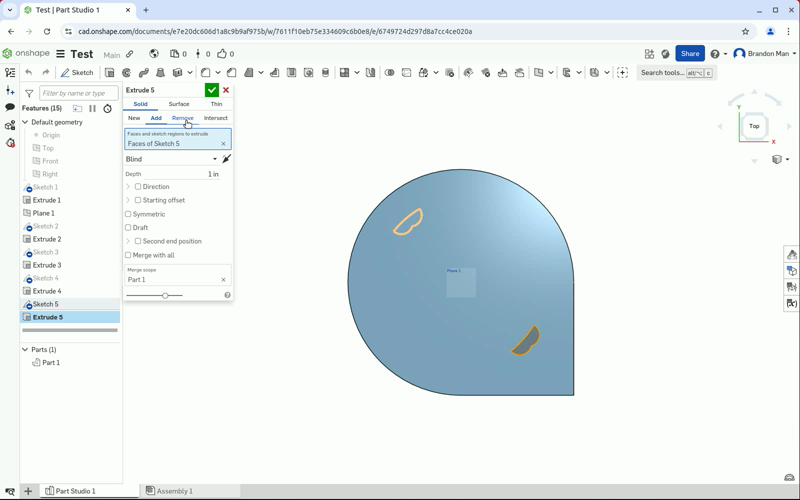
click(186, 120)
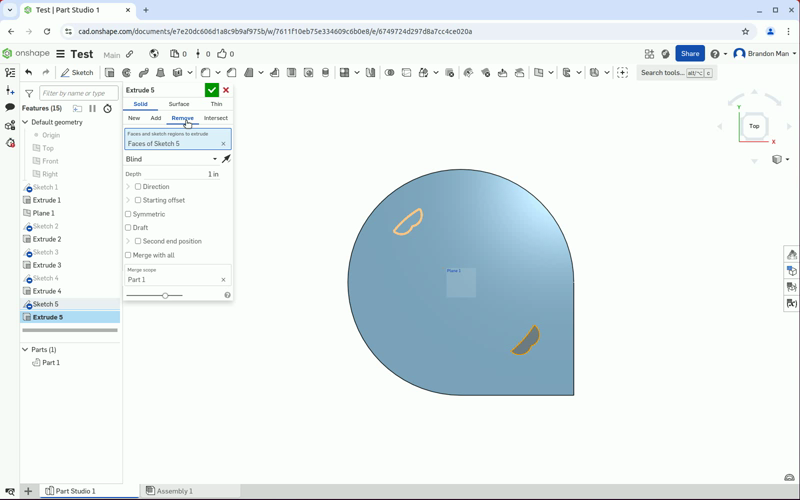
key(tab, 4)
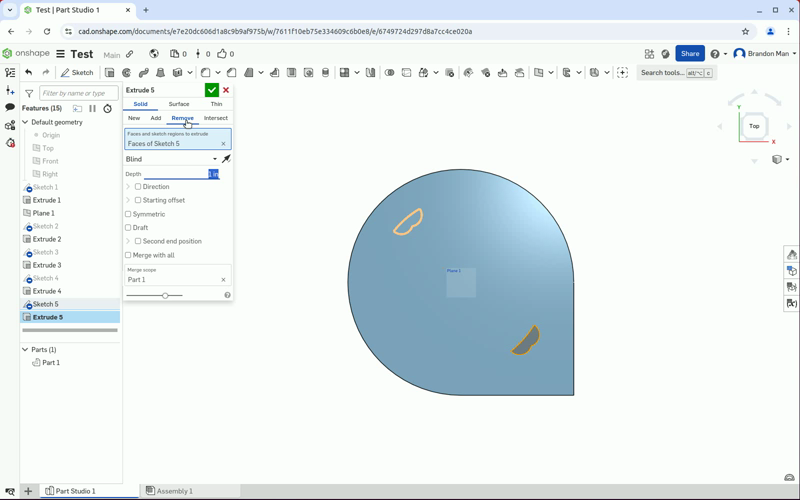
text(0.722)
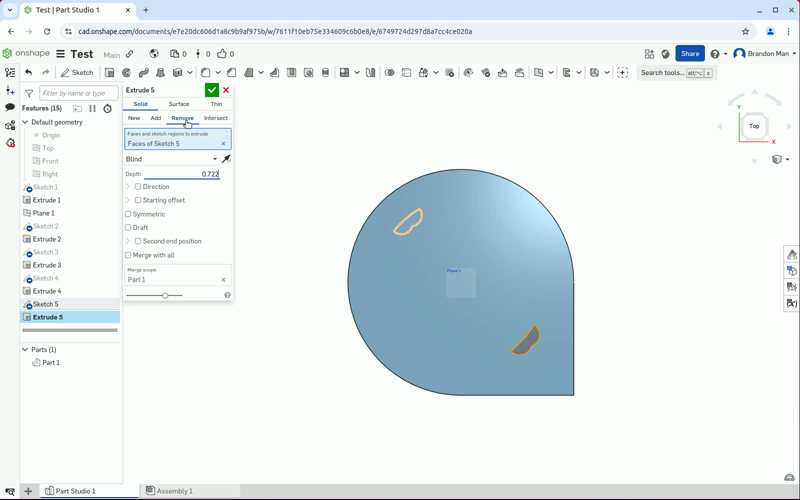
key(tab, 6)
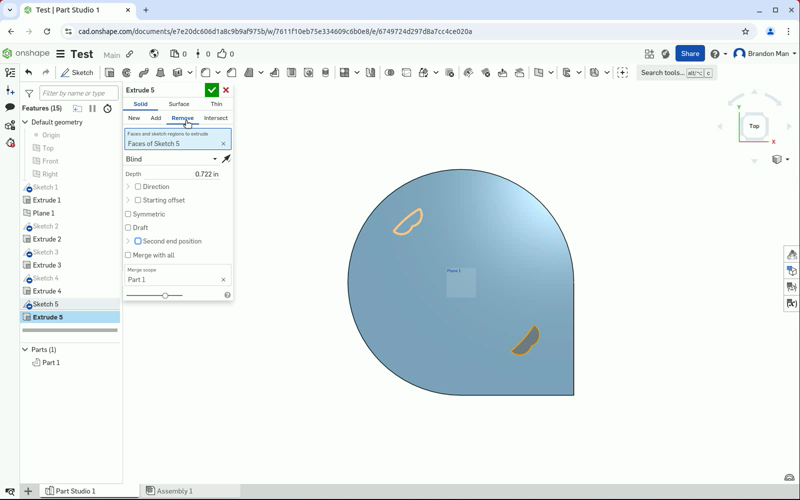
key(space)
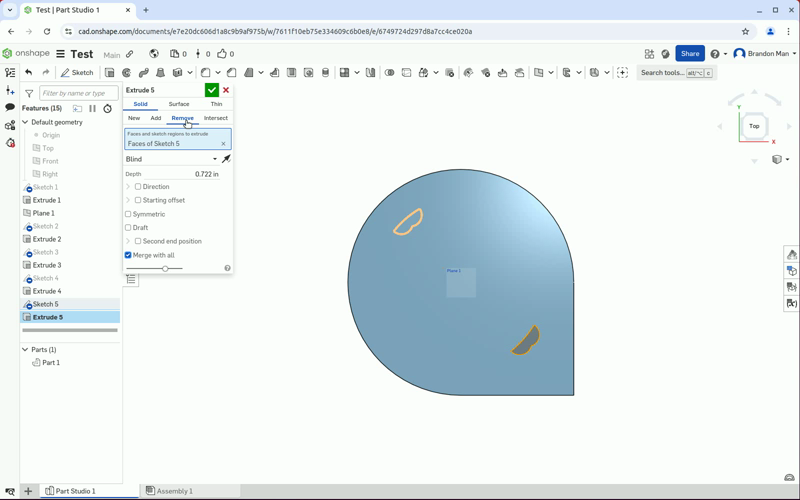
key(enter)
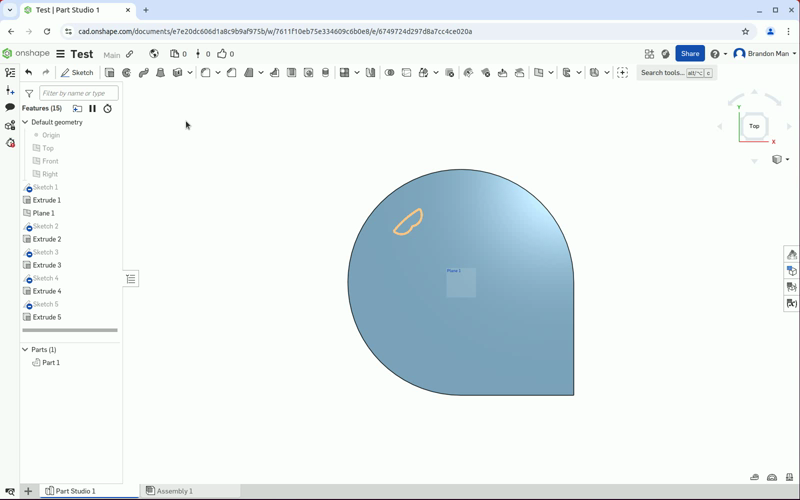
key(shift+h)
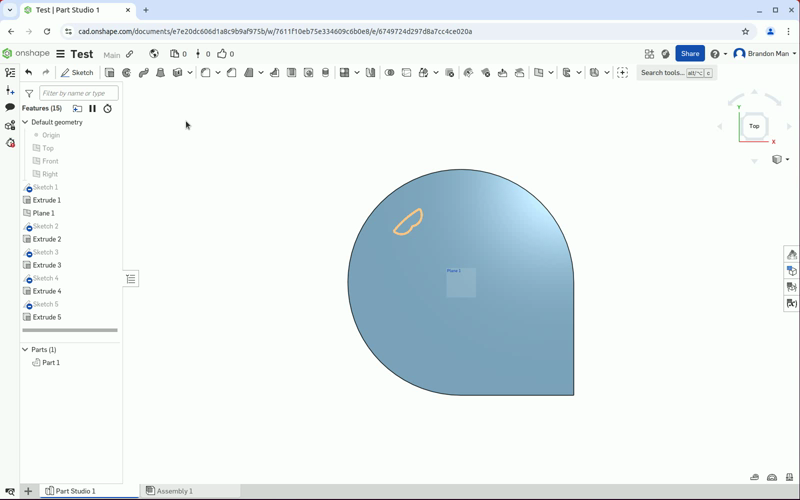
key(shift+h)
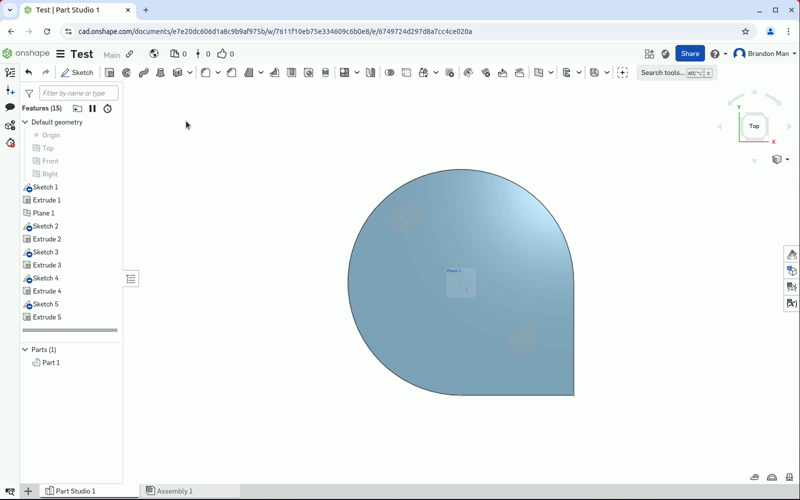
key(shift+7)
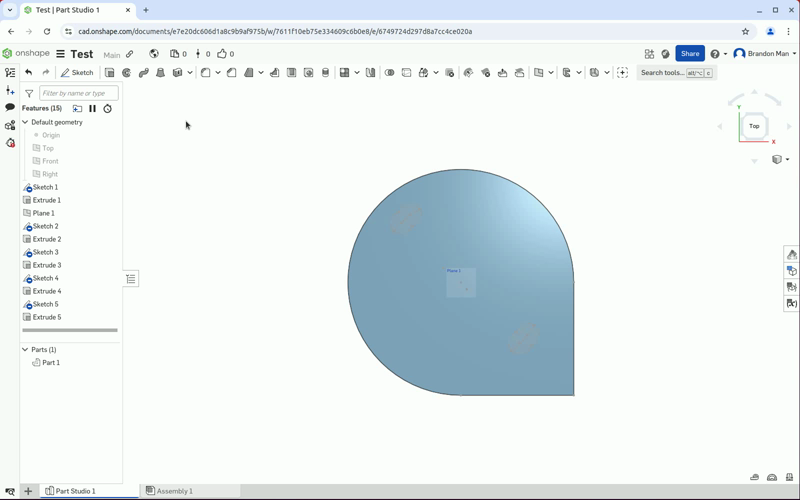
key(up, 3)
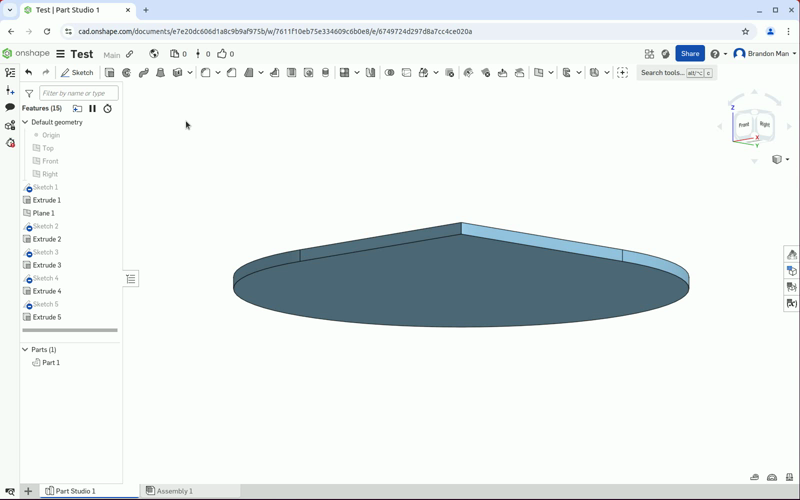
key(left, 3)
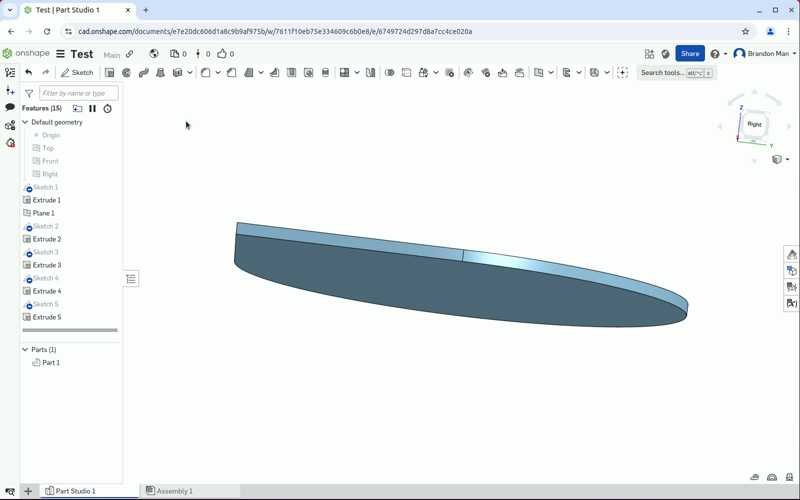
key(right, 3)
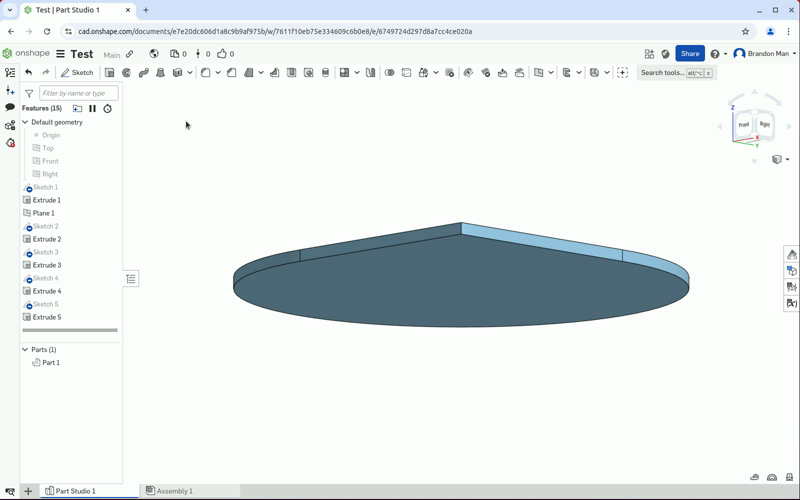
key(down, 3)
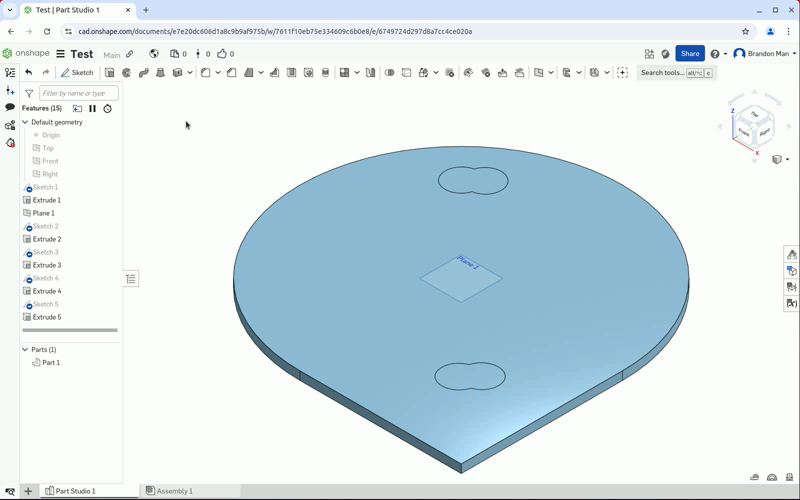
mouse_move(73, 189)
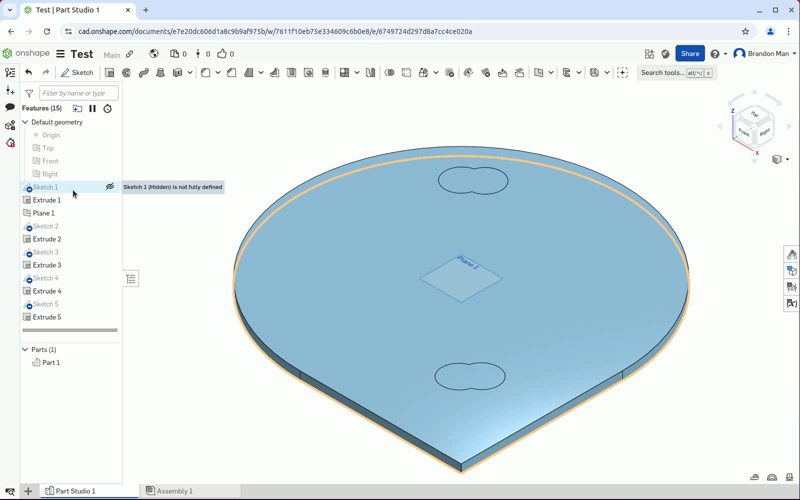
click(73, 189)